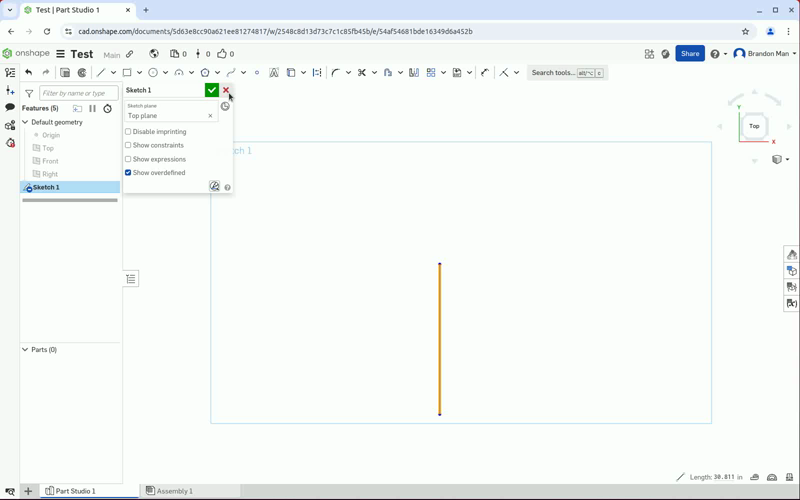
key(shift+h)
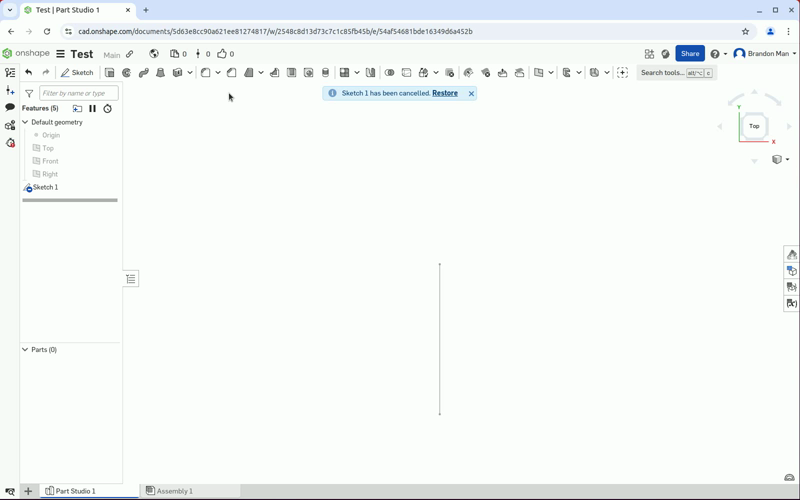
mouse_move(73, 352)
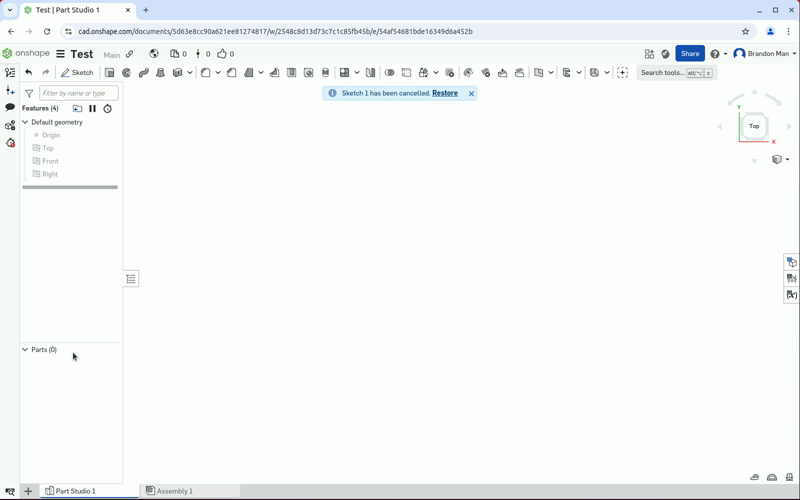
key(y)
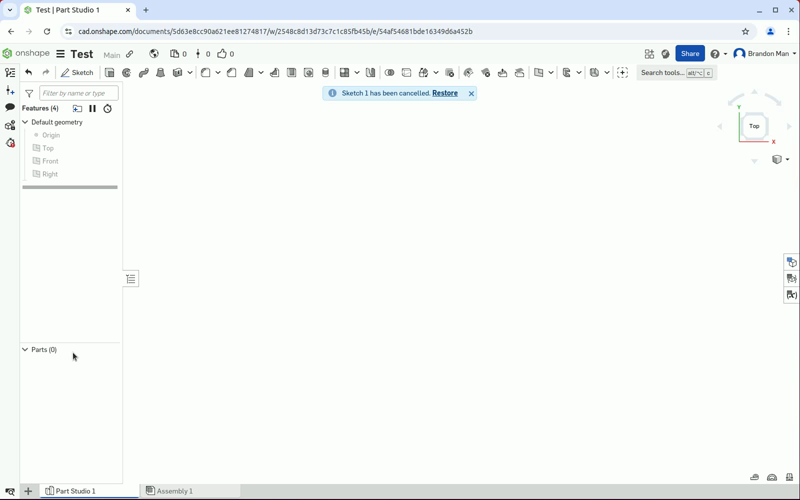
key(shift+p)
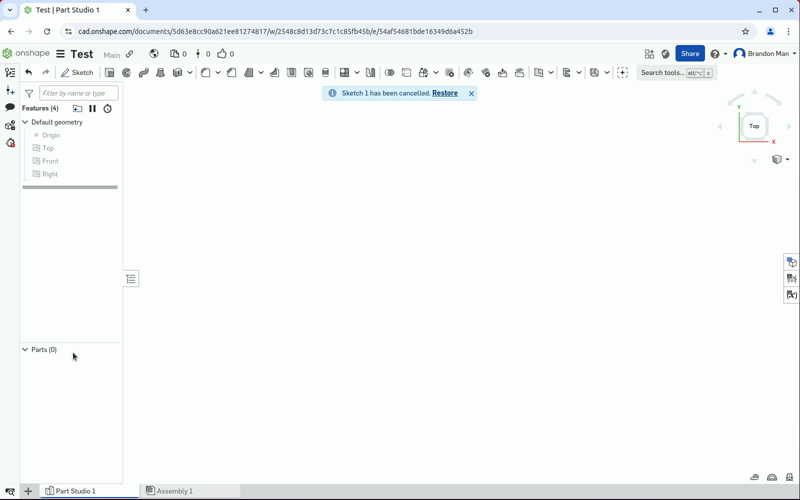
key(space)
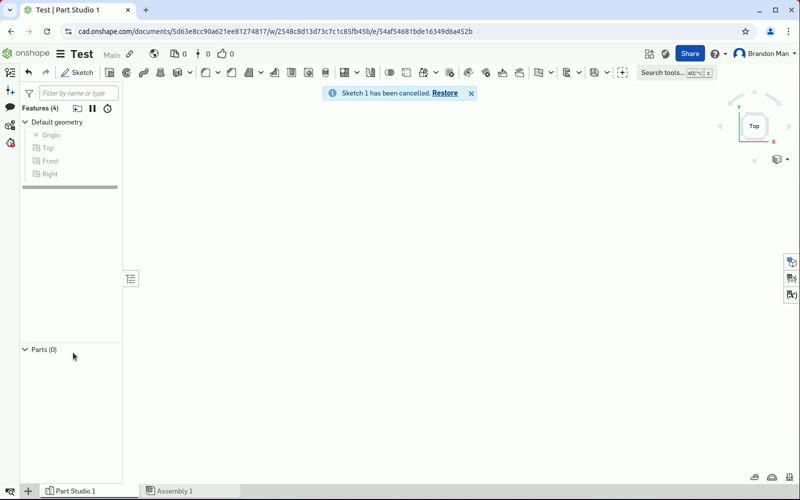
key_down(shift)
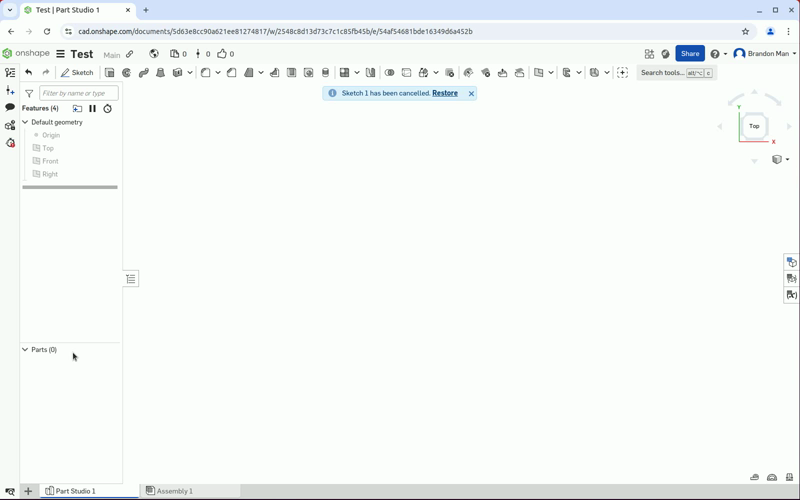
key(up)
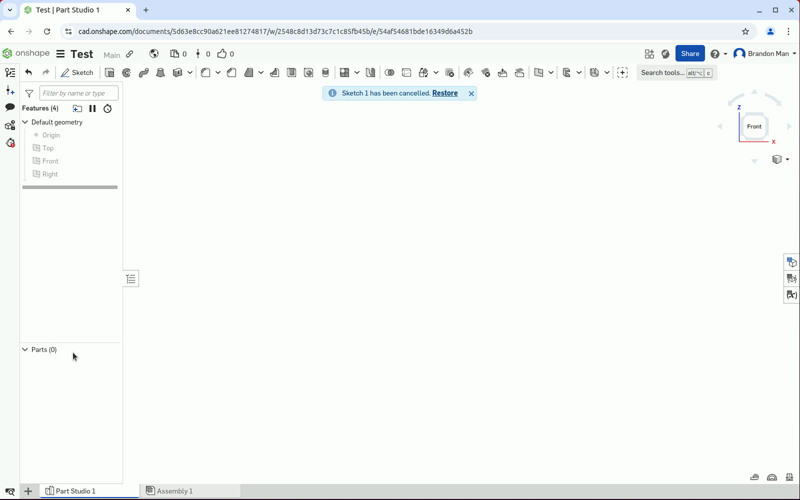
key_up(shift)
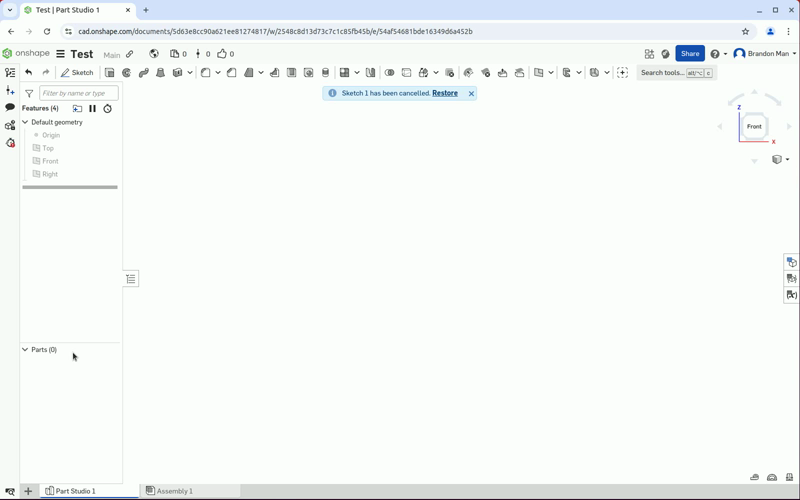
mouse_move(73, 352)
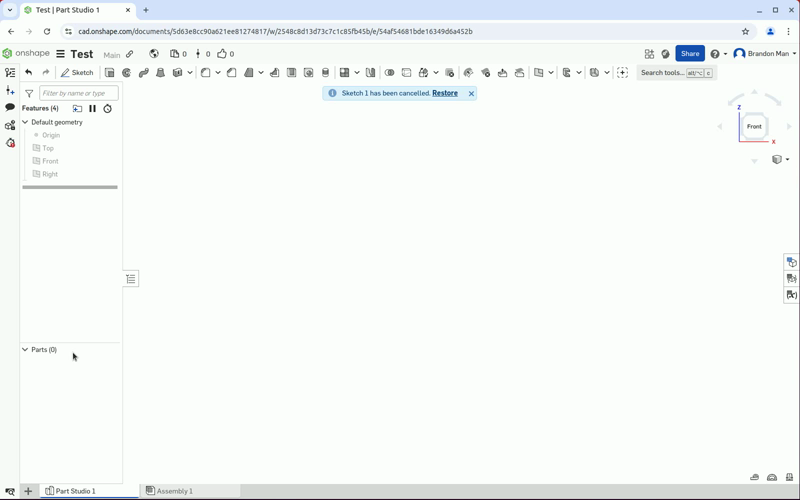
key(shift+y)
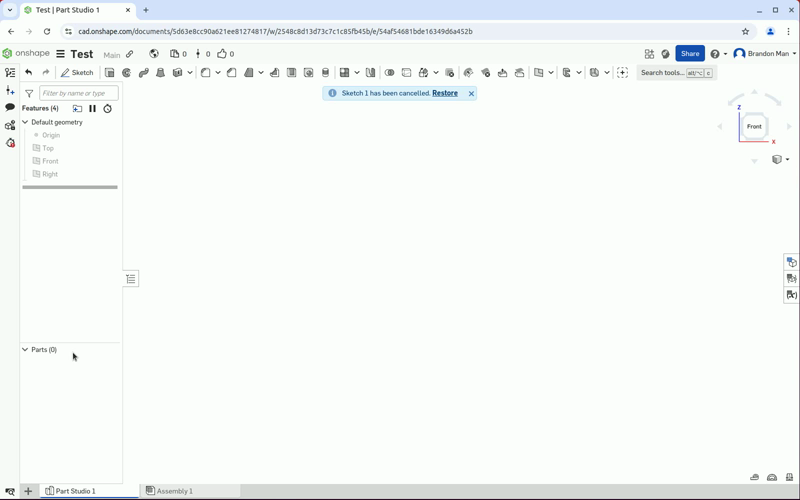
key(shift+s)
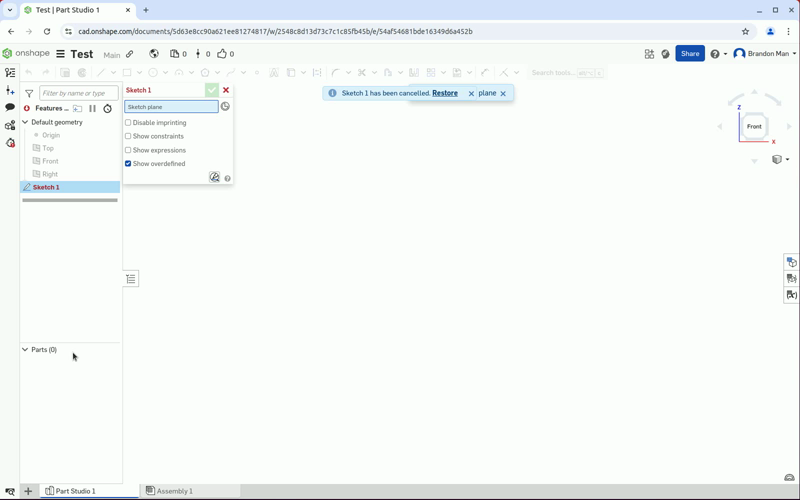
mouse_move(73, 163)
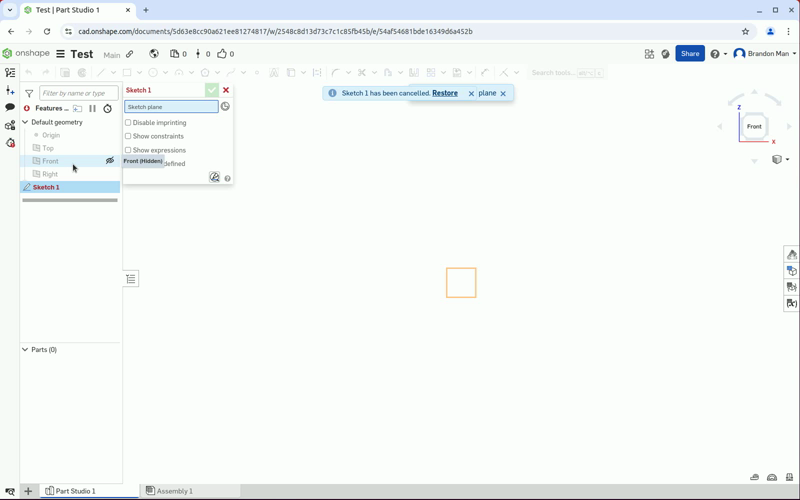
click(73, 163)
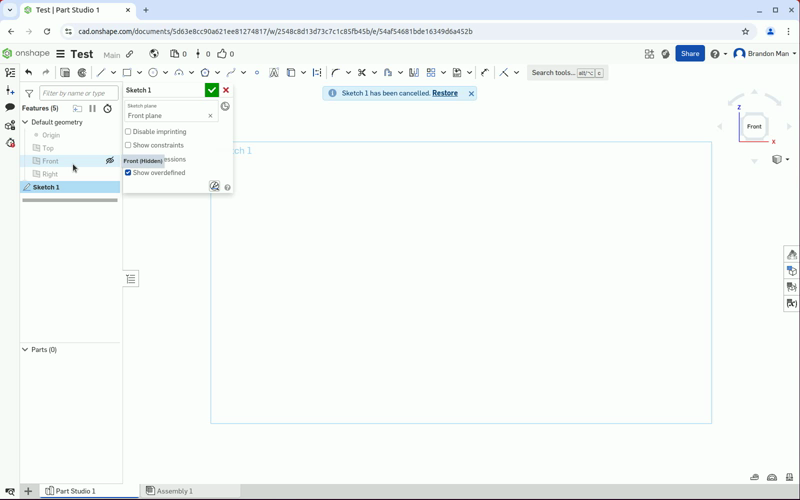
mouse_move(73, 352)
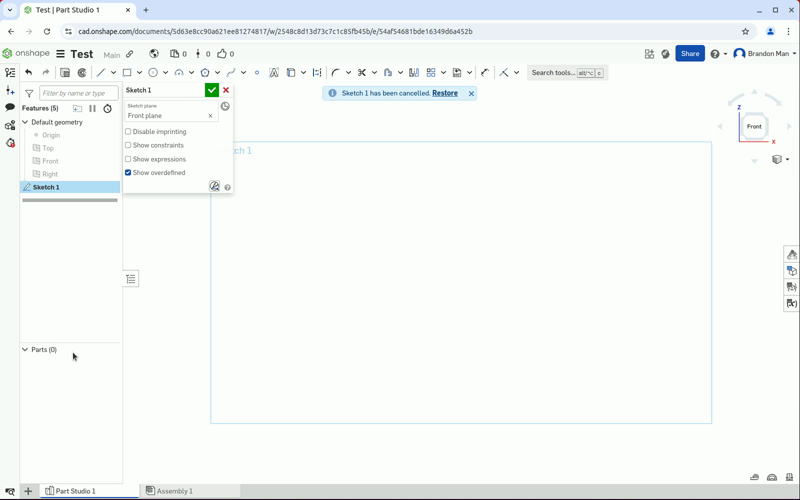
key(y)
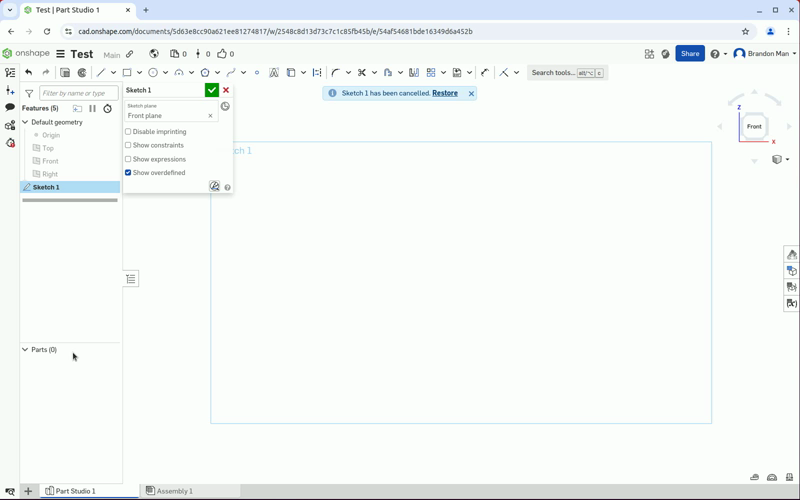
key(c)
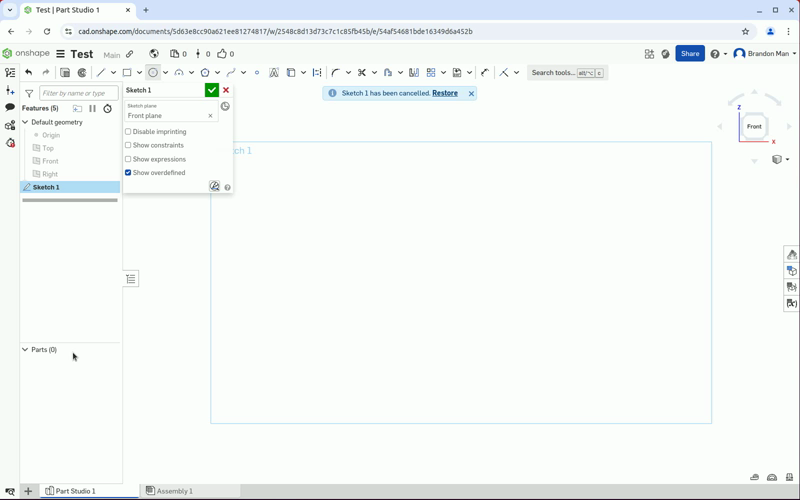
key_down(shift)
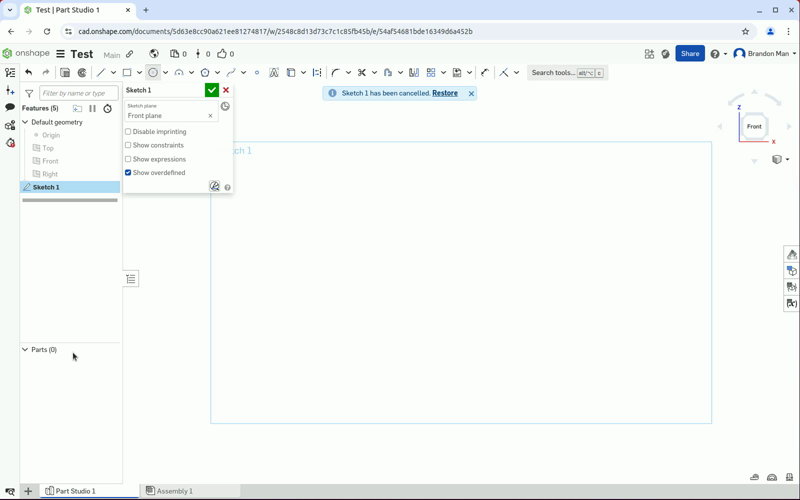
mouse_move(357, 282)
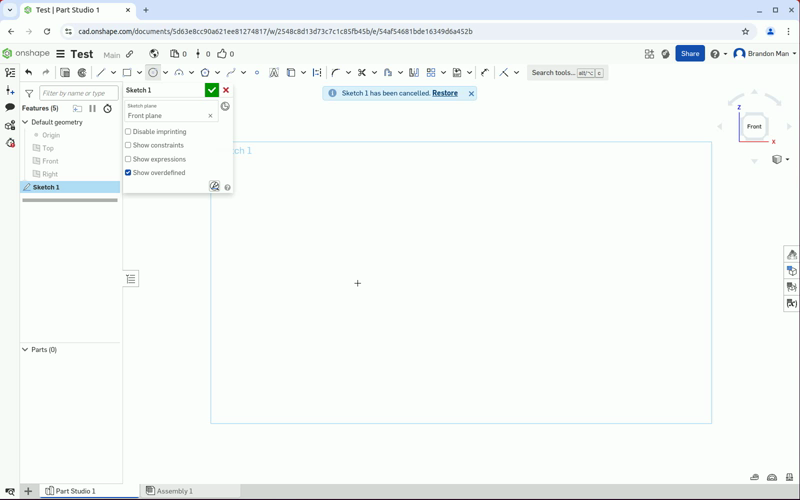
click(357, 282)
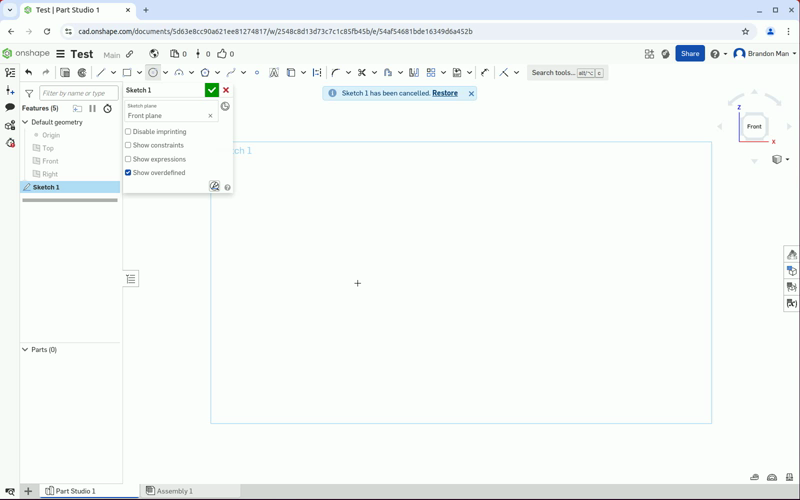
key_up(shift)
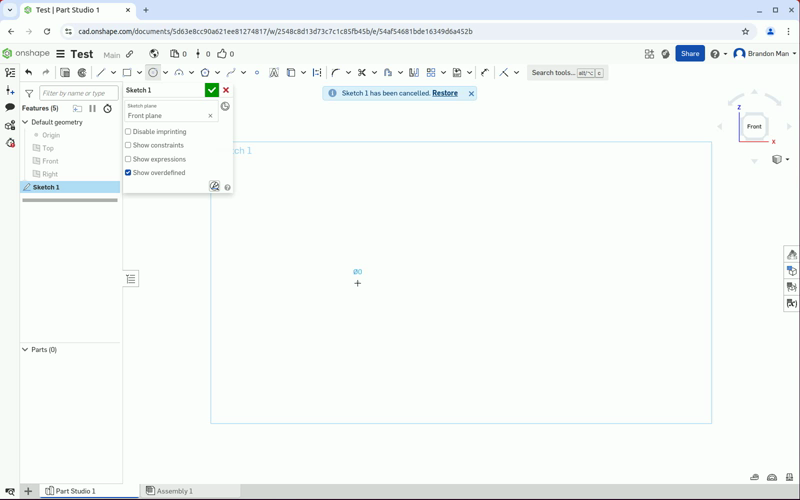
mouse_move(366, 282)
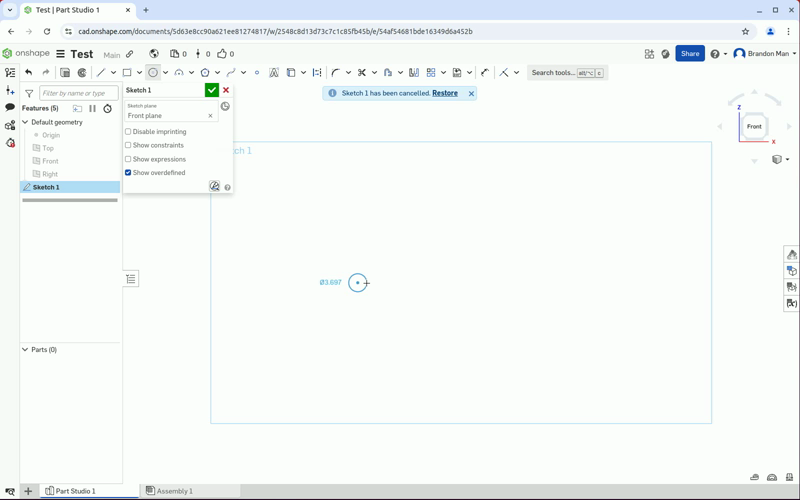
click(366, 282)
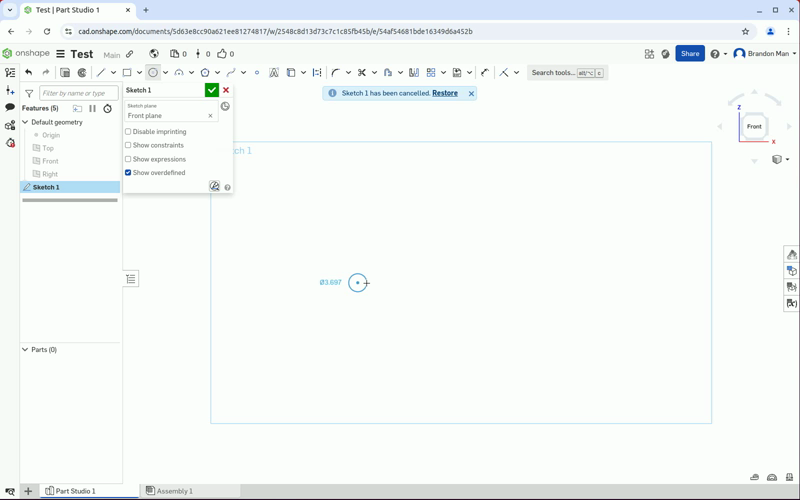
key(esc)
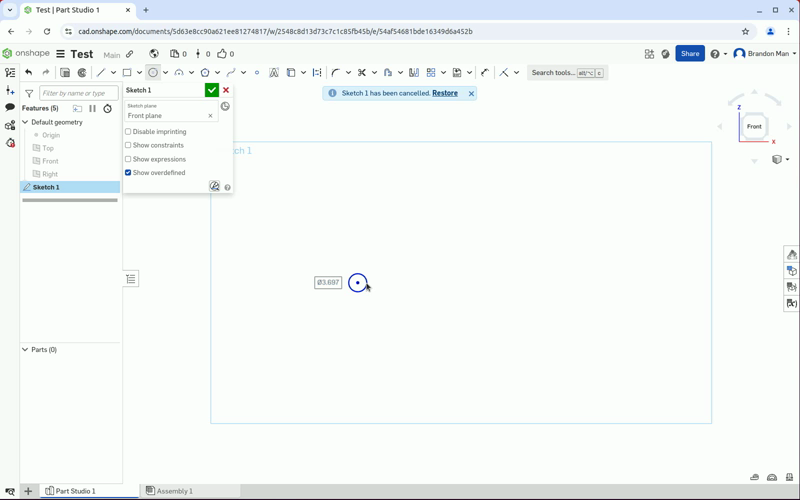
key(c)
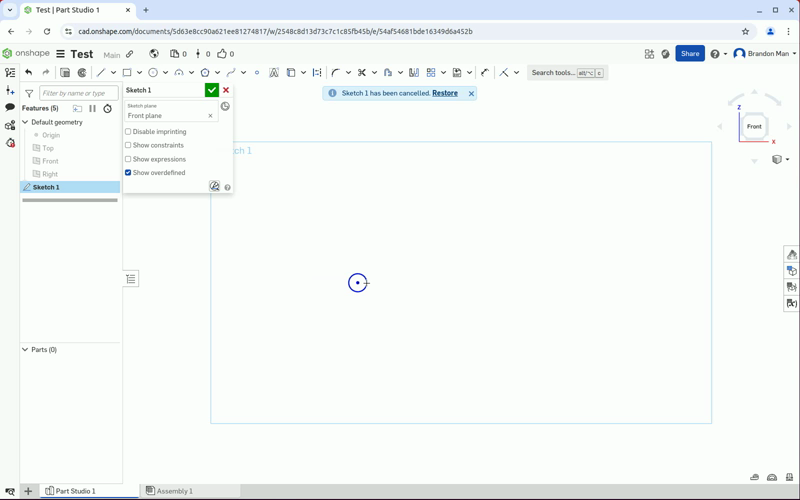
key_down(shift)
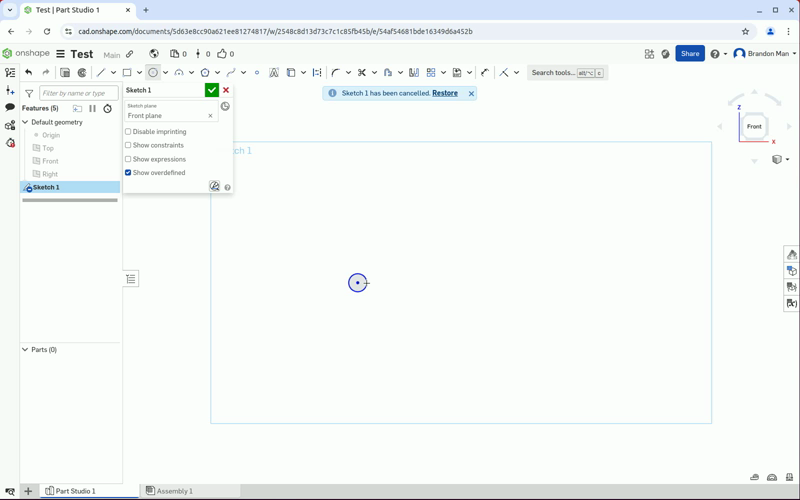
mouse_move(357, 282)
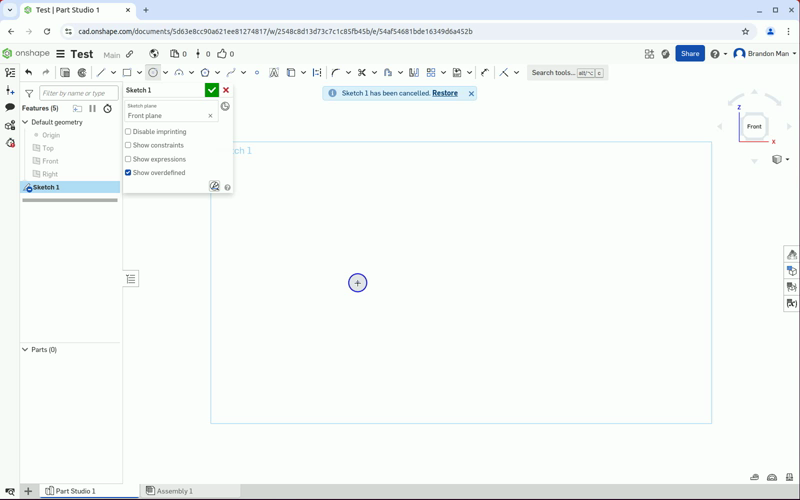
click(357, 282)
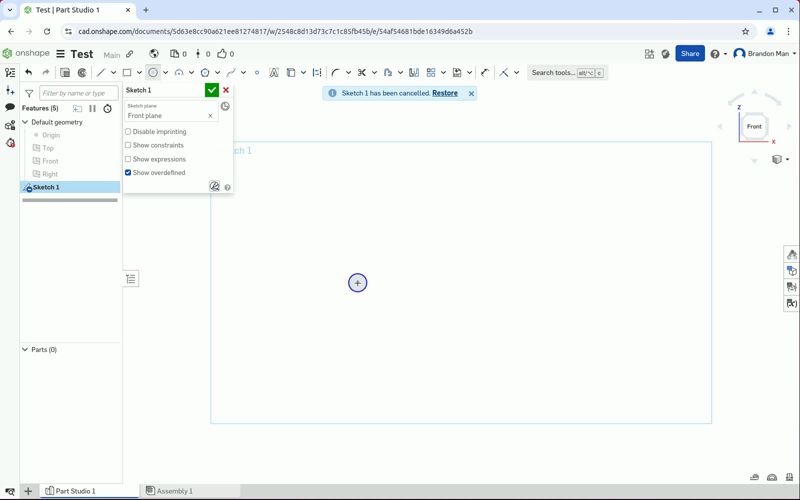
key_up(shift)
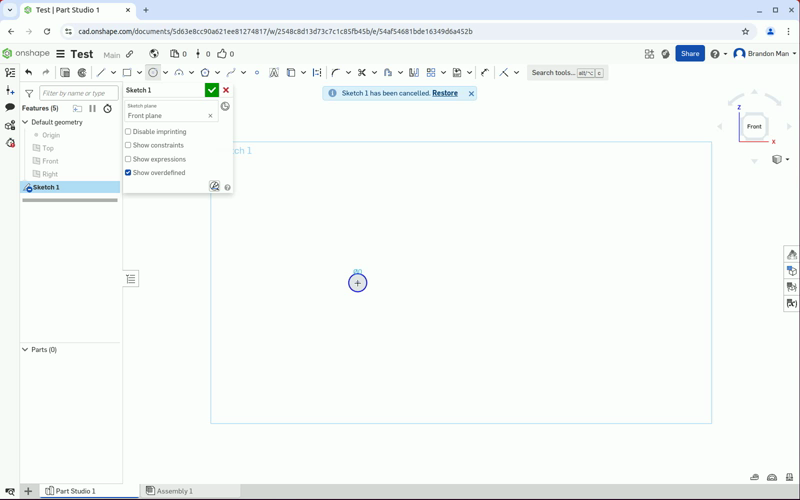
mouse_move(360, 282)
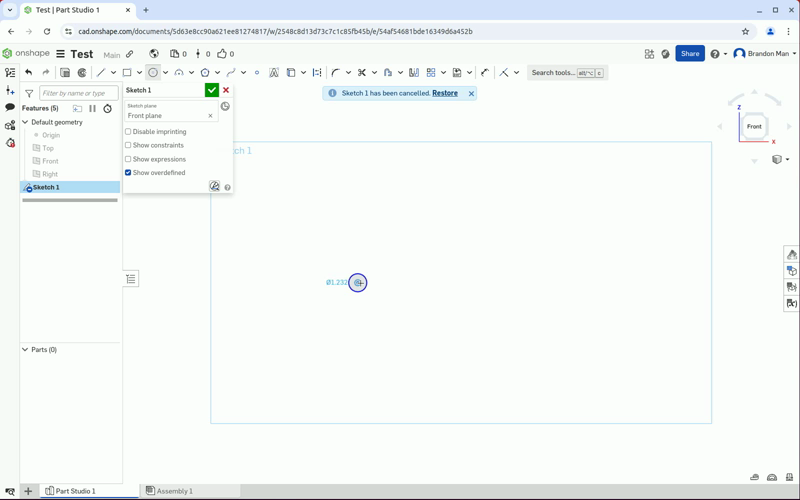
scroll(6)
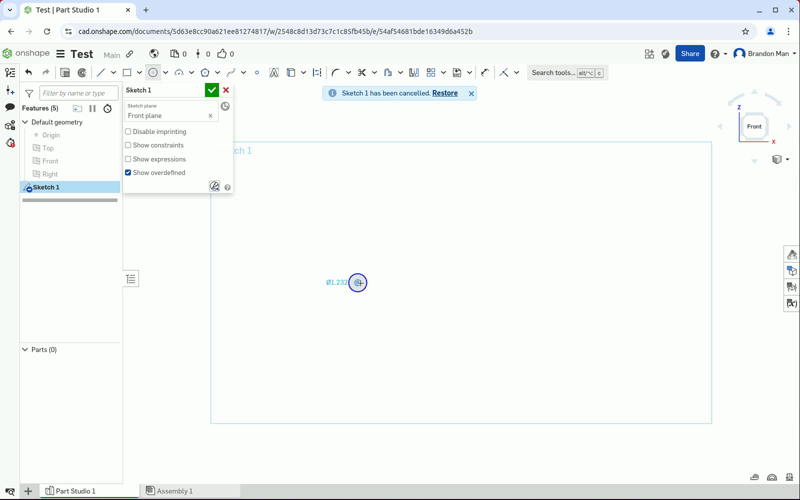
scroll(6)
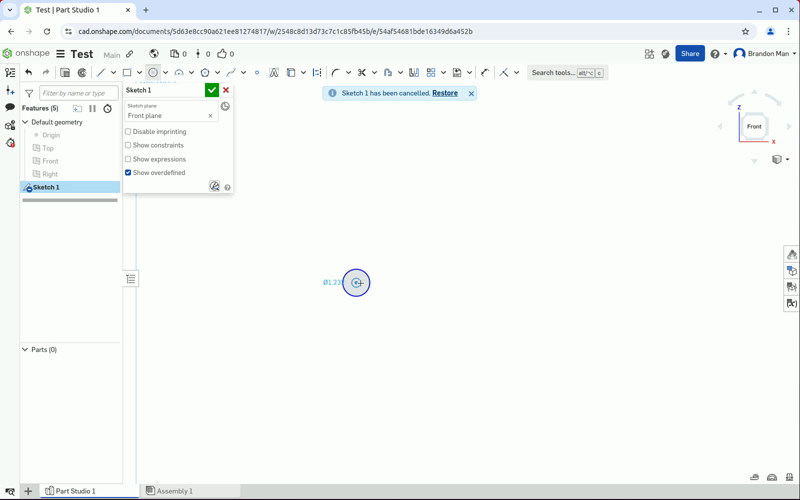
scroll(6)
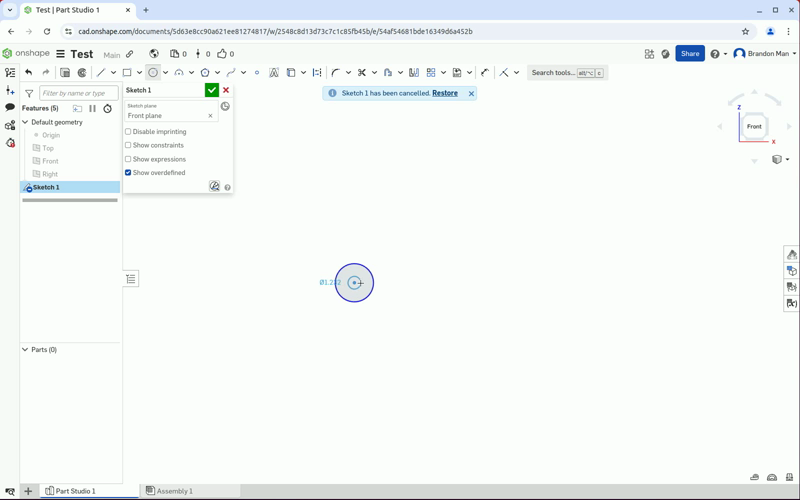
scroll(6)
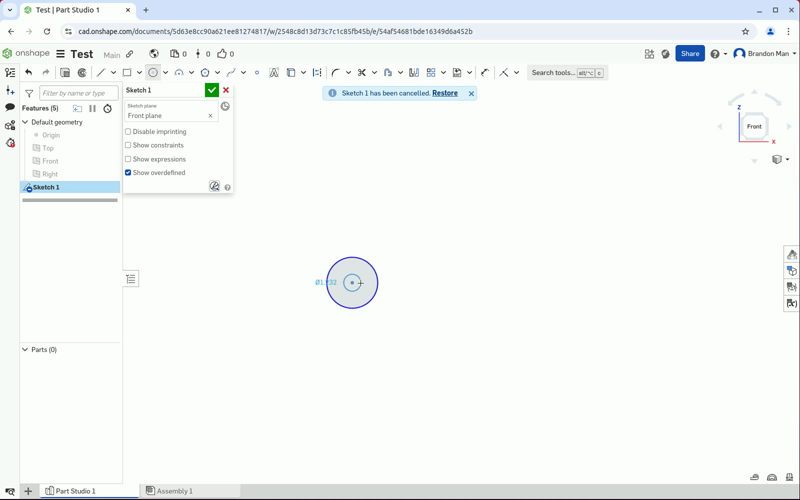
scroll(6)
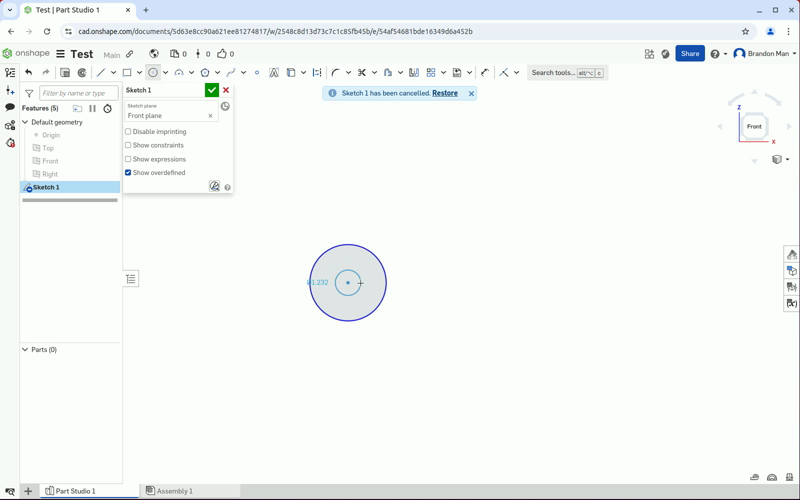
scroll(6)
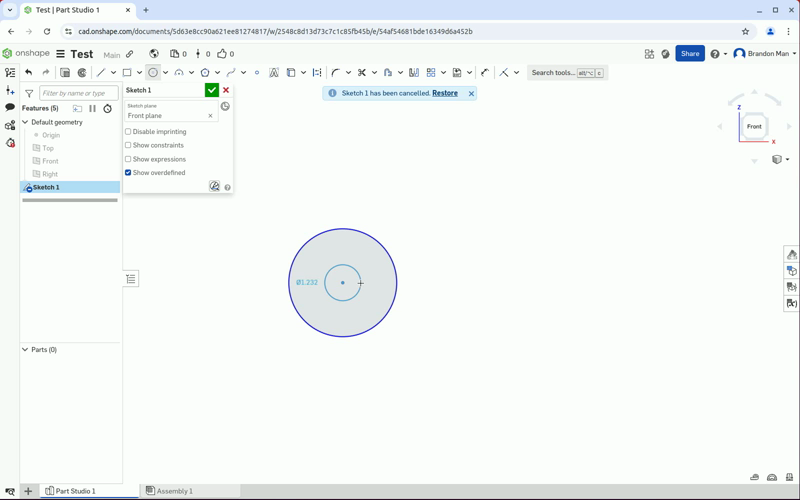
scroll(6)
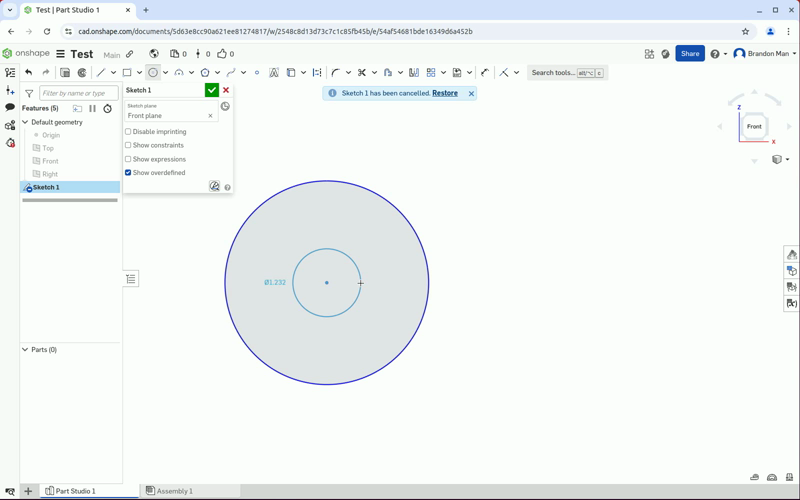
click(360, 282)
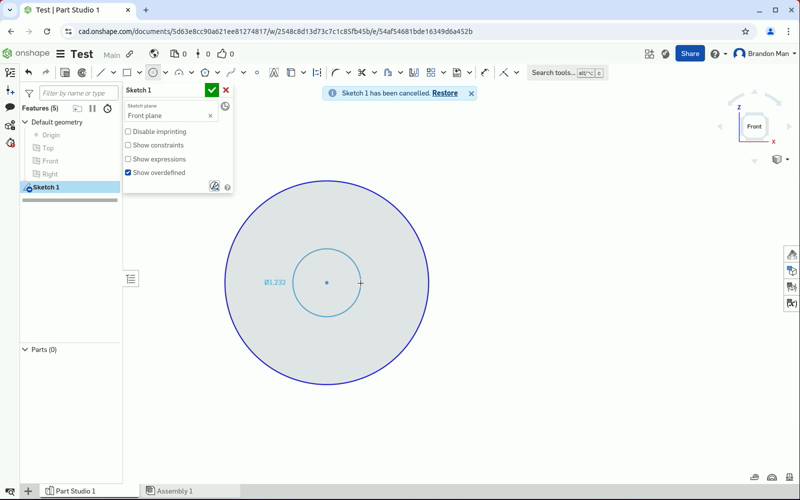
scroll(-6)
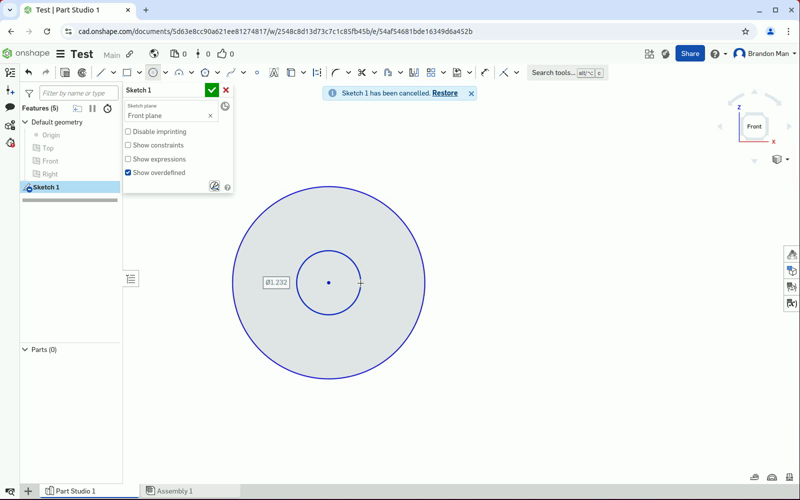
scroll(-6)
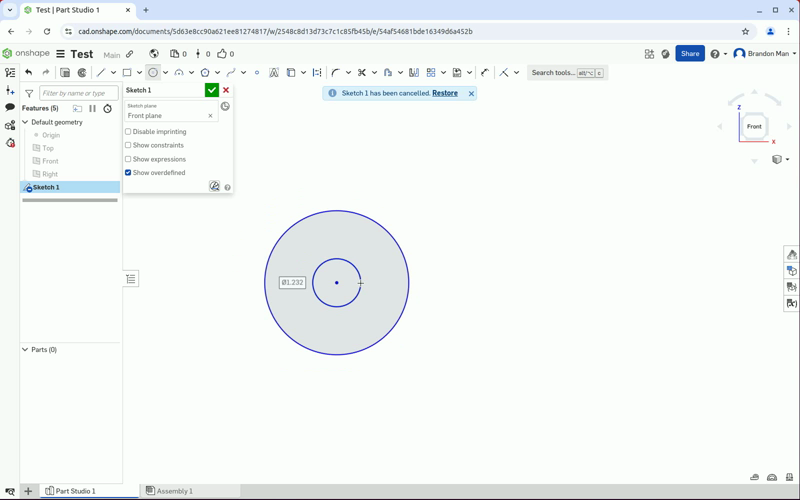
scroll(-6)
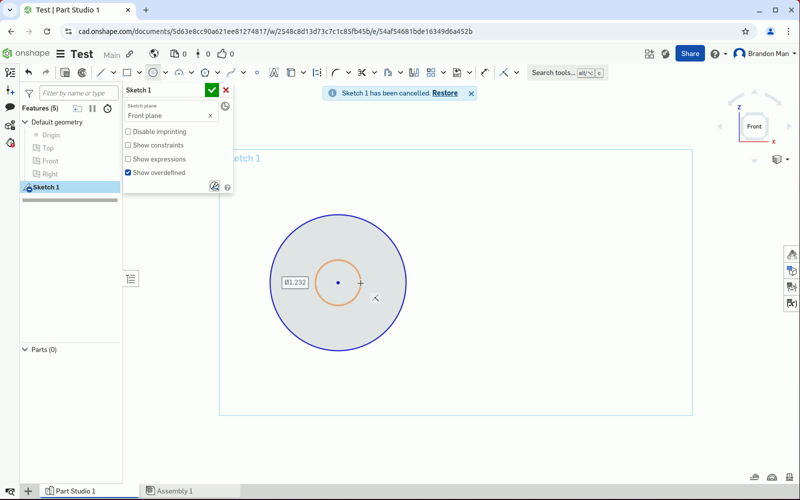
scroll(-6)
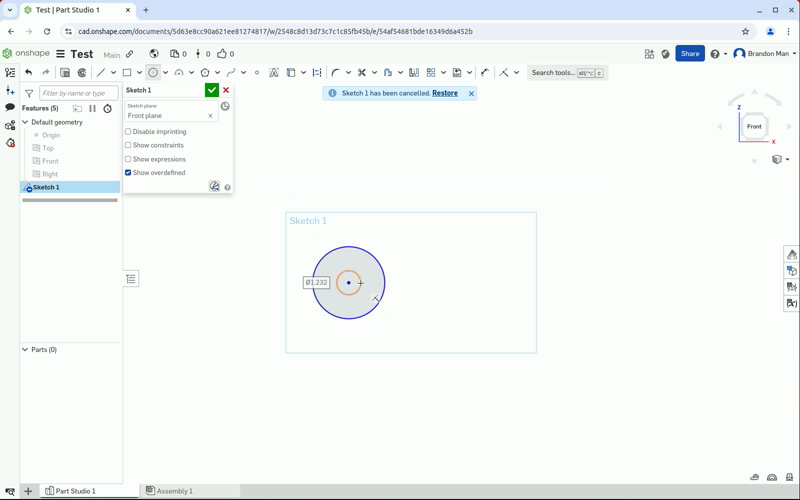
scroll(-6)
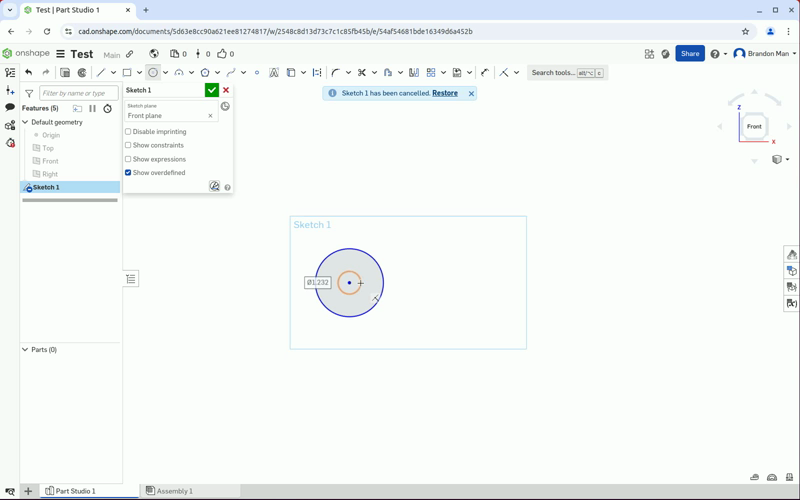
scroll(-6)
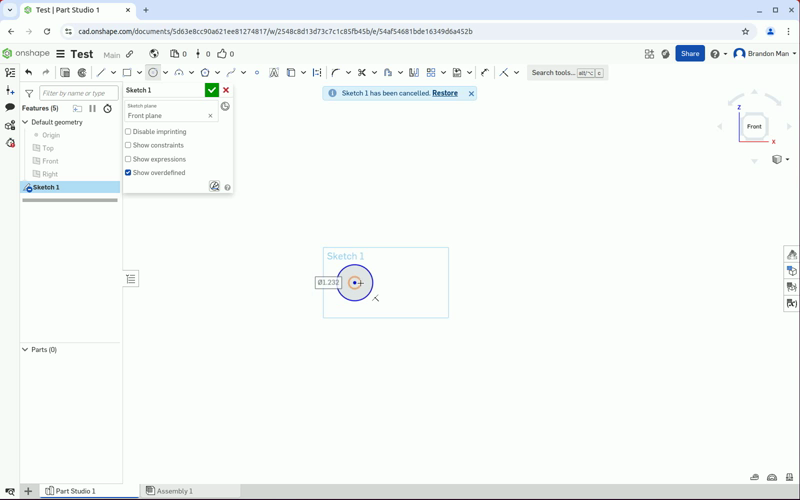
scroll(-6)
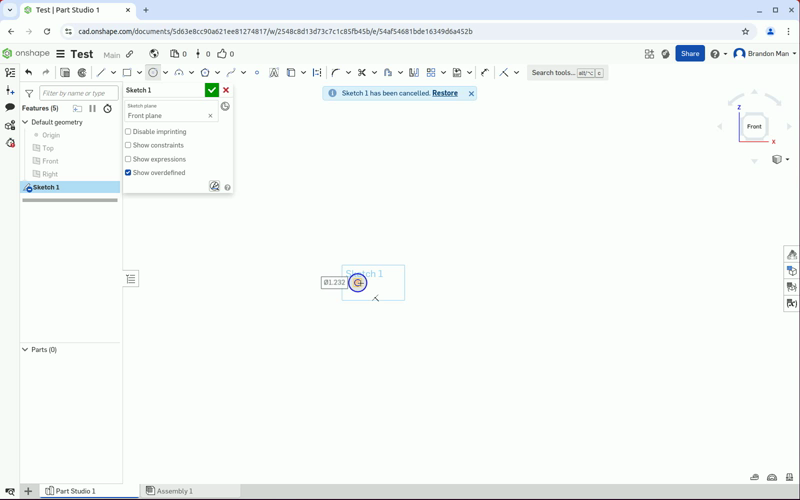
key(esc)
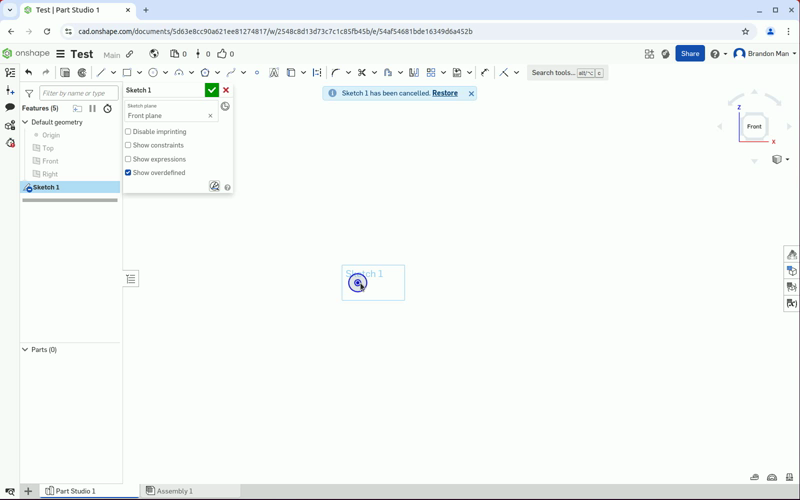
key(c)
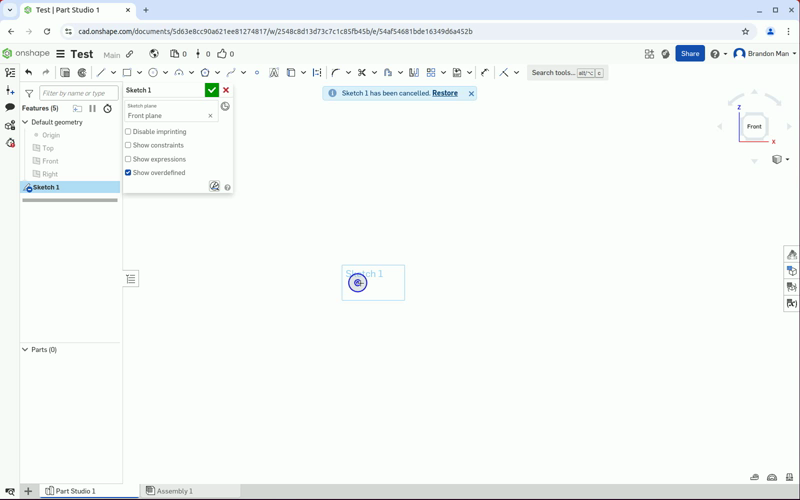
key_down(shift)
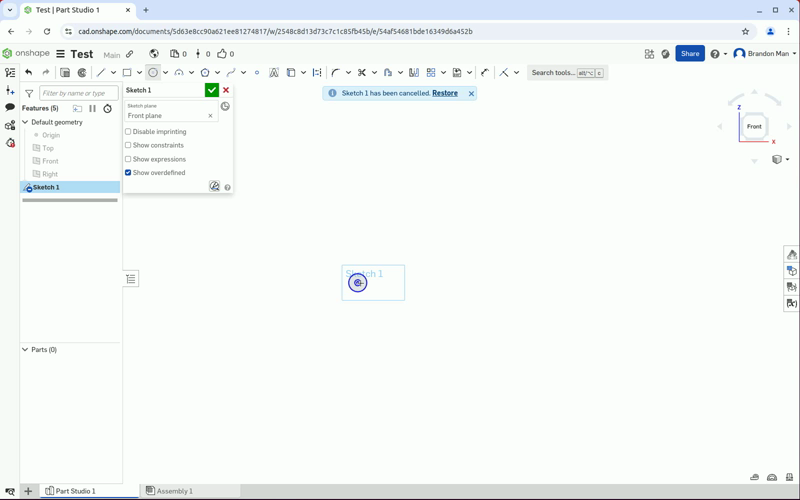
mouse_move(362, 282)
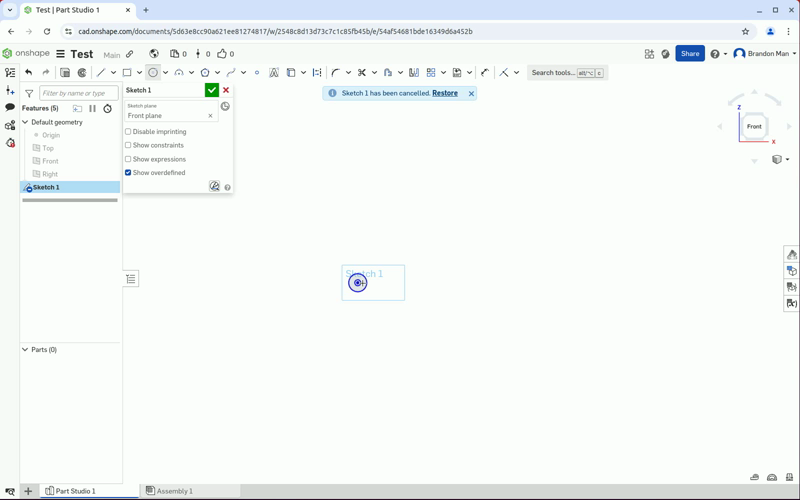
scroll(6)
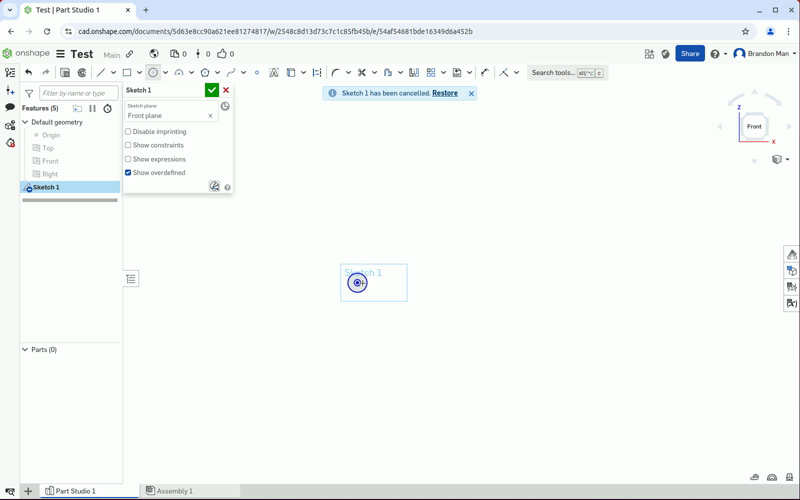
scroll(6)
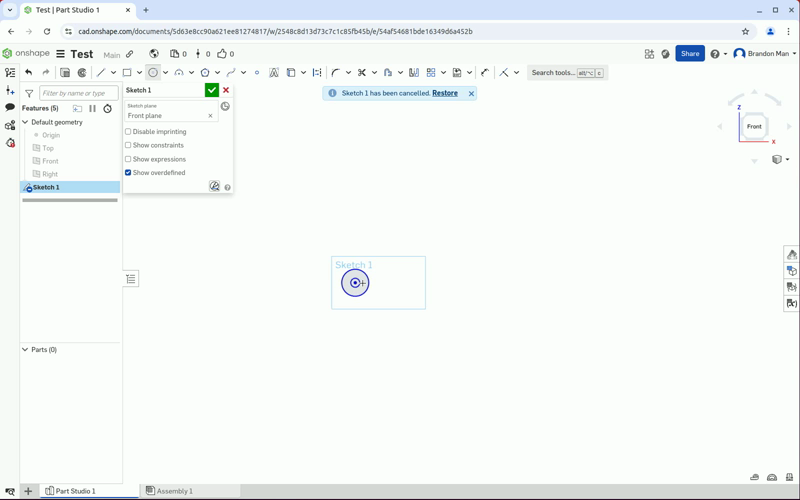
scroll(6)
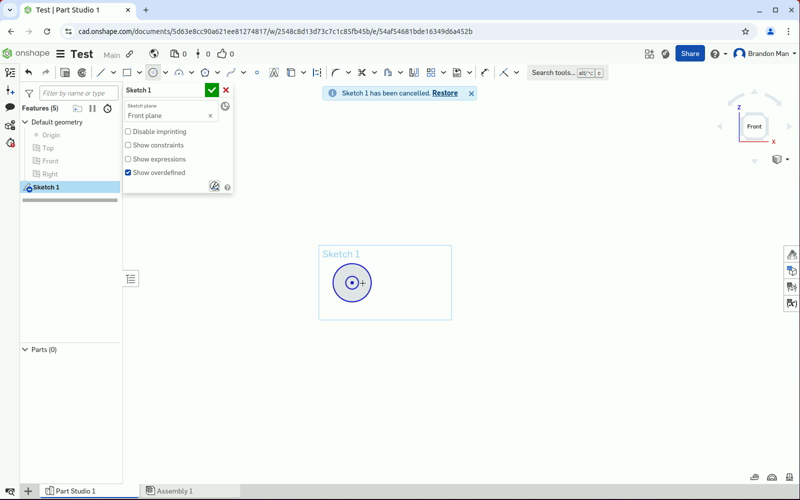
scroll(6)
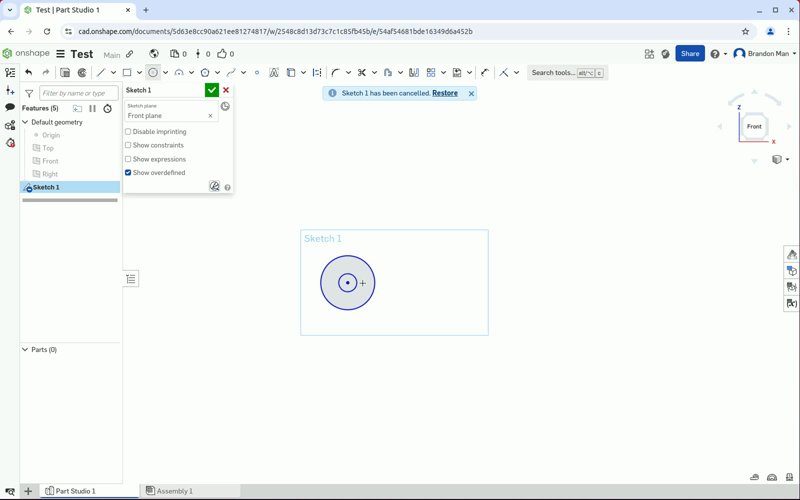
scroll(6)
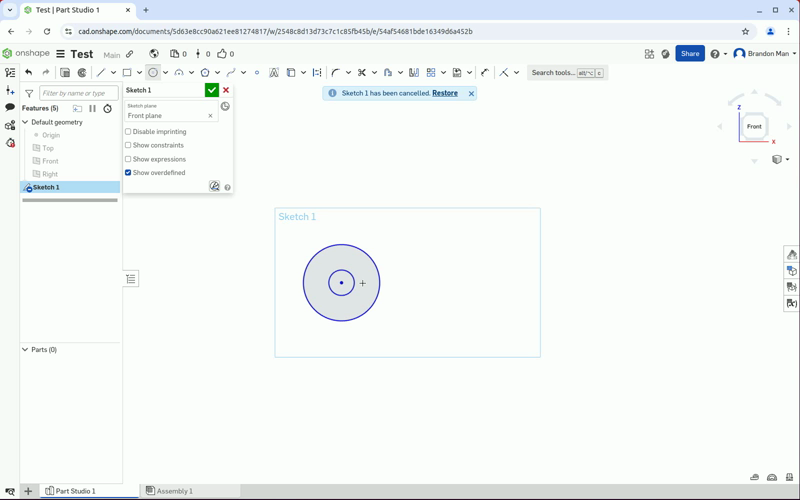
scroll(6)
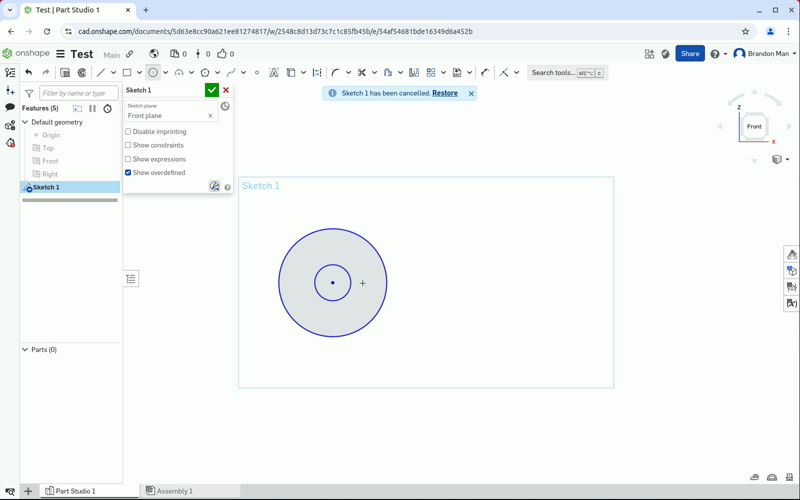
scroll(6)
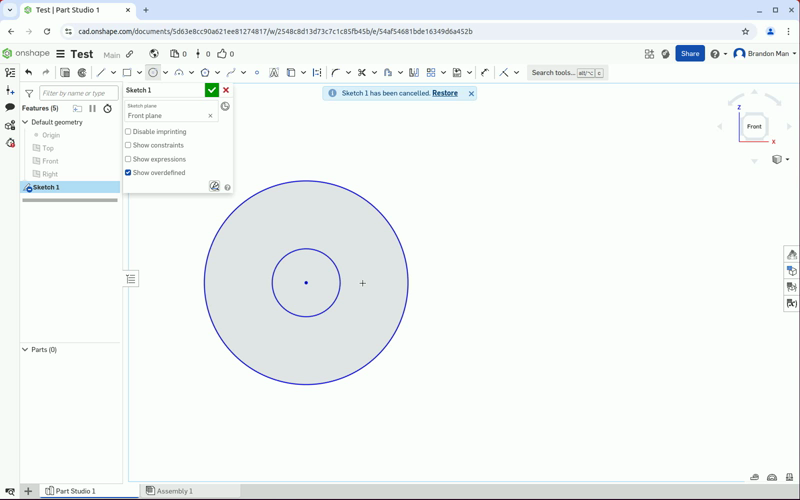
click(362, 282)
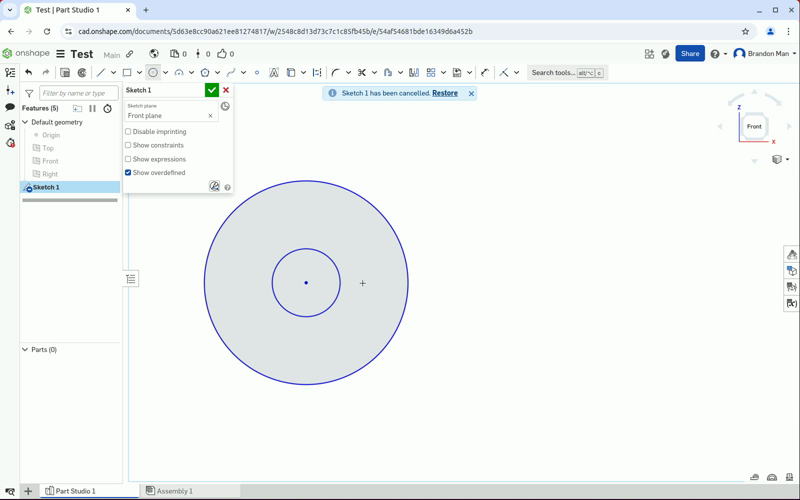
scroll(-6)
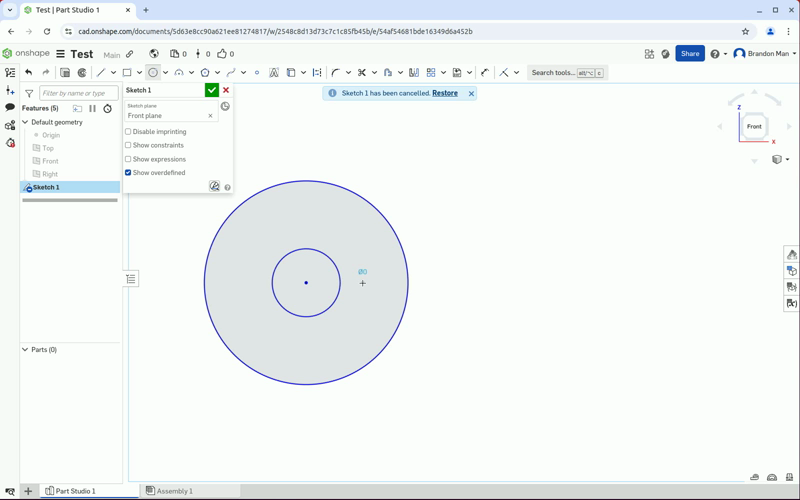
scroll(-6)
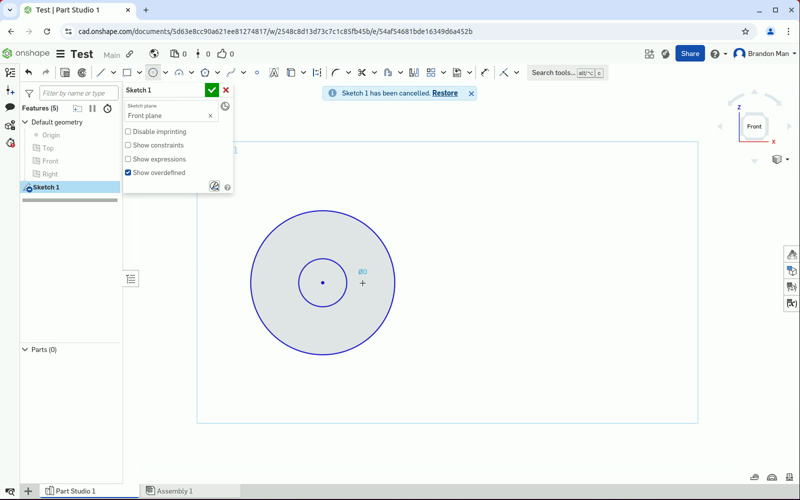
scroll(-6)
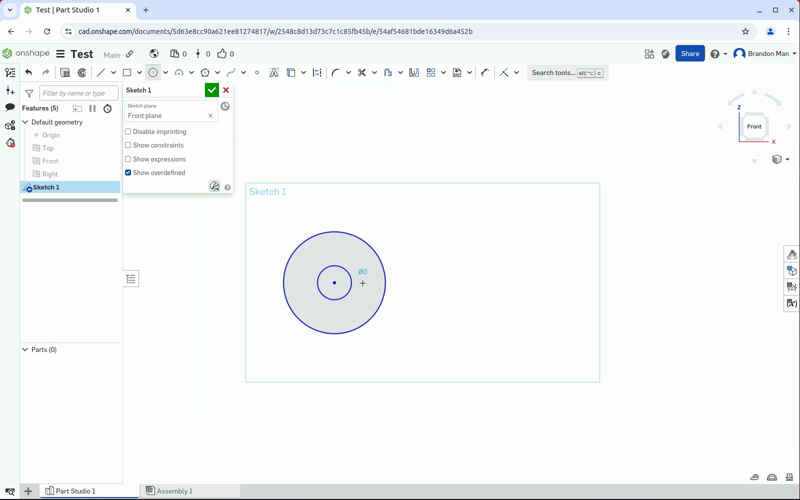
scroll(-6)
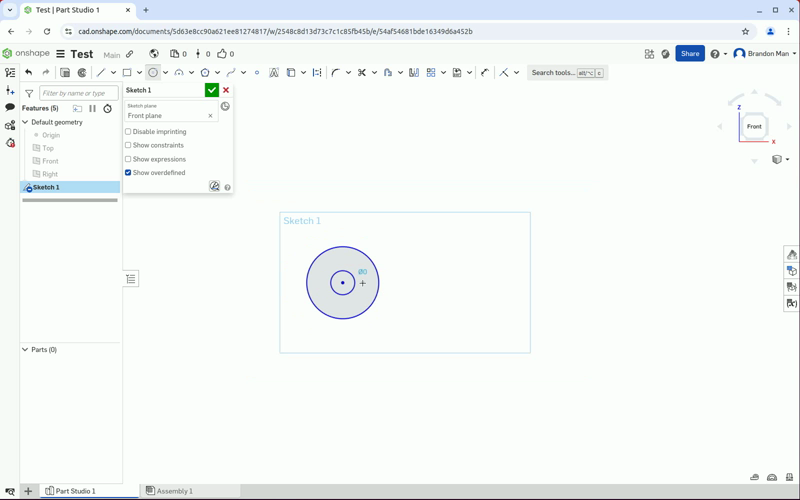
scroll(-6)
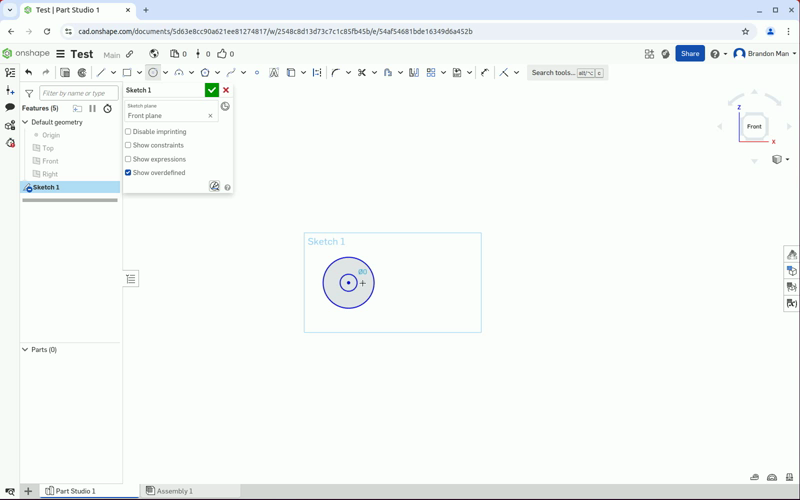
scroll(-6)
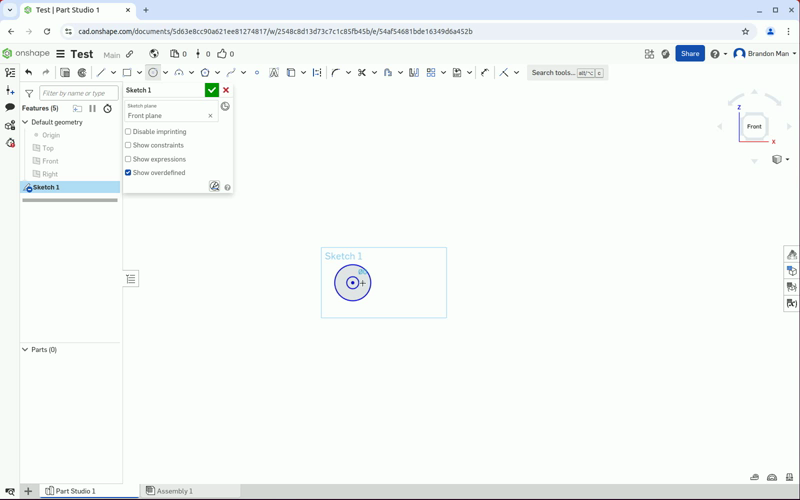
scroll(-6)
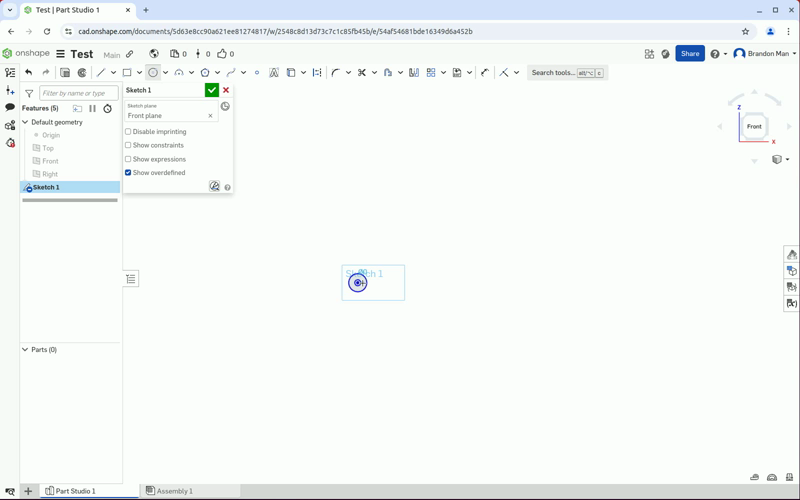
key_up(shift)
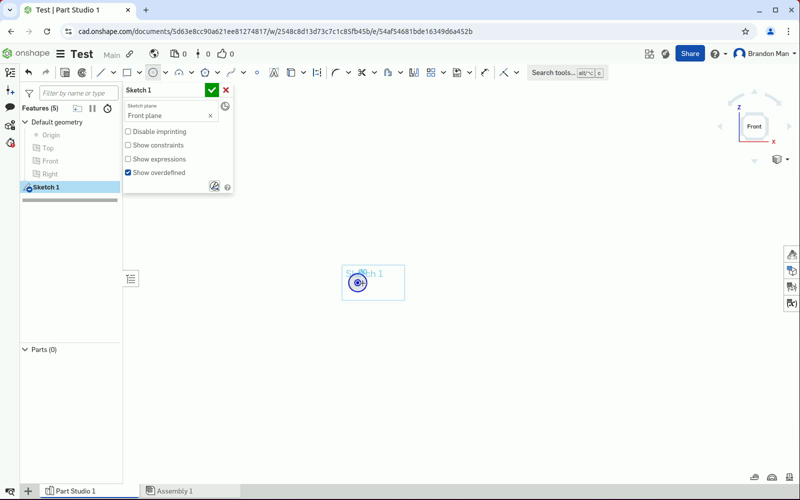
mouse_move(364, 282)
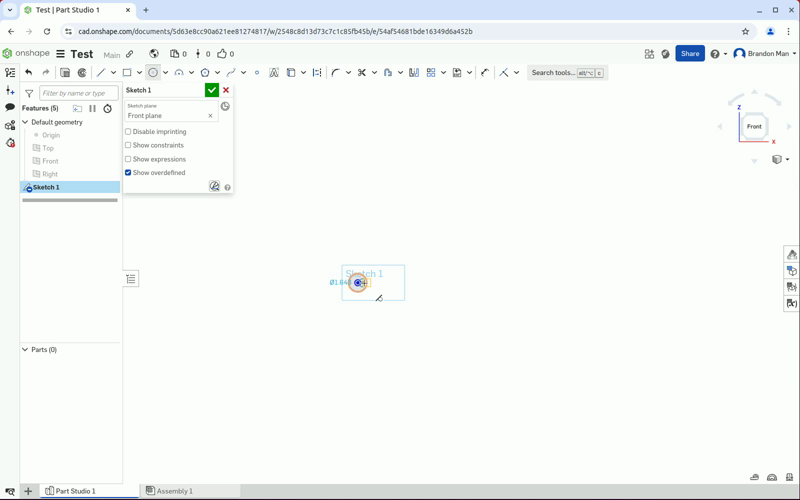
scroll(6)
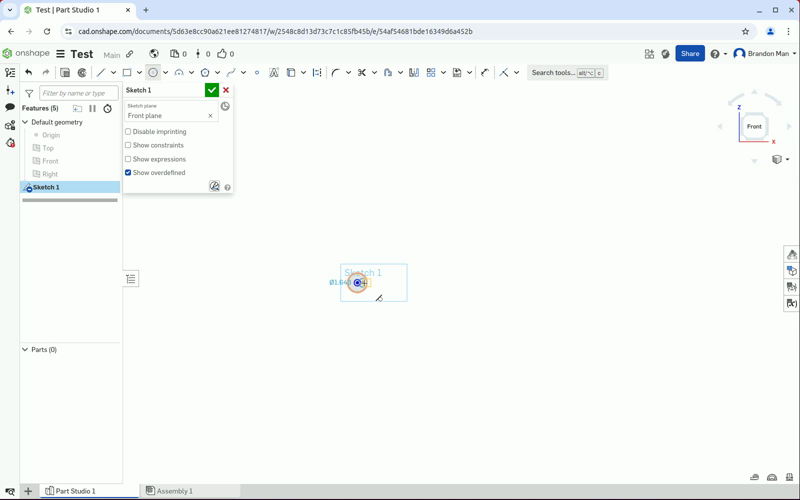
scroll(6)
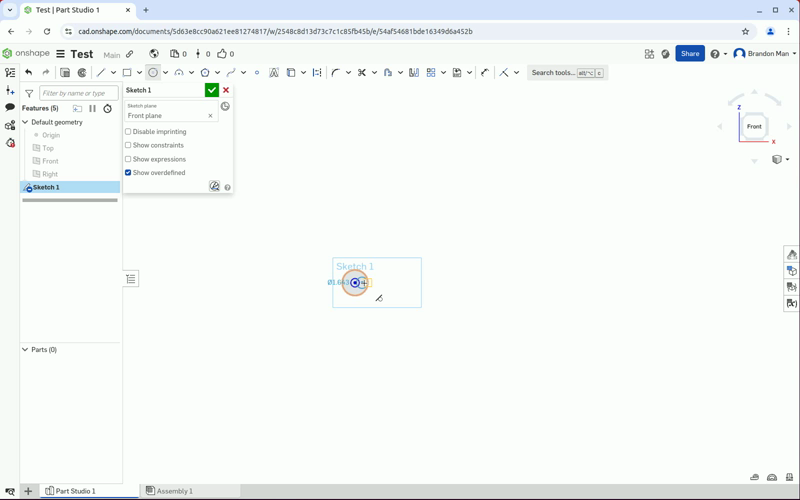
scroll(6)
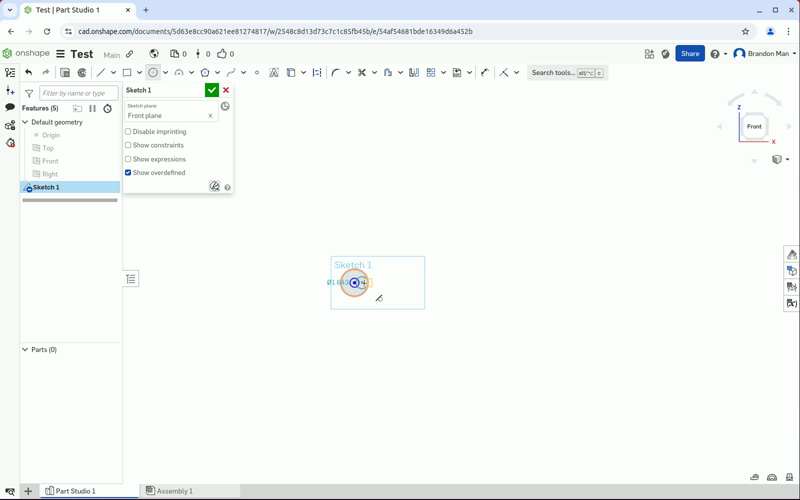
scroll(6)
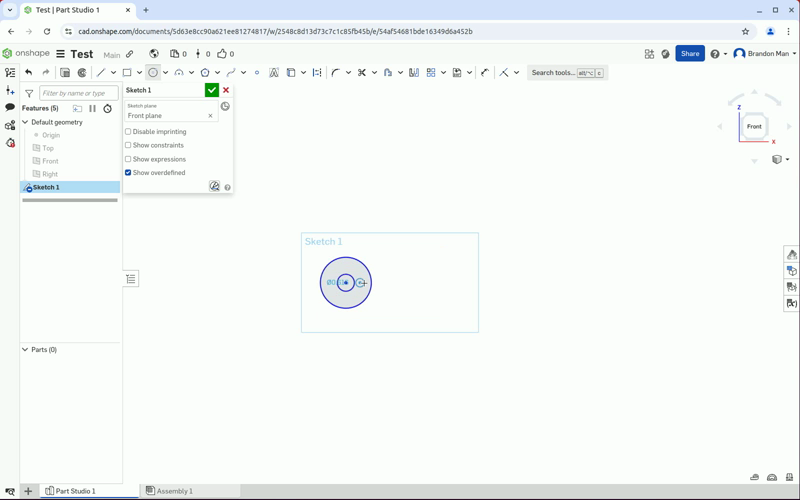
scroll(6)
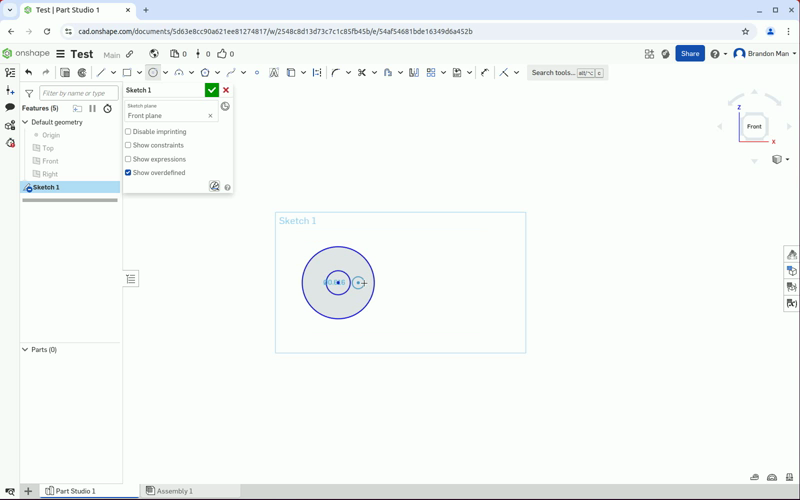
scroll(6)
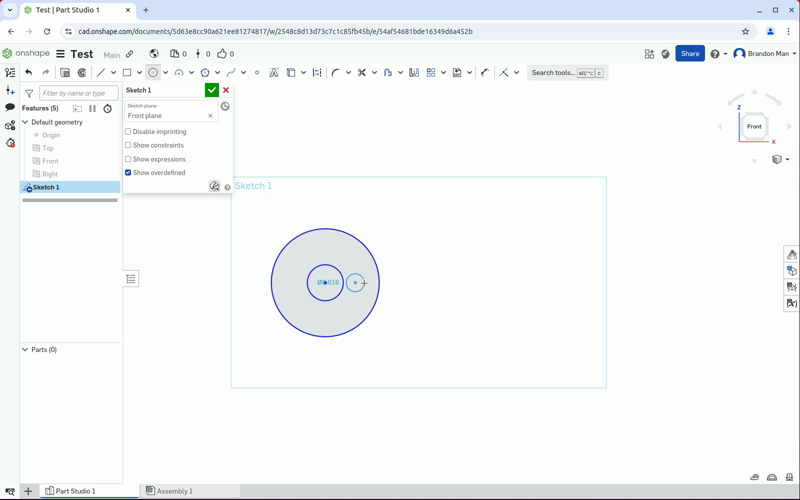
scroll(6)
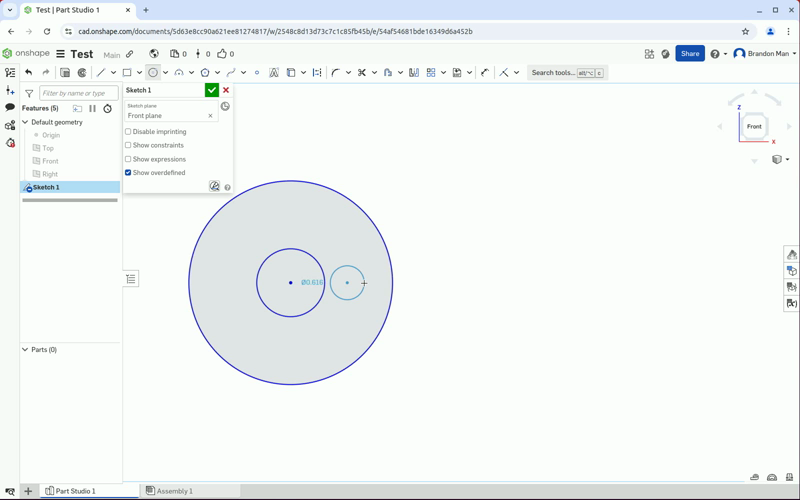
click(364, 282)
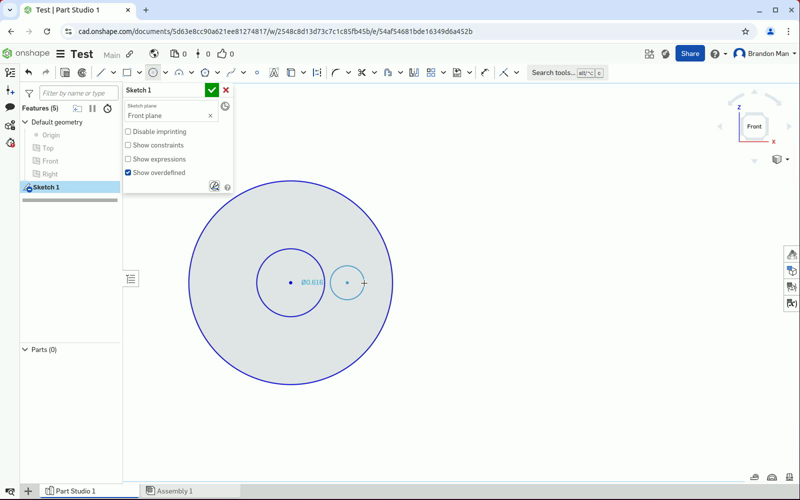
scroll(-6)
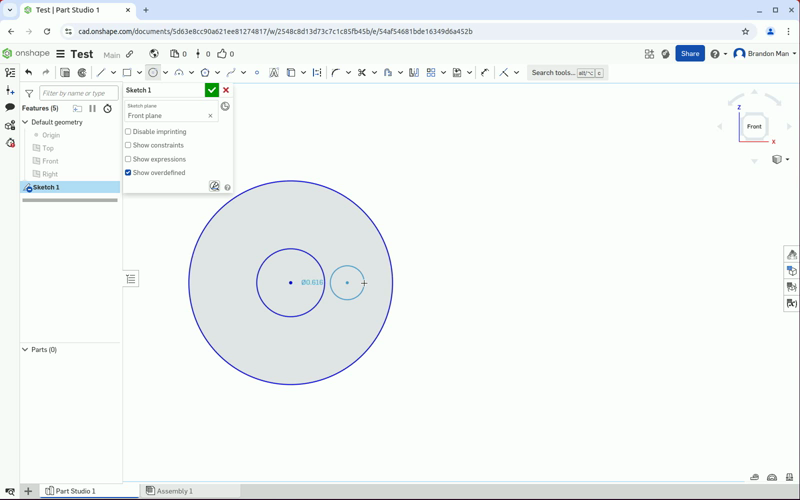
scroll(-6)
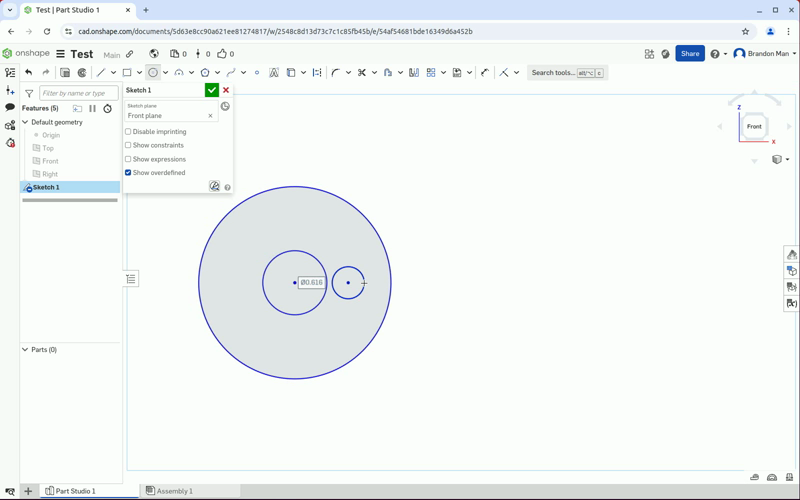
scroll(-6)
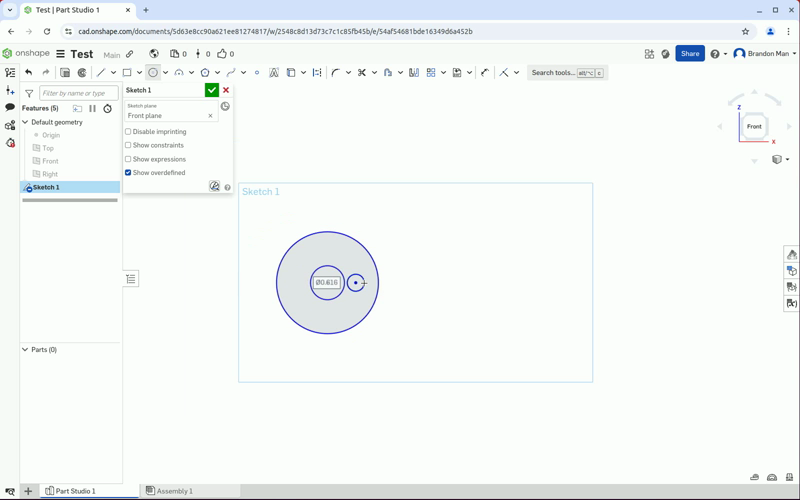
scroll(-6)
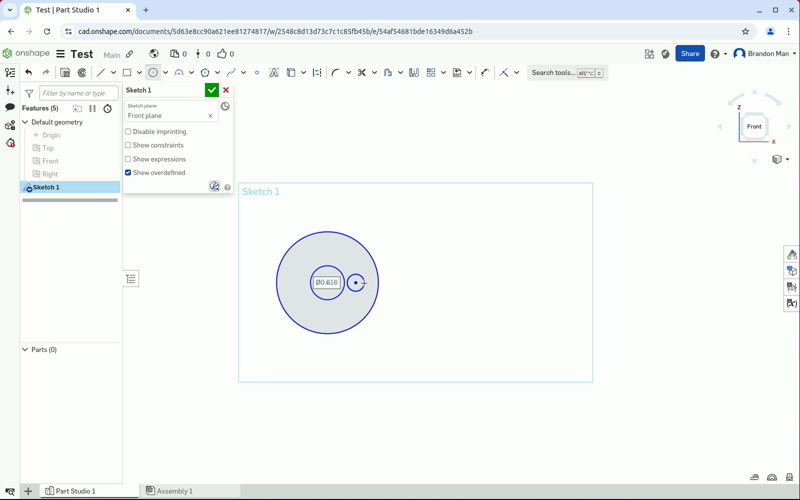
scroll(-6)
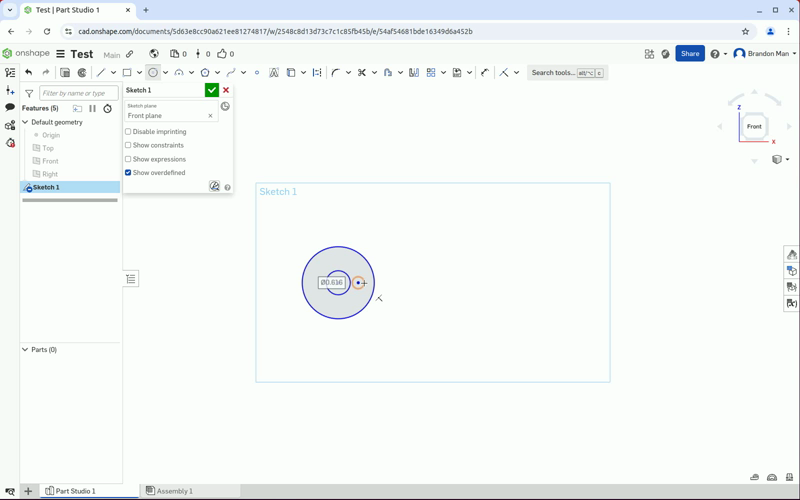
scroll(-6)
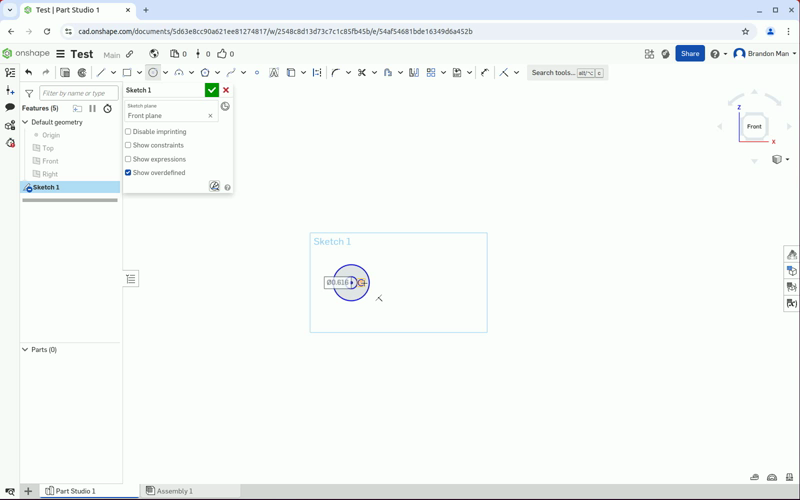
scroll(-6)
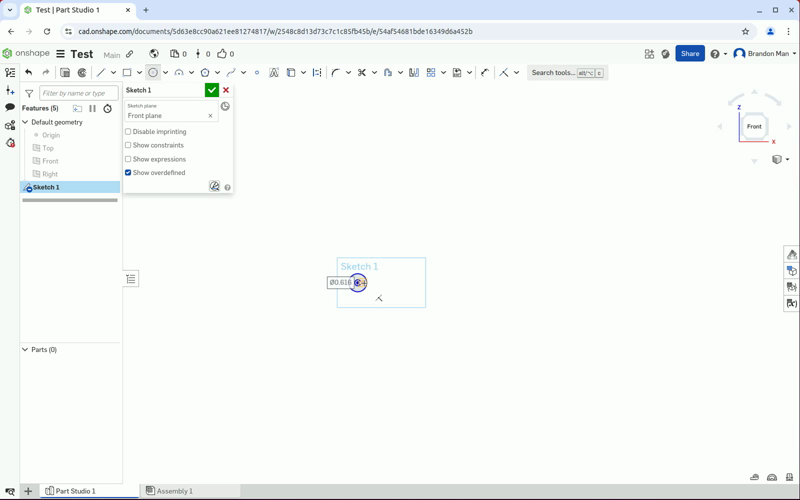
key(esc)
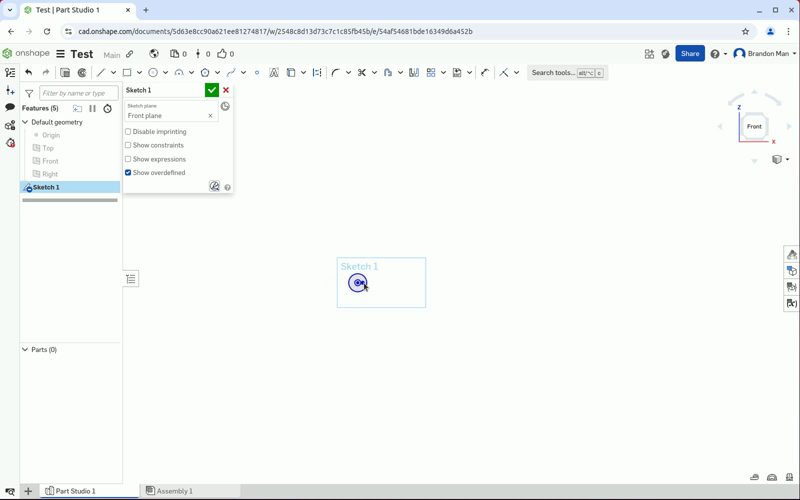
mouse_move(359, 288)
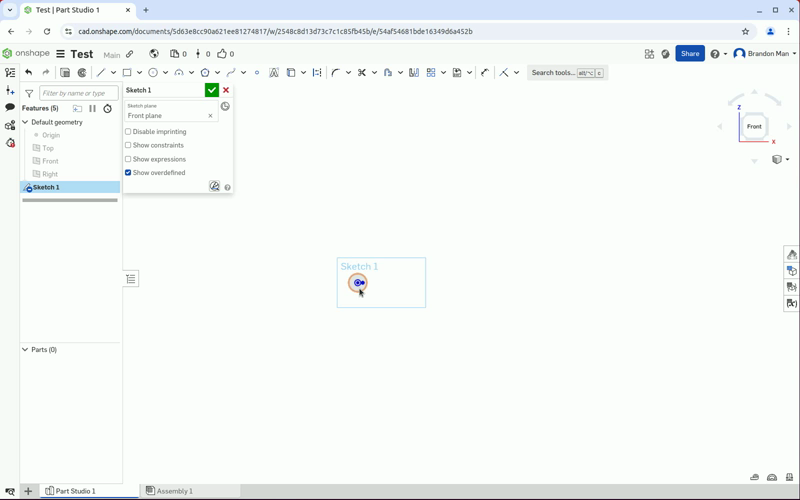
scroll(6)
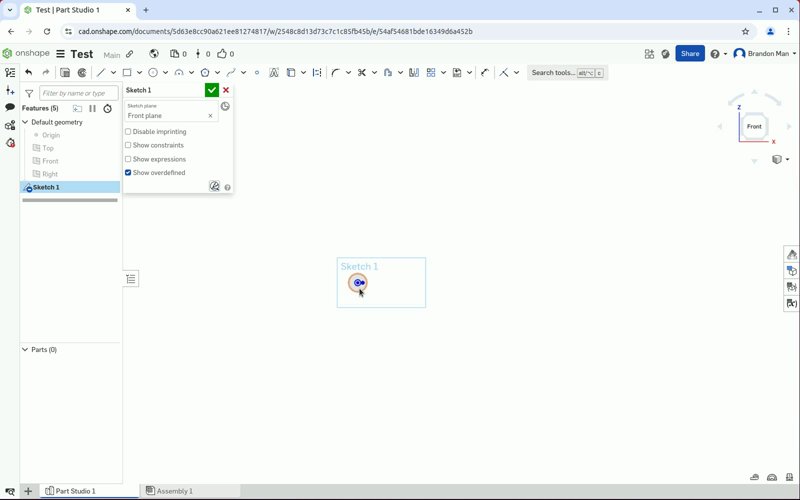
scroll(6)
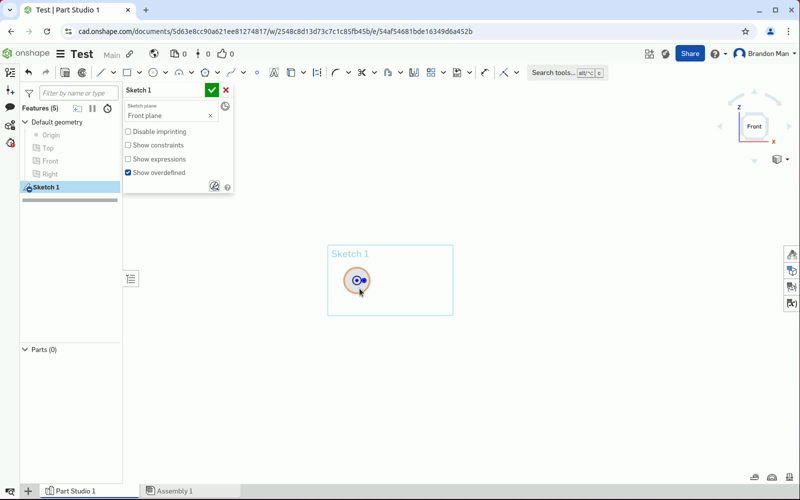
scroll(6)
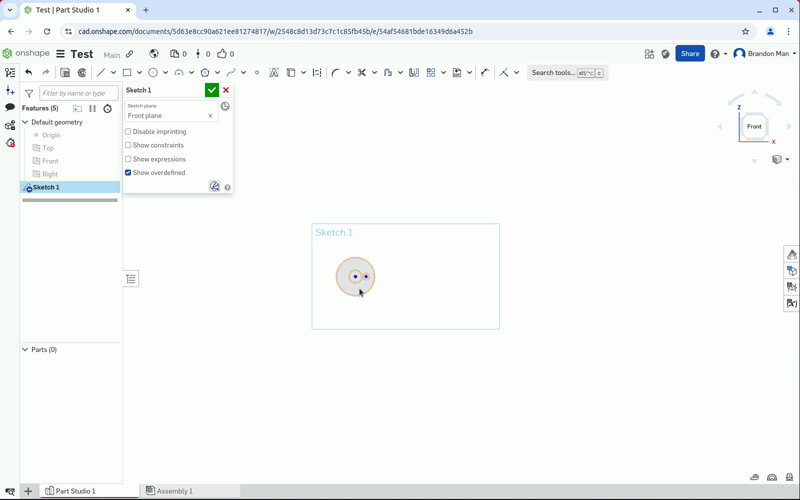
scroll(6)
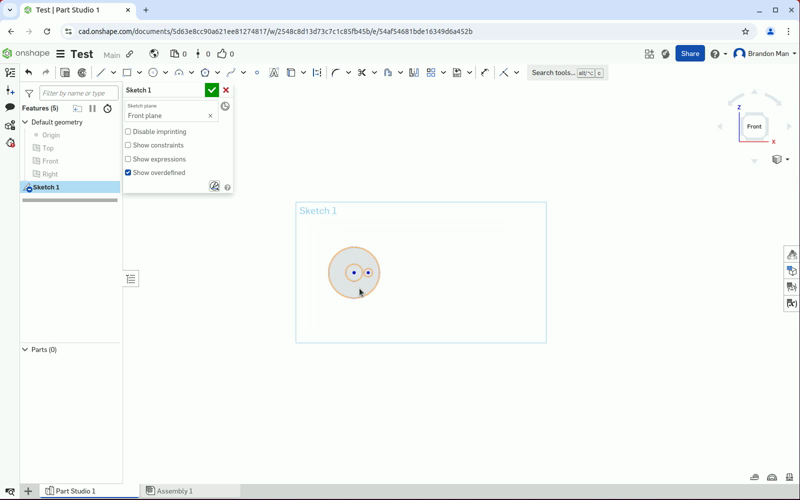
scroll(6)
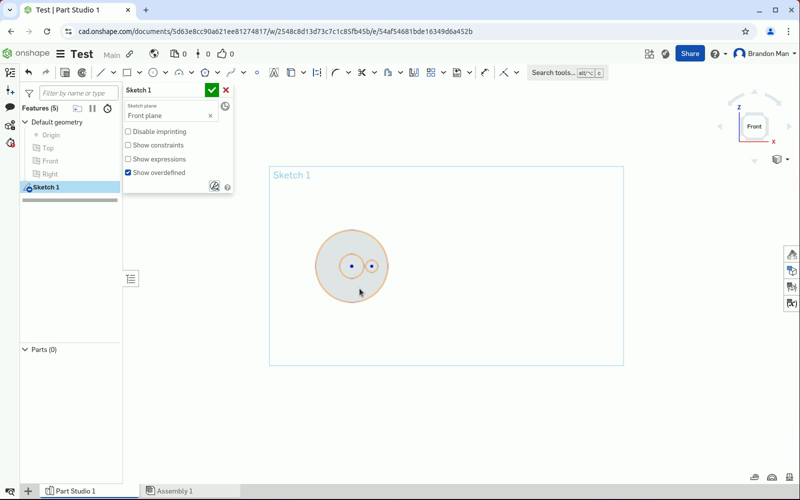
scroll(6)
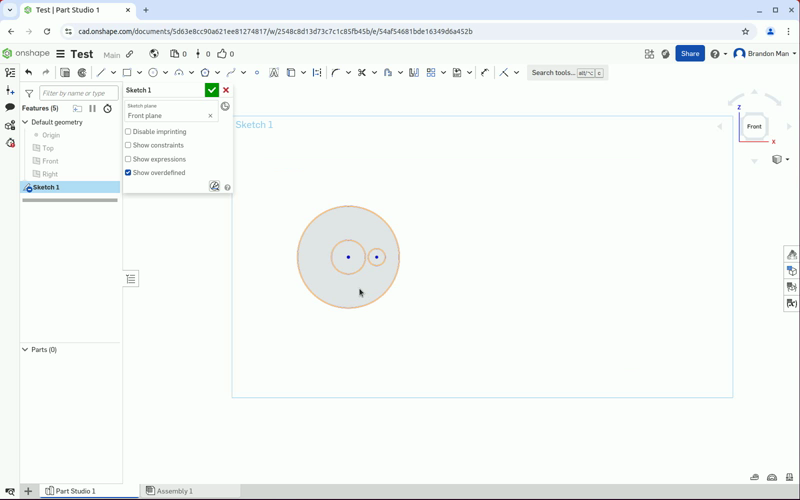
scroll(6)
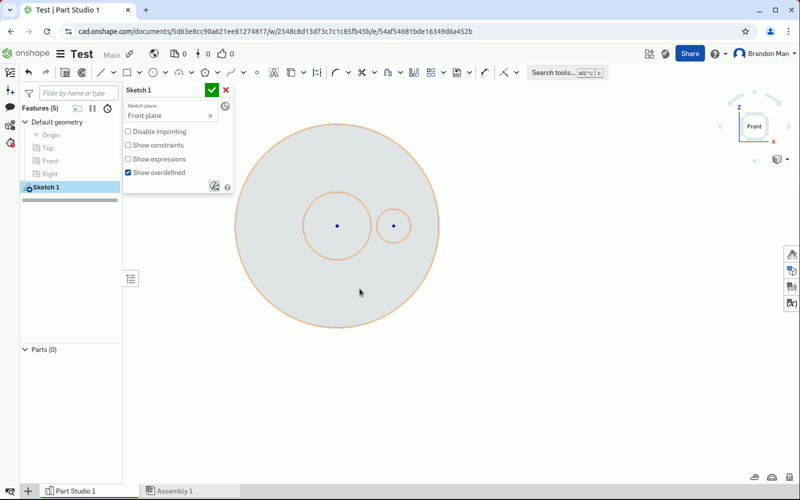
click(359, 288)
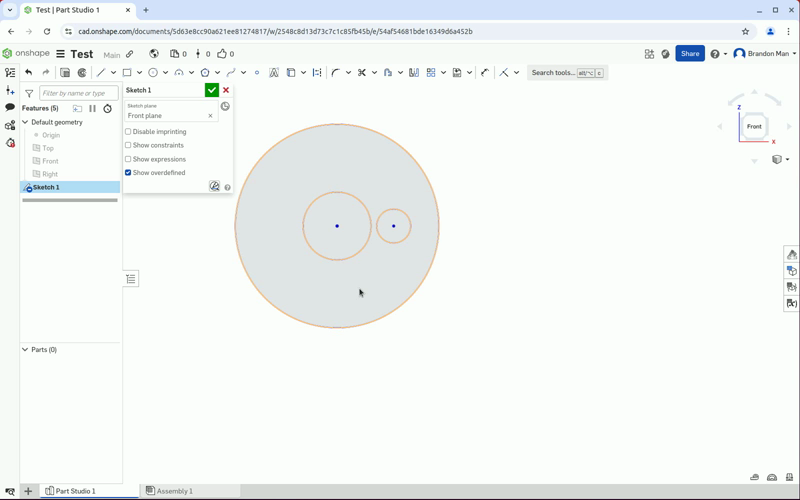
scroll(-6)
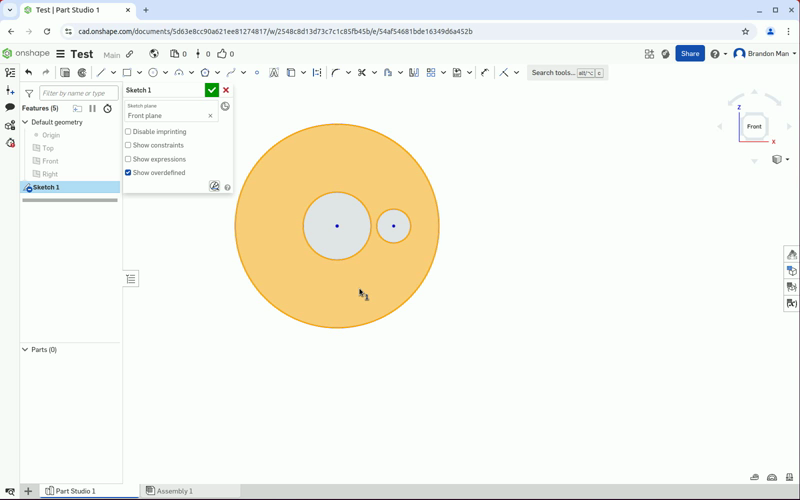
scroll(-6)
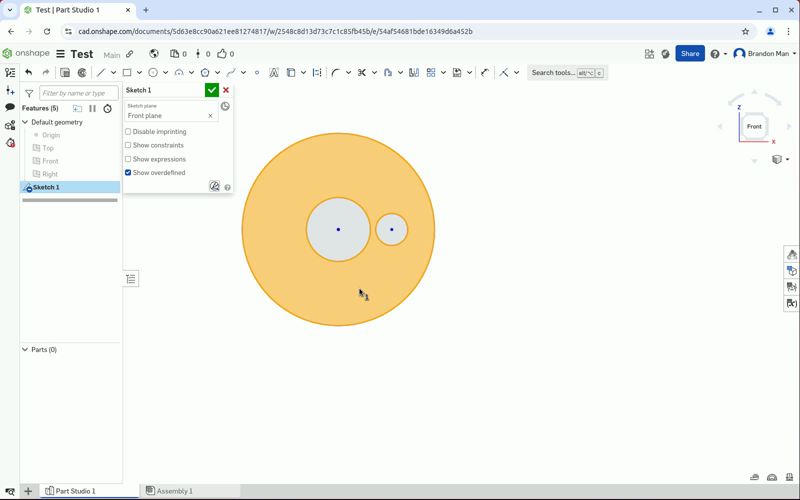
scroll(-6)
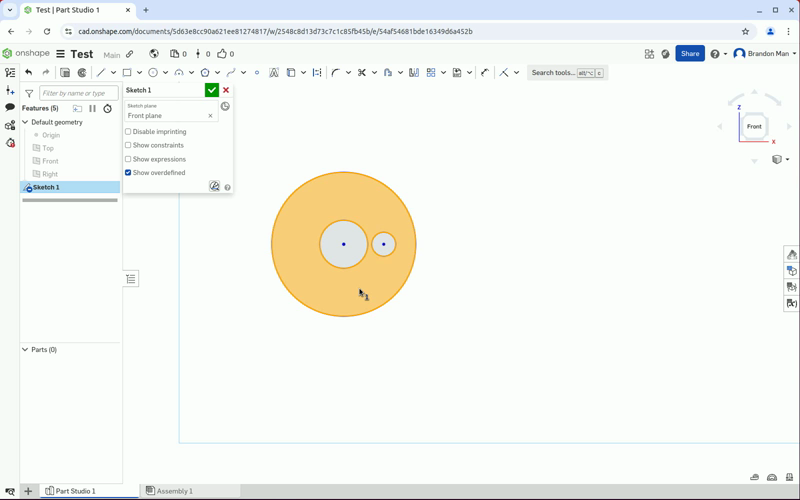
scroll(-6)
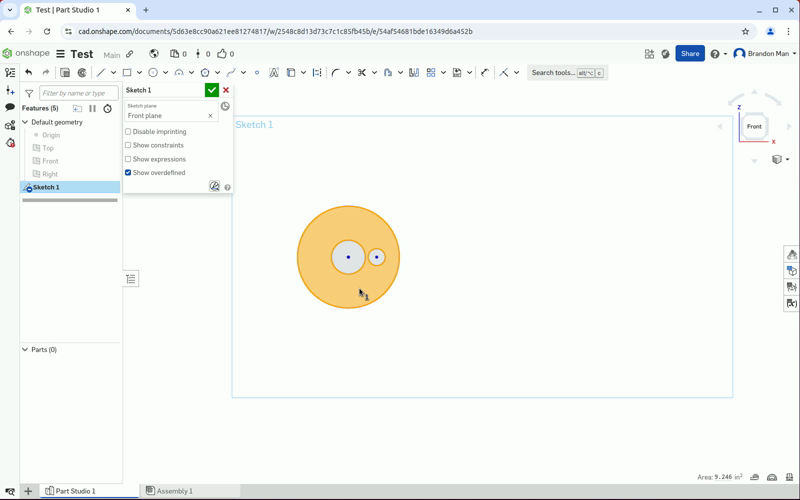
scroll(-6)
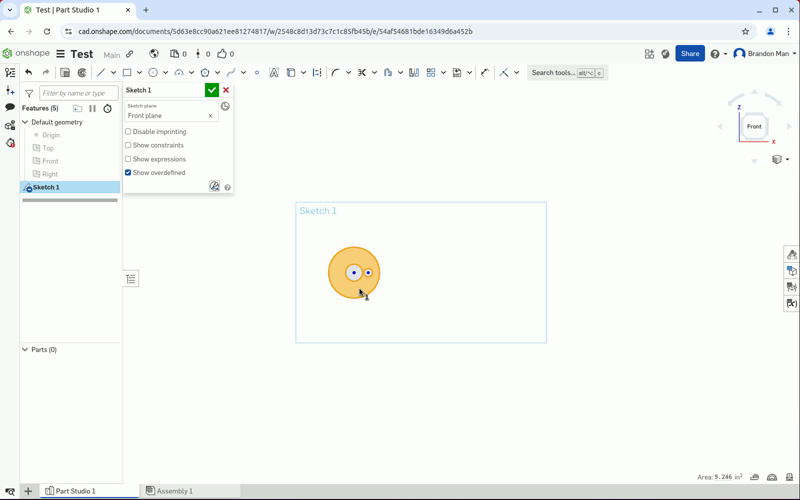
scroll(-6)
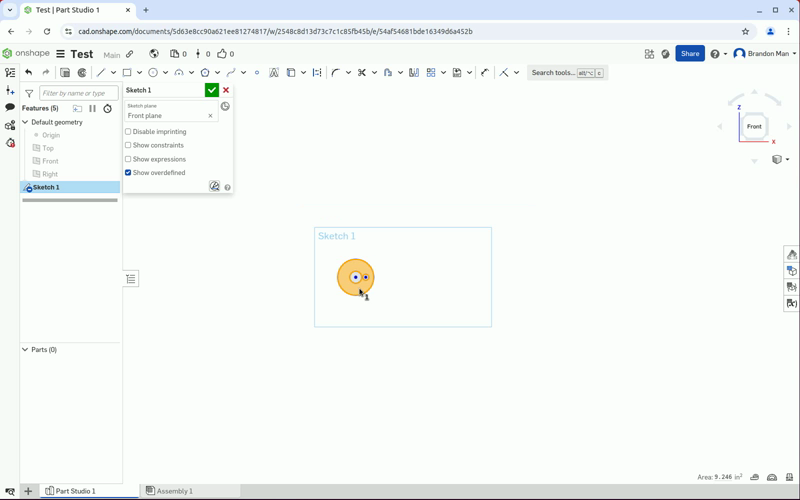
scroll(-6)
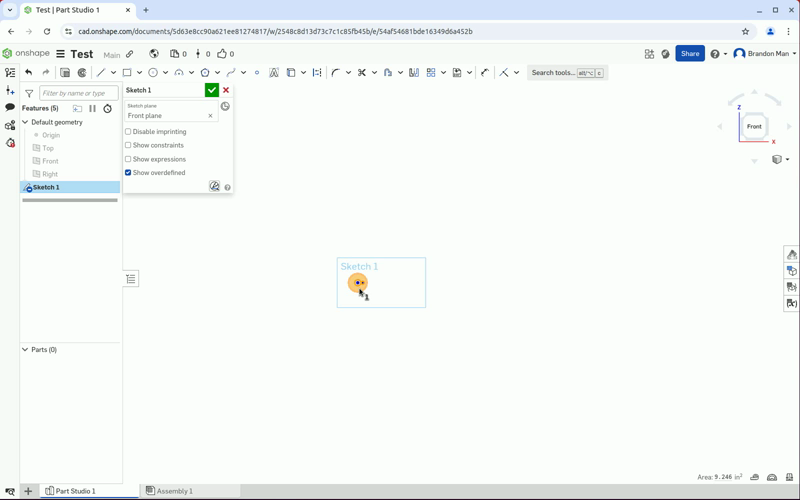
mouse_move(73, 352)
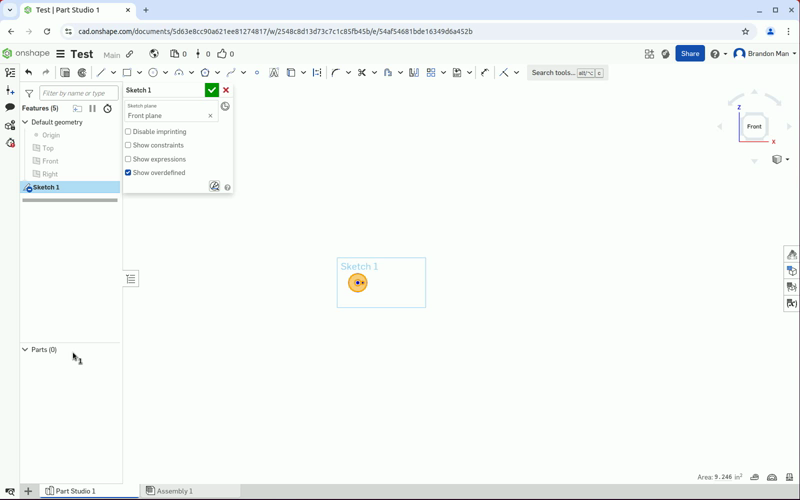
key(shift+y)
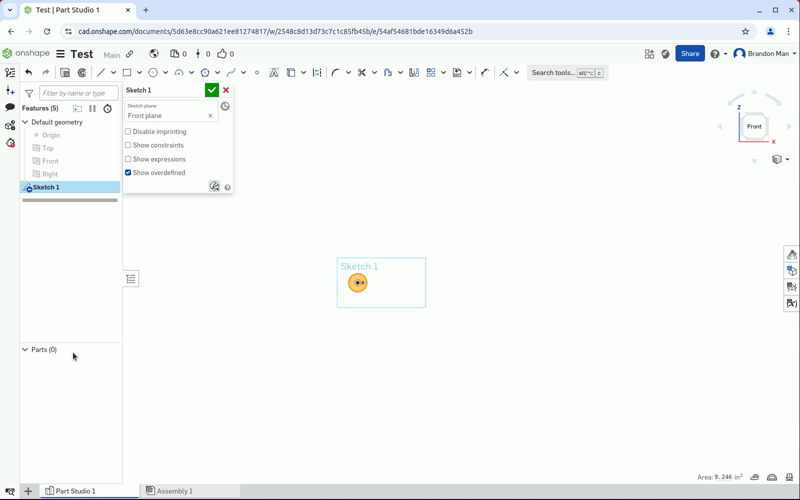
key(shift+e)
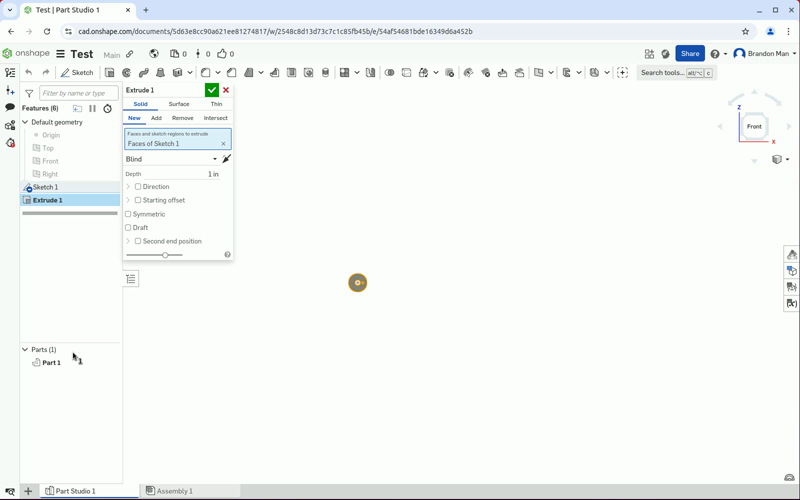
mouse_move(143, 106)
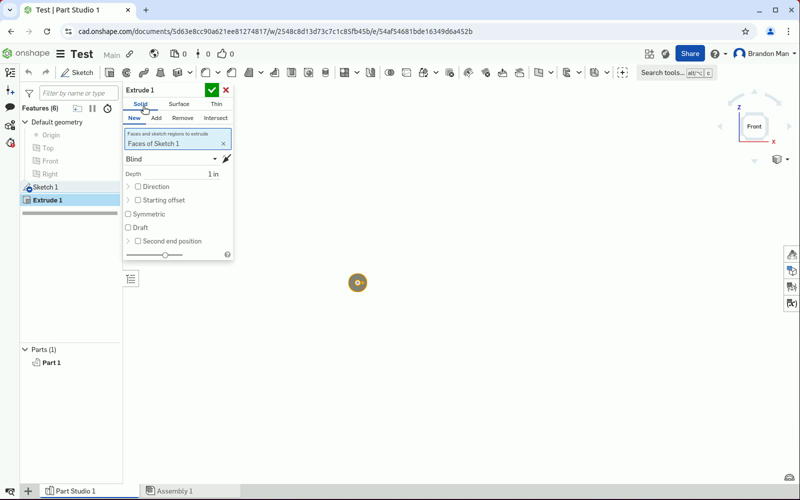
click(143, 106)
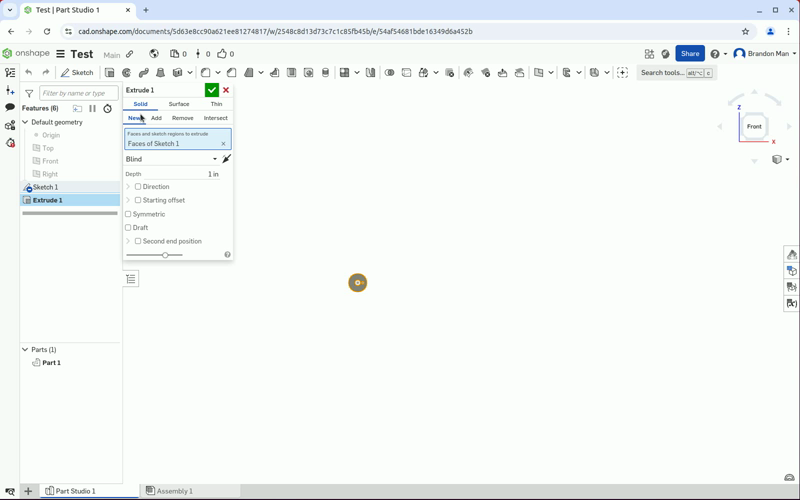
mouse_move(137, 120)
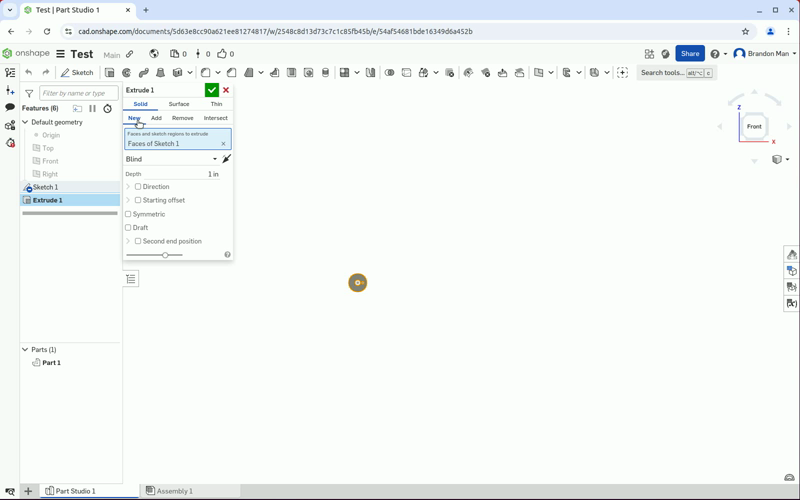
click(137, 120)
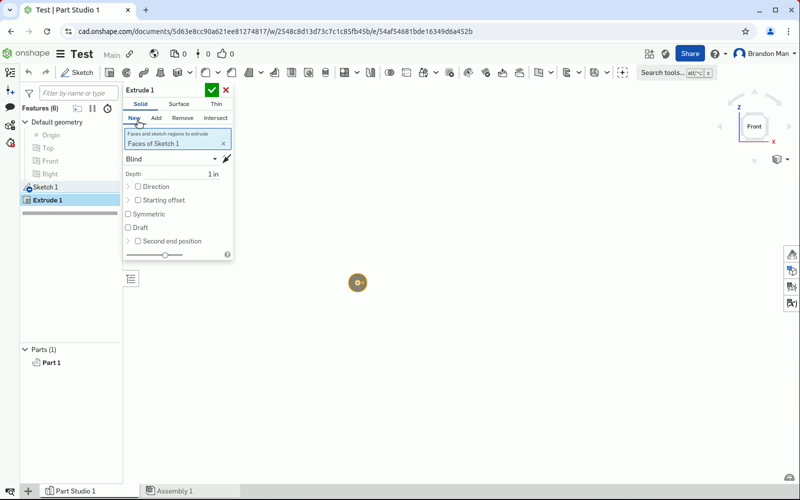
key(tab, 4)
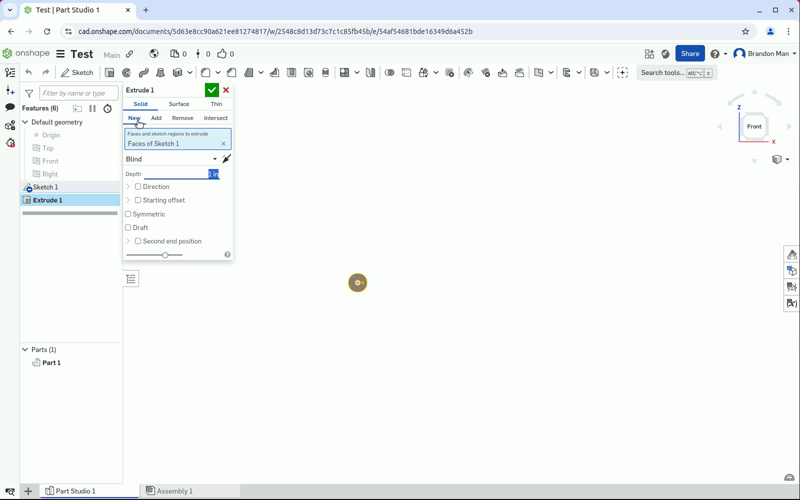
text(0.963)
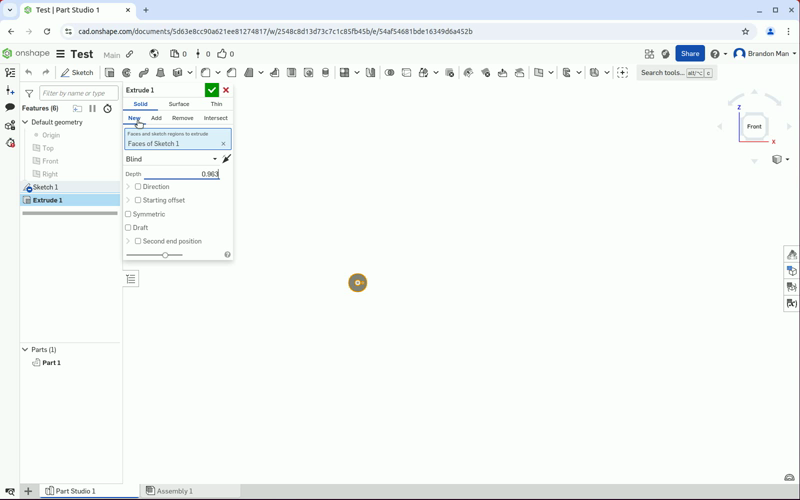
key(enter)
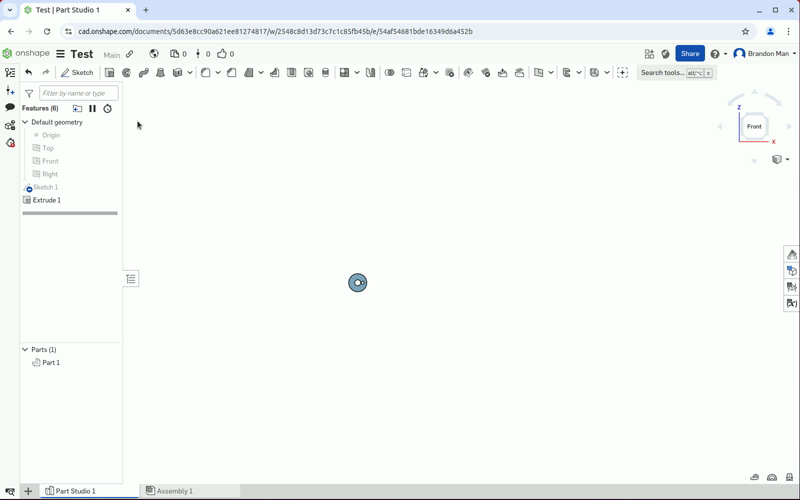
key(shift+h)
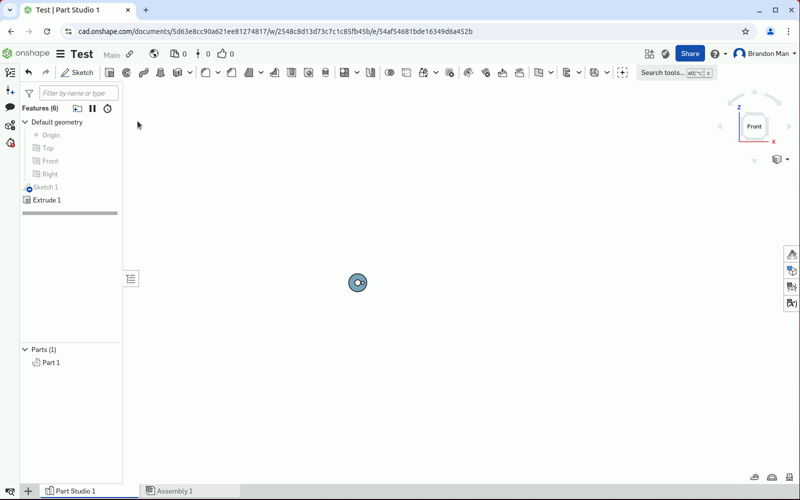
key(shift+h)
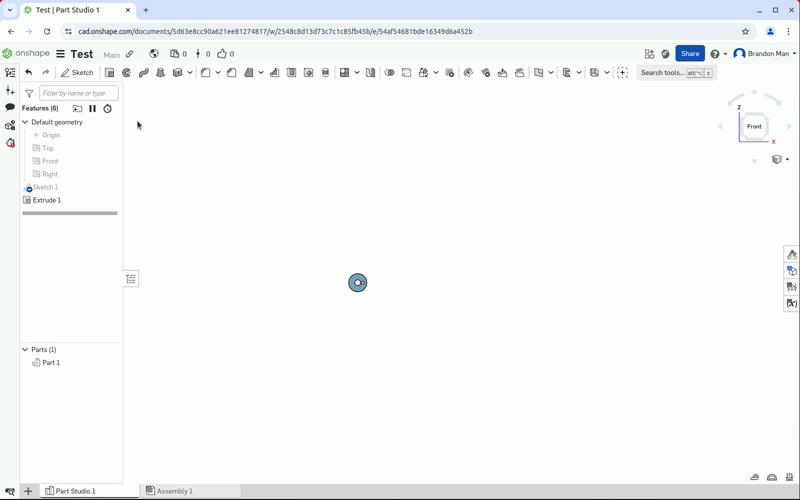
mouse_move(73, 189)
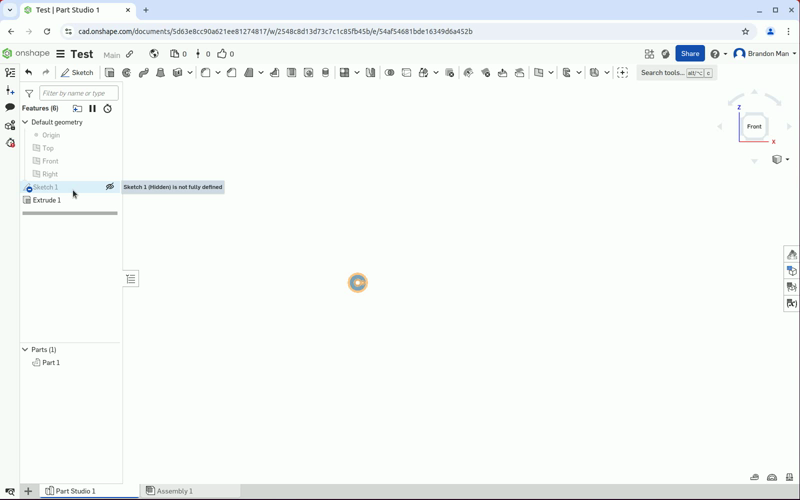
click(73, 189)
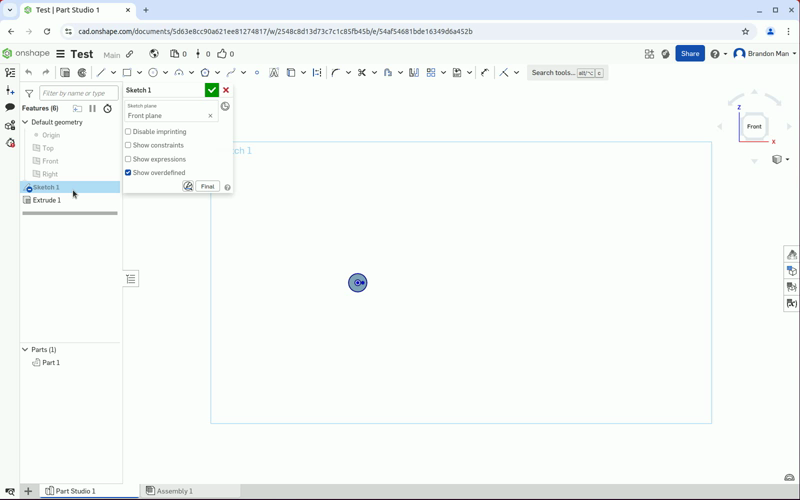
mouse_move(229, 92)
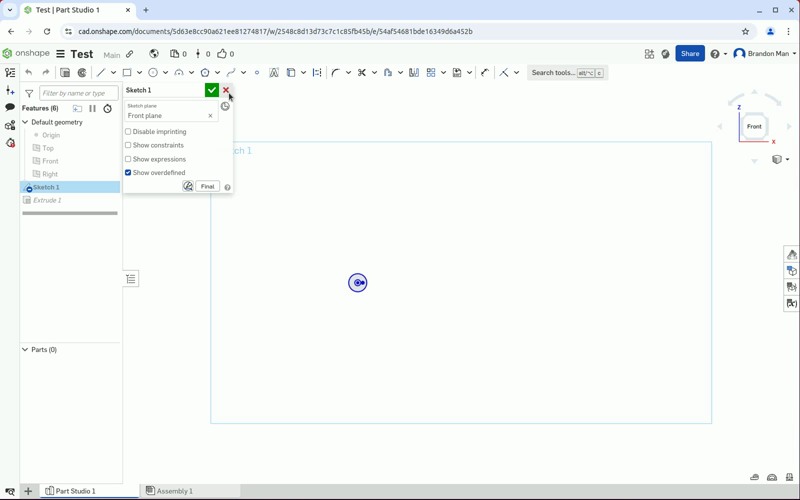
click(229, 92)
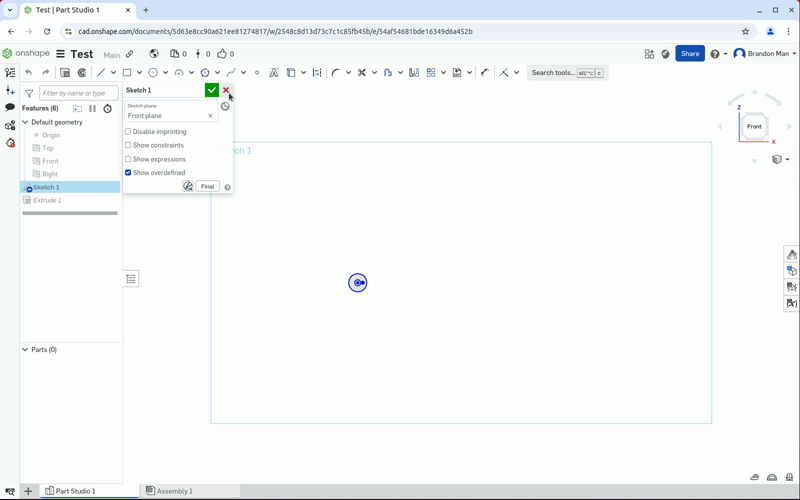
key(shift+s)
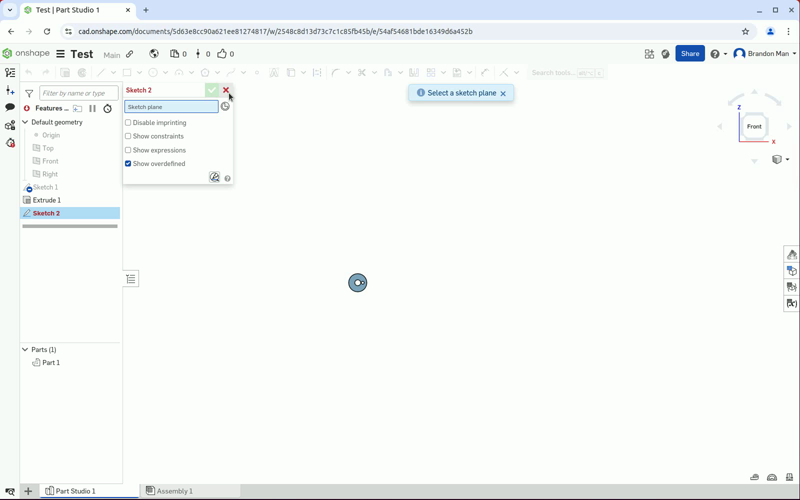
mouse_move(73, 163)
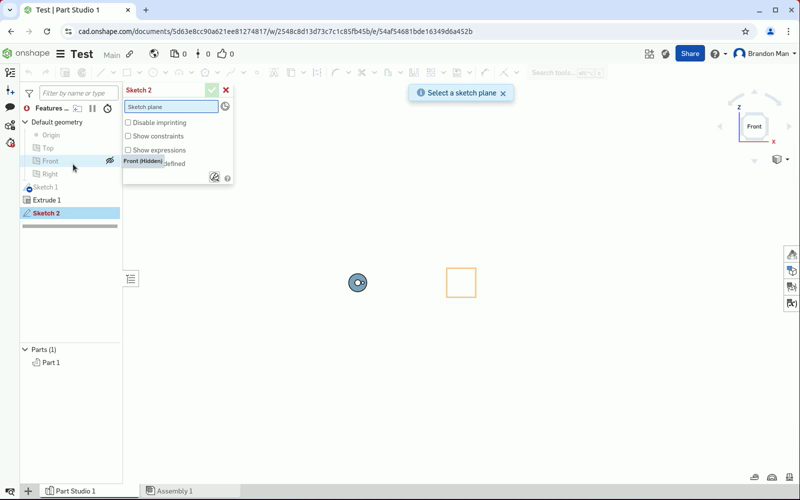
click(73, 163)
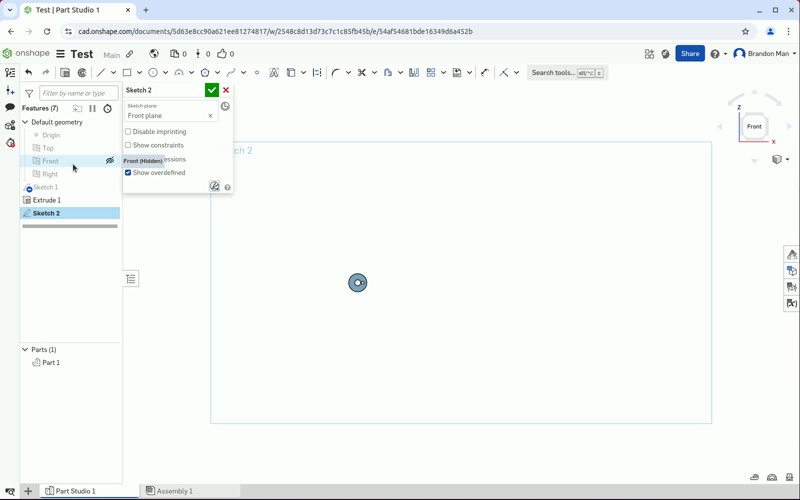
mouse_move(73, 352)
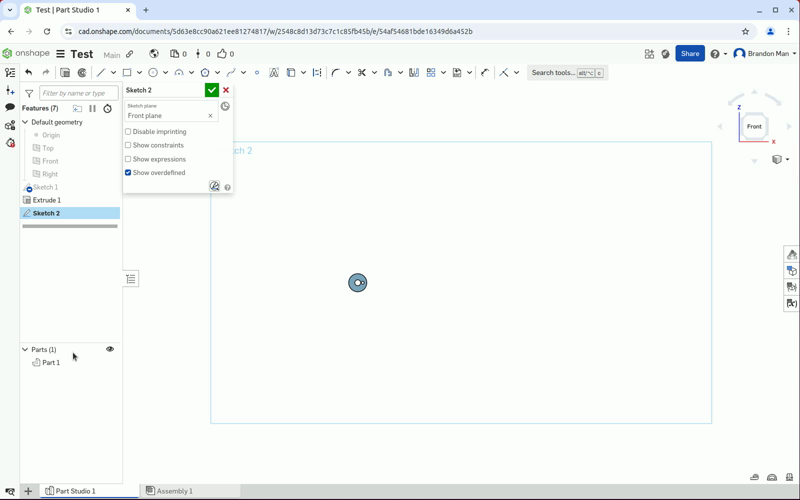
key(y)
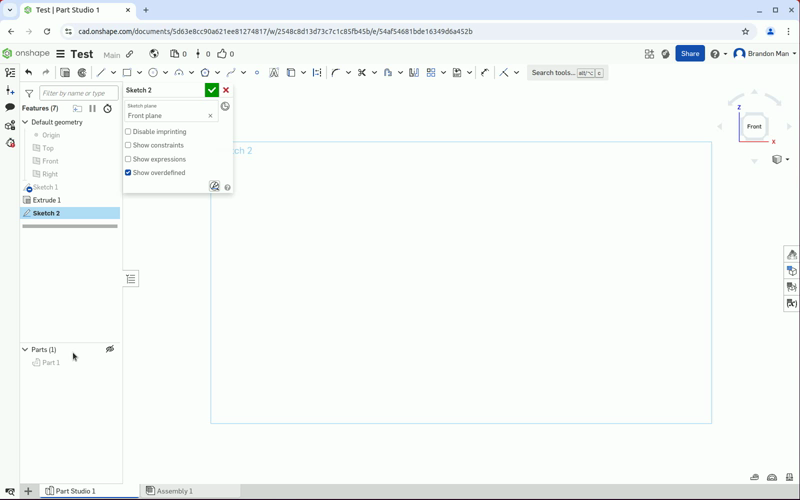
key(c)
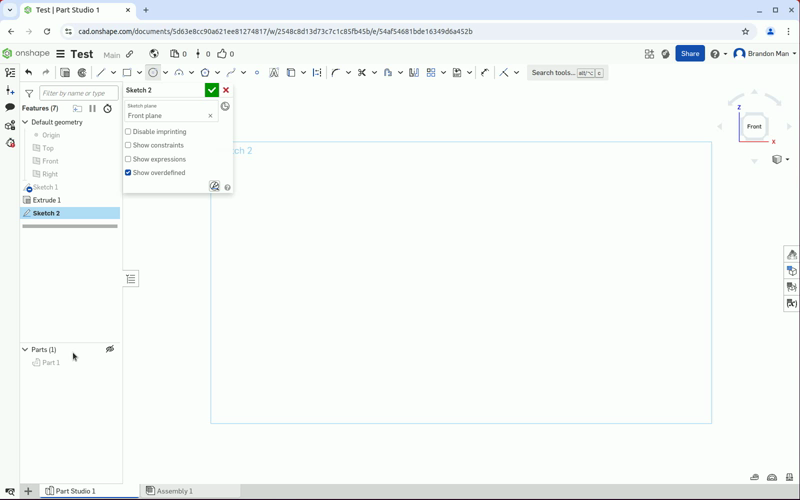
key_down(shift)
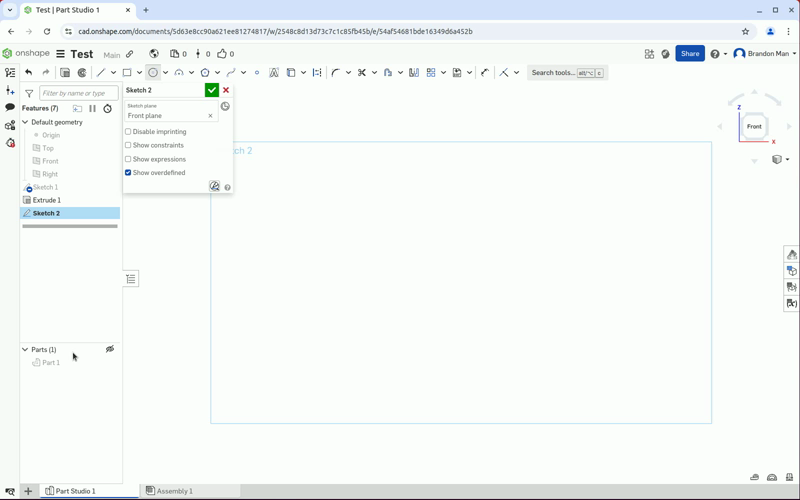
mouse_move(549, 282)
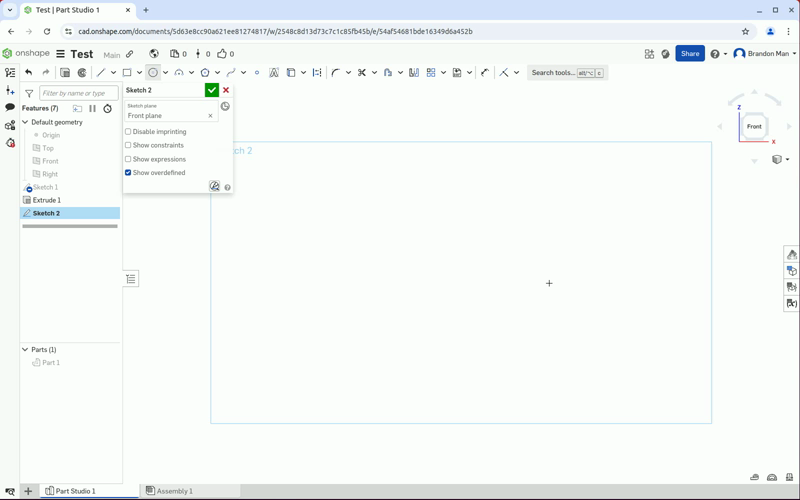
click(549, 282)
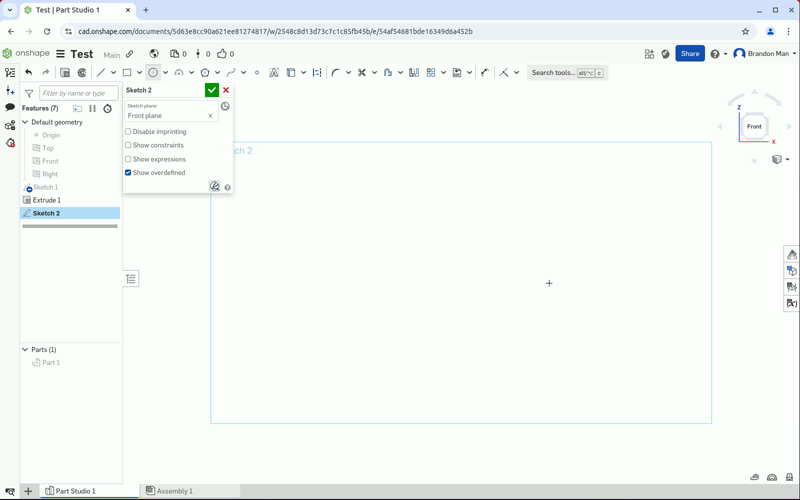
key_up(shift)
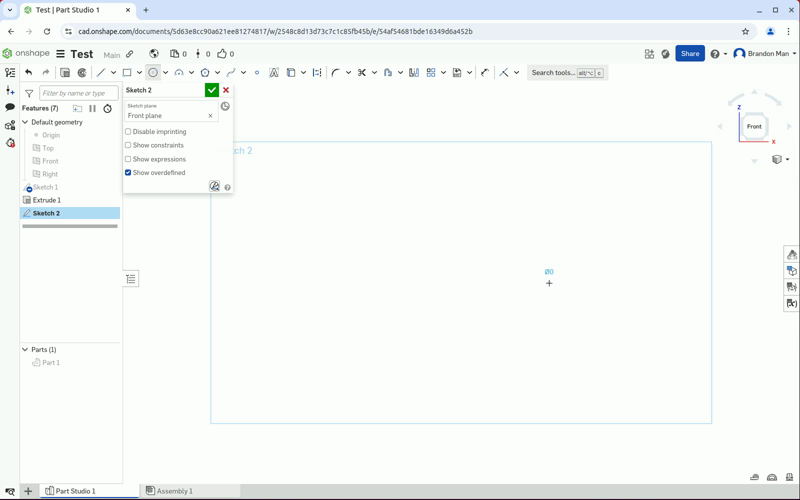
mouse_move(567, 282)
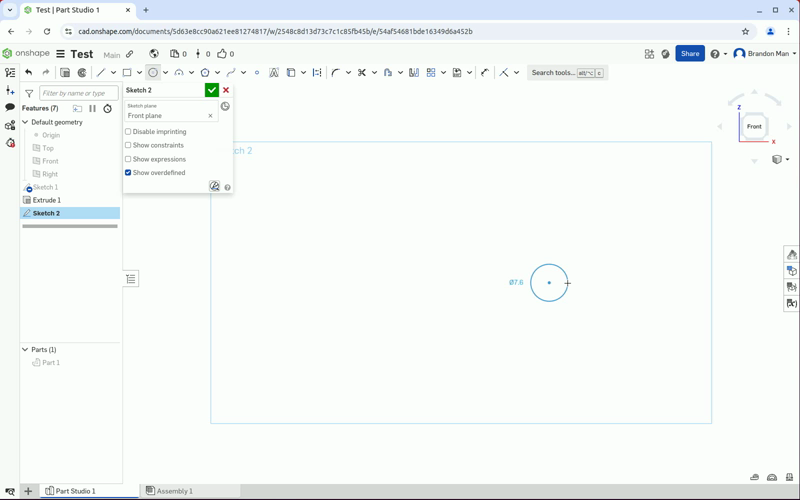
click(567, 282)
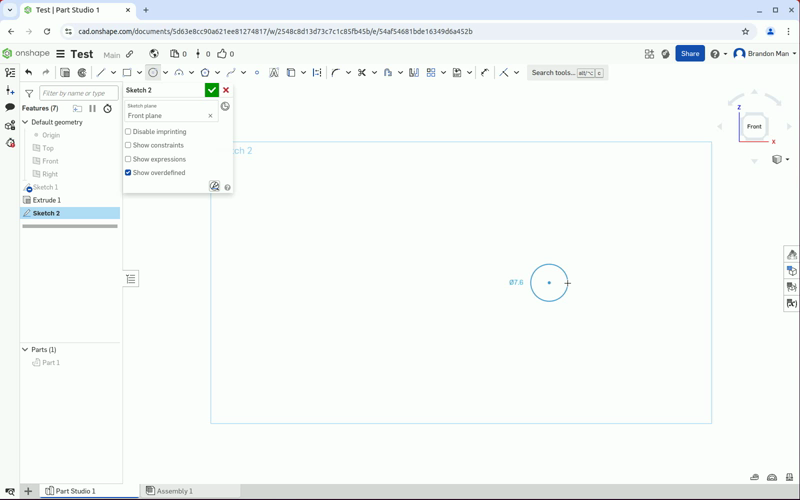
key(esc)
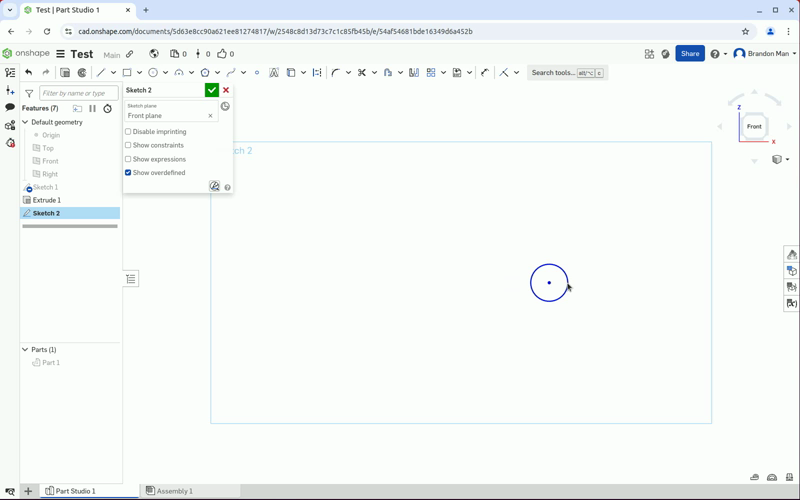
key(c)
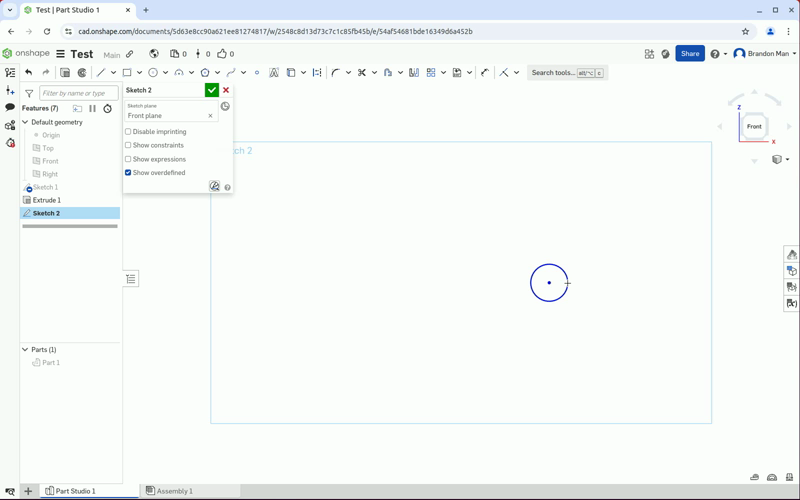
key_down(shift)
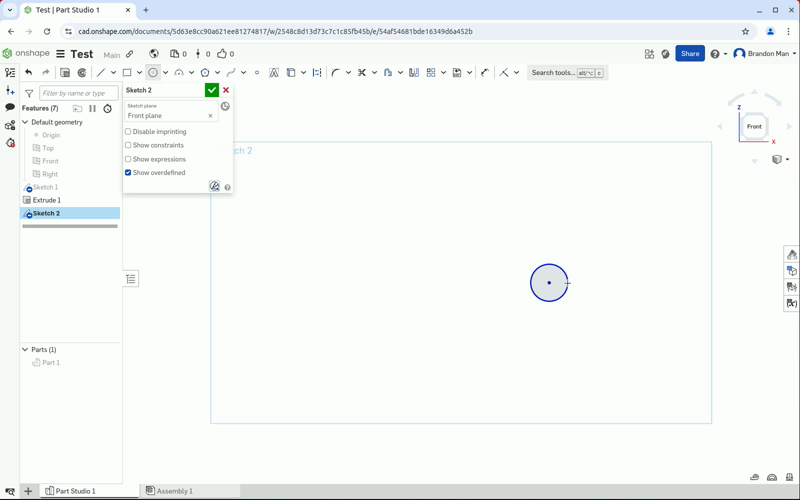
mouse_move(537, 282)
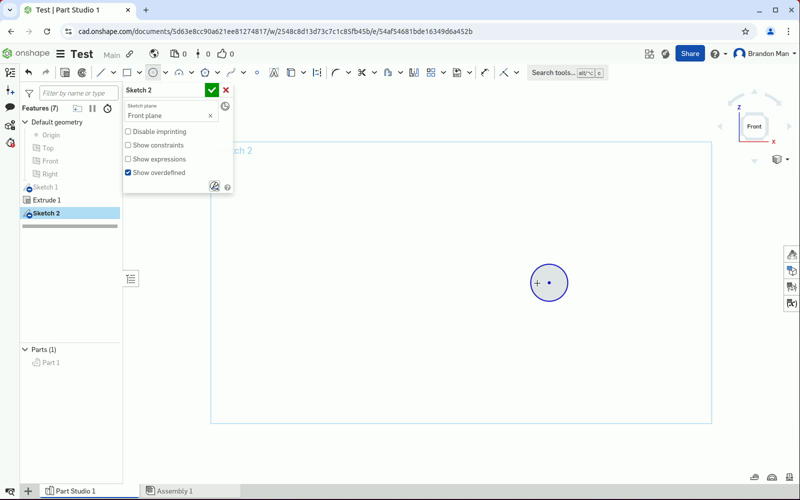
click(537, 282)
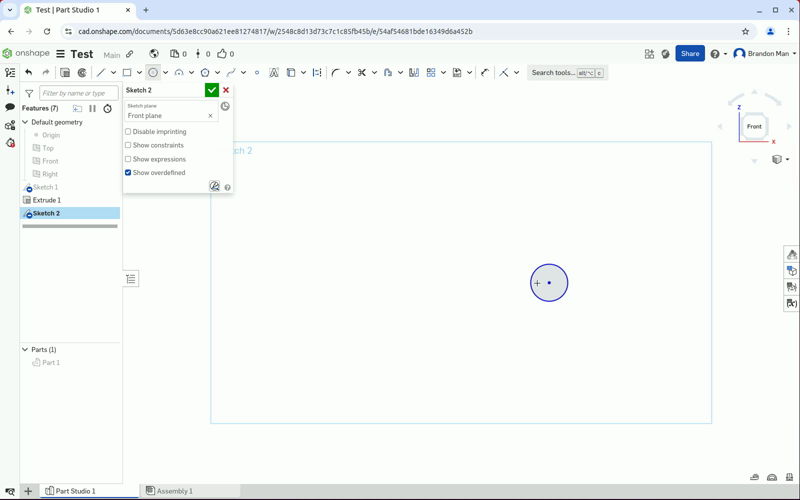
key_up(shift)
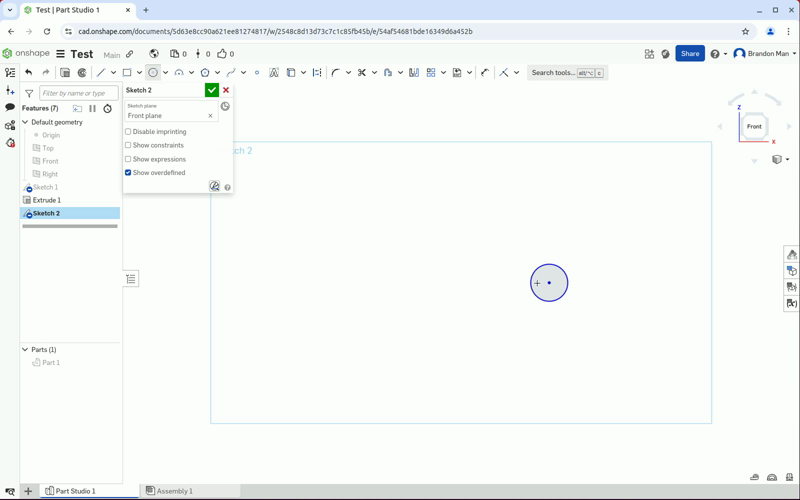
mouse_move(539, 282)
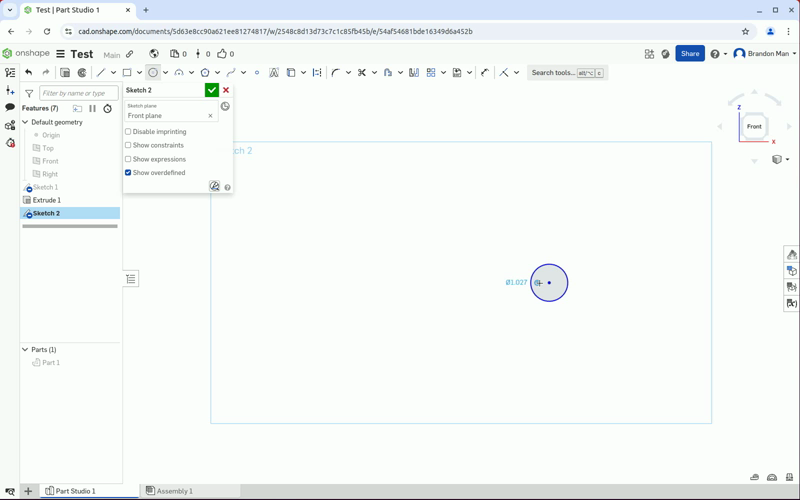
scroll(6)
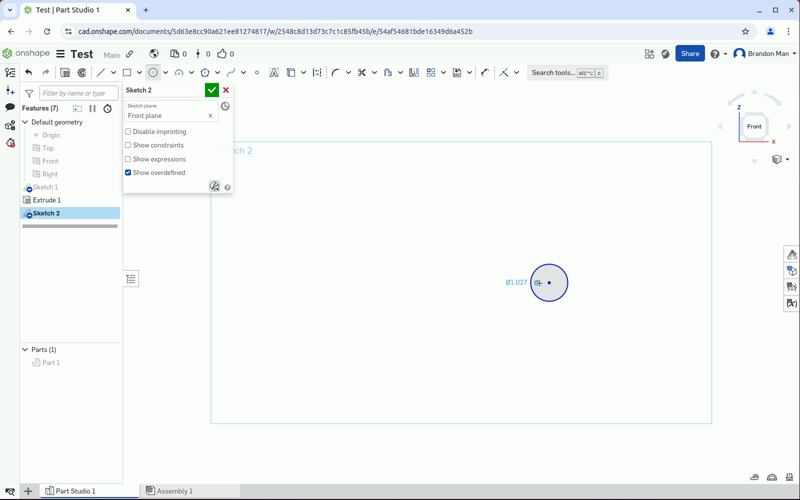
scroll(6)
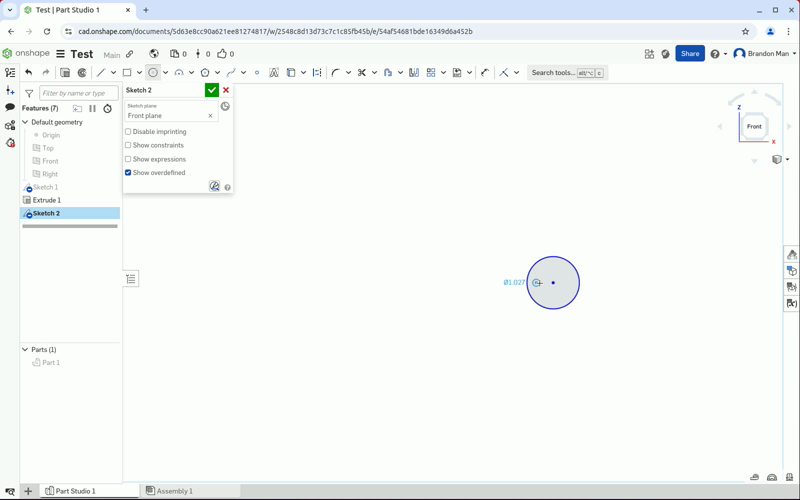
scroll(6)
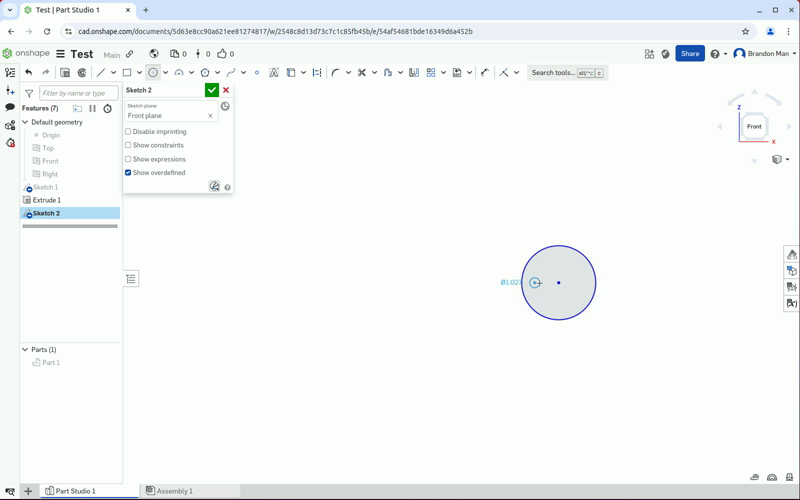
scroll(6)
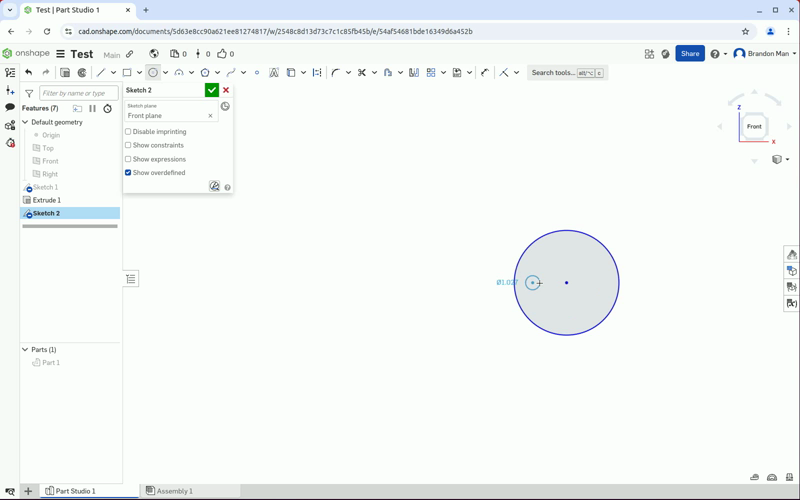
scroll(6)
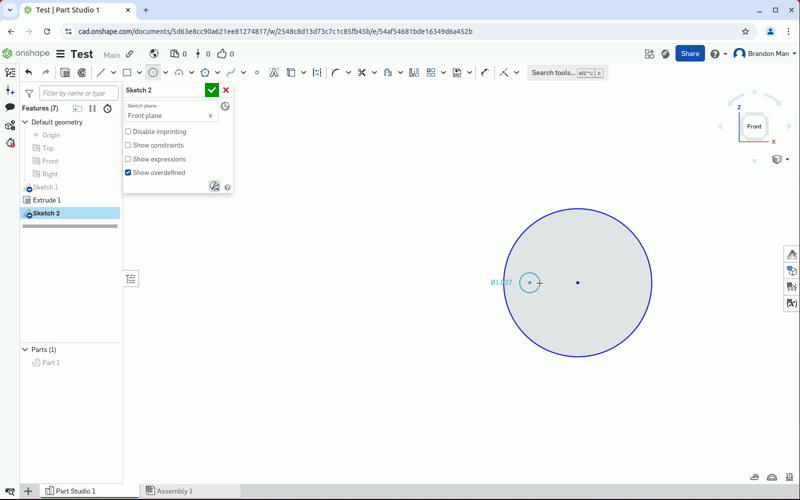
scroll(6)
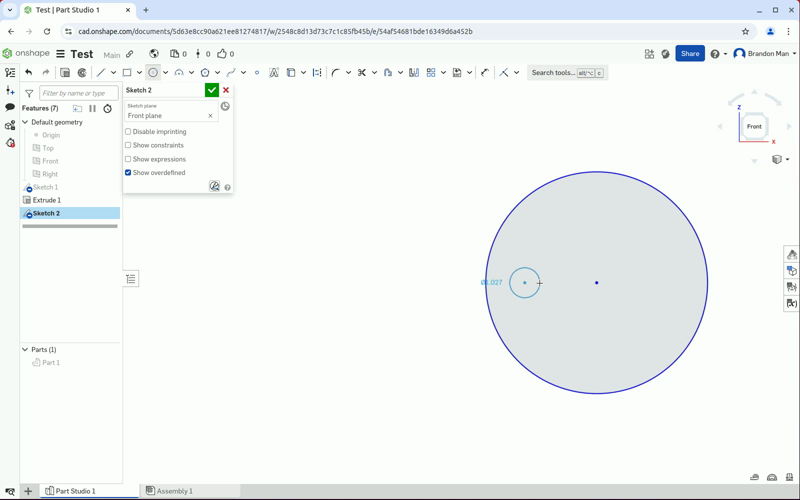
scroll(6)
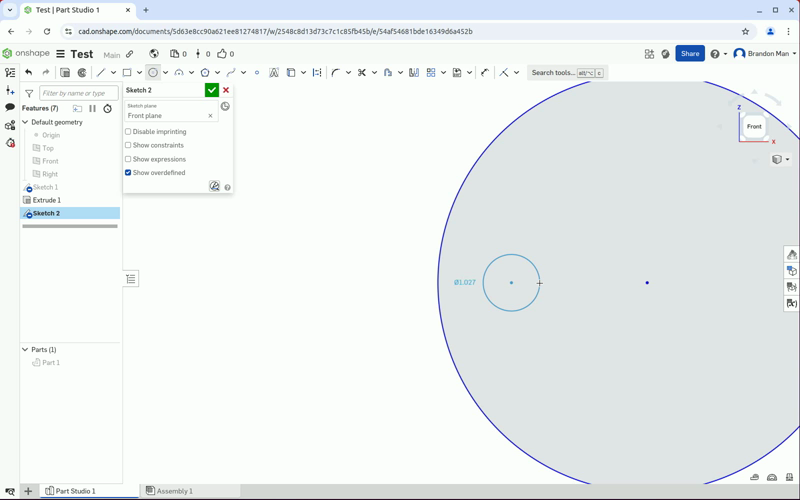
click(539, 282)
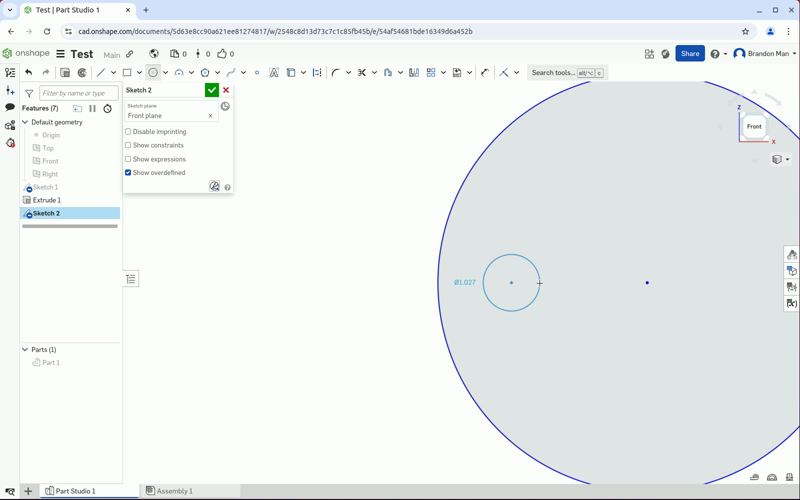
scroll(-6)
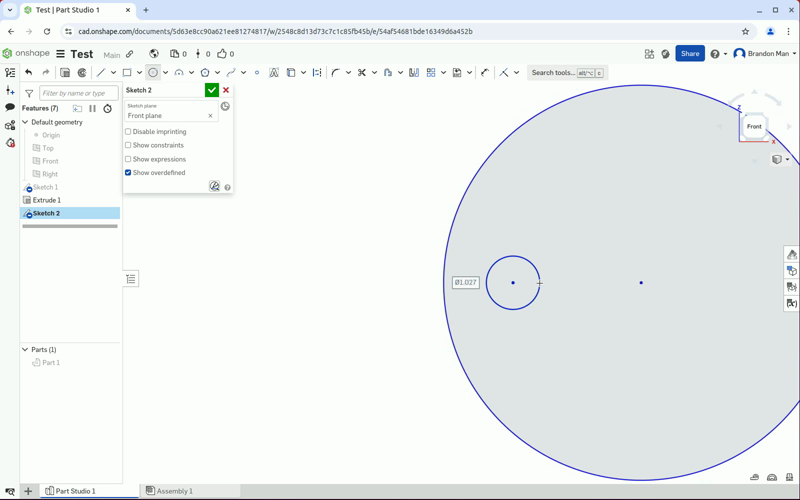
scroll(-6)
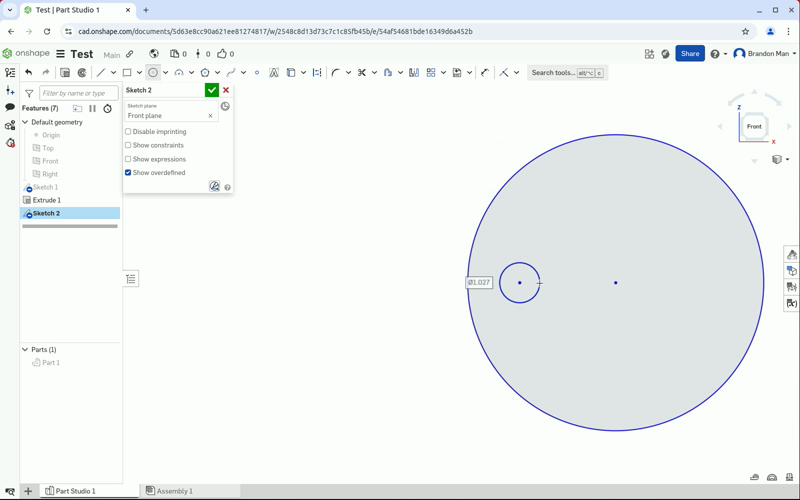
scroll(-6)
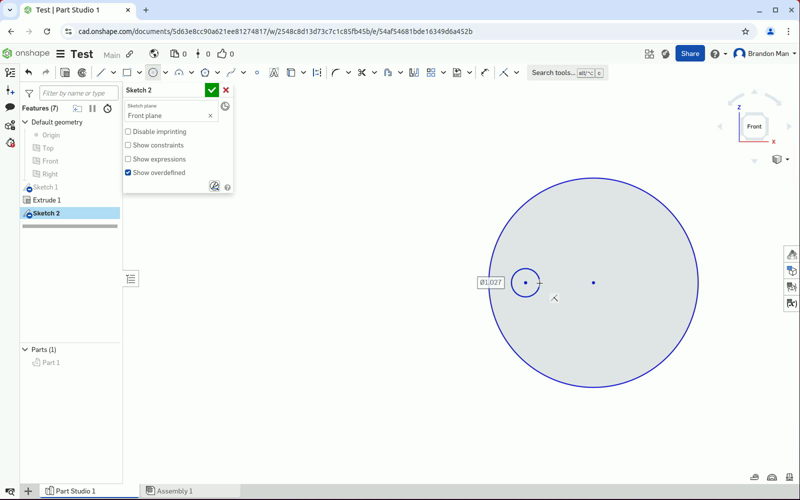
scroll(-6)
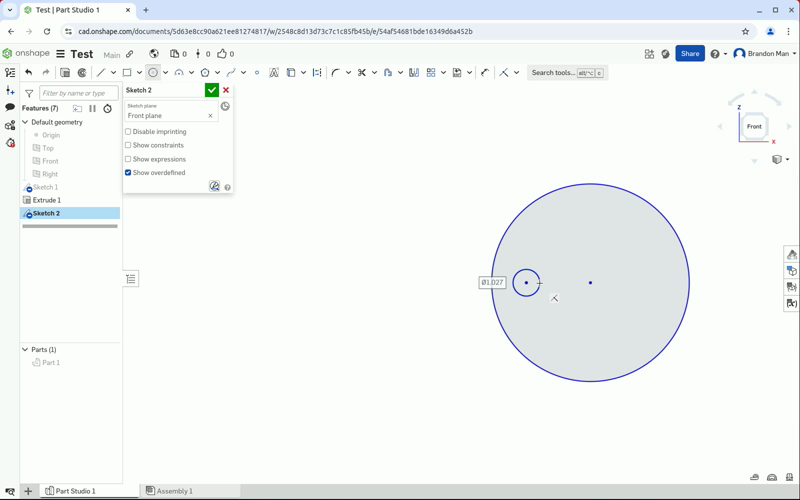
scroll(-6)
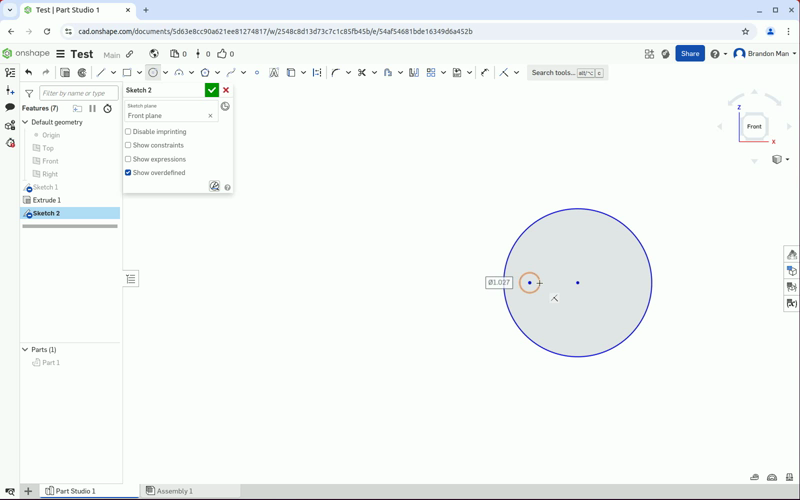
scroll(-6)
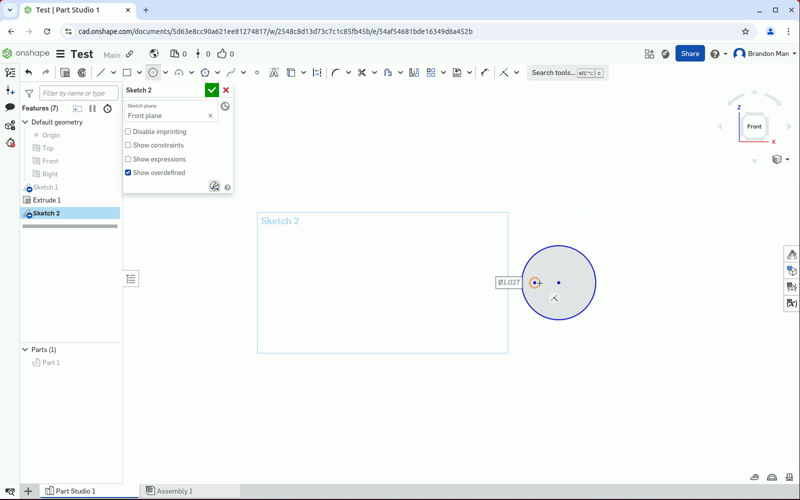
scroll(-6)
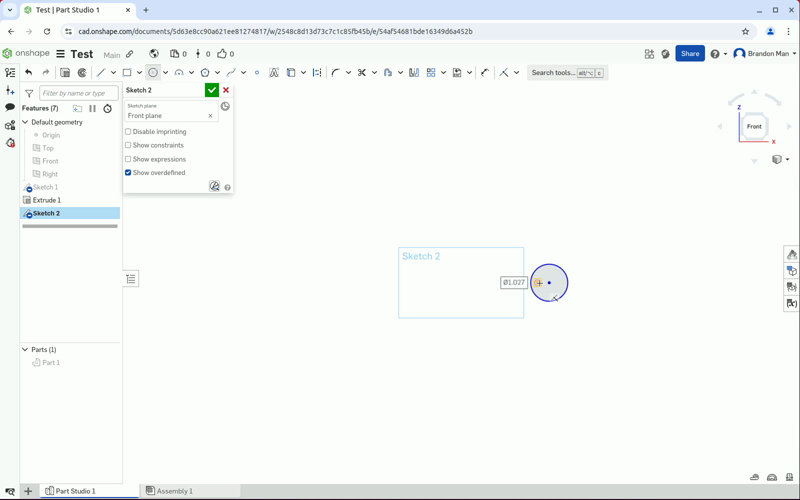
key(esc)
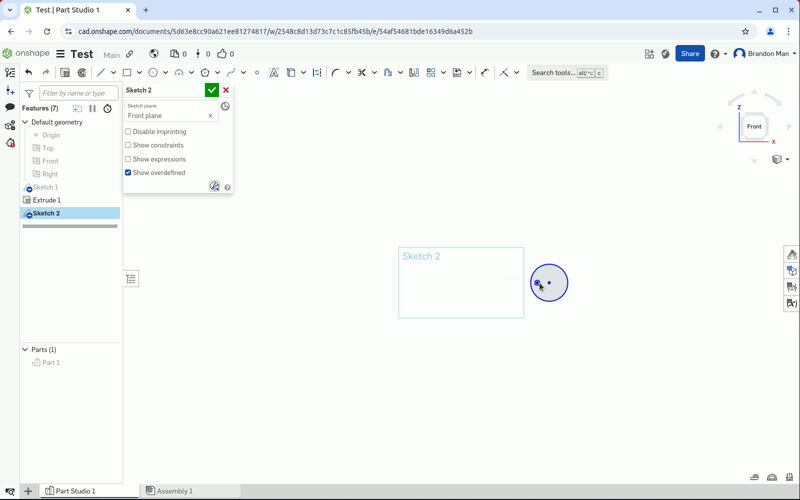
key(c)
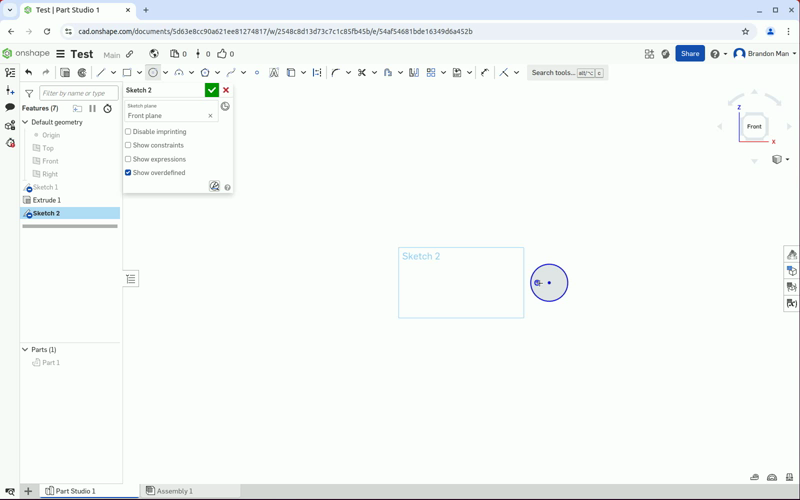
key_down(shift)
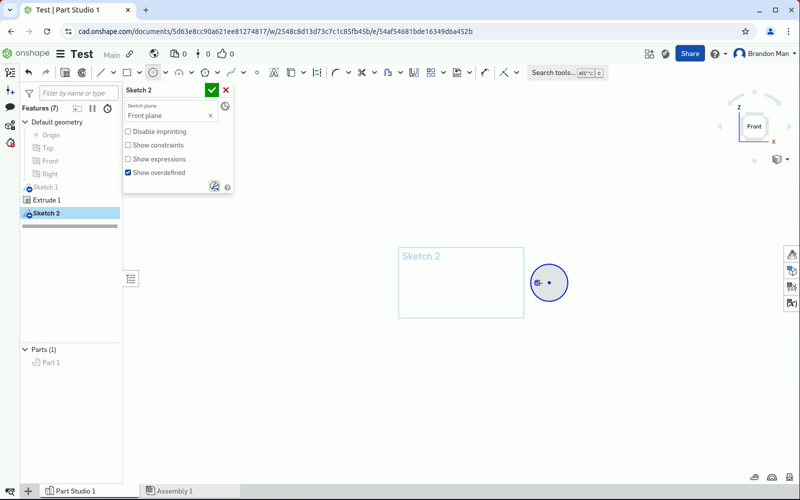
mouse_move(549, 282)
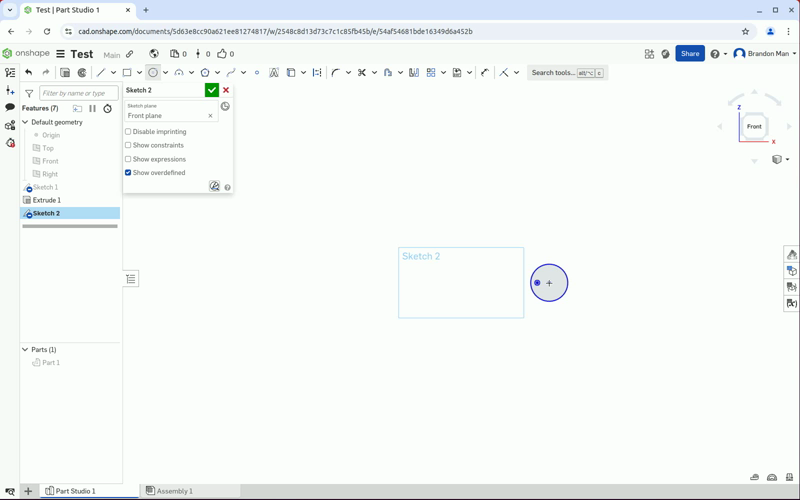
click(549, 282)
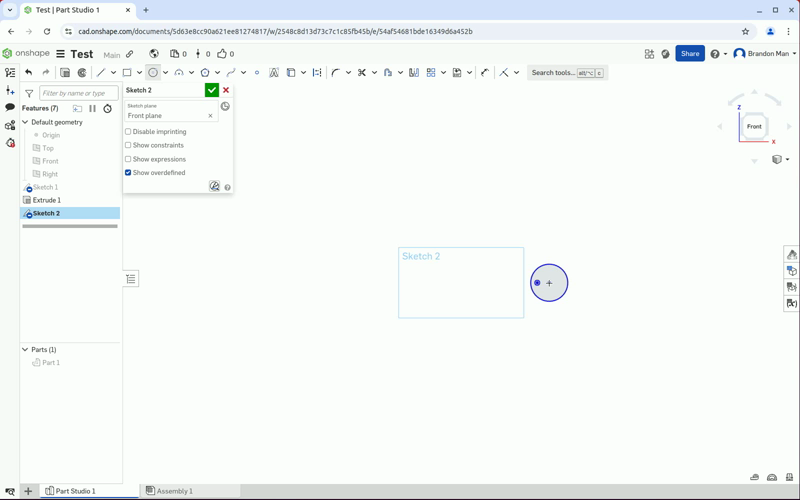
key_up(shift)
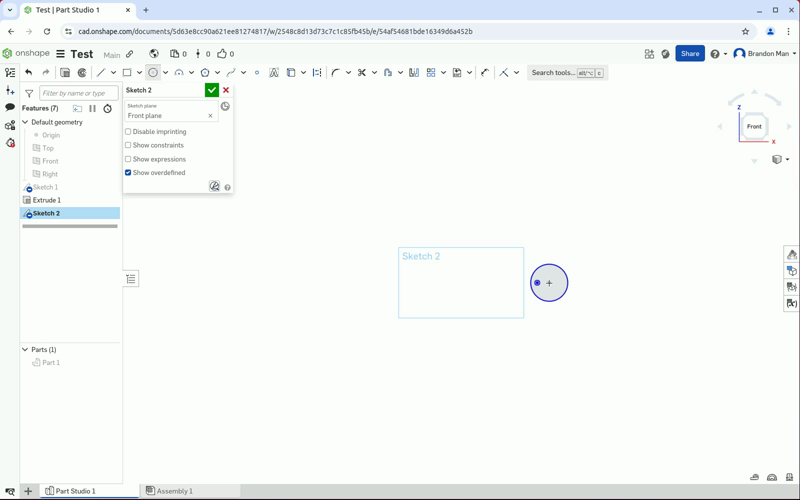
mouse_move(552, 282)
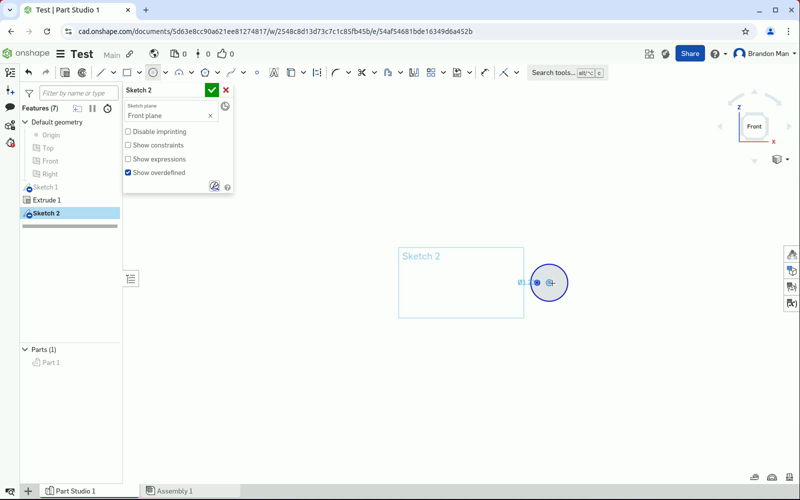
scroll(6)
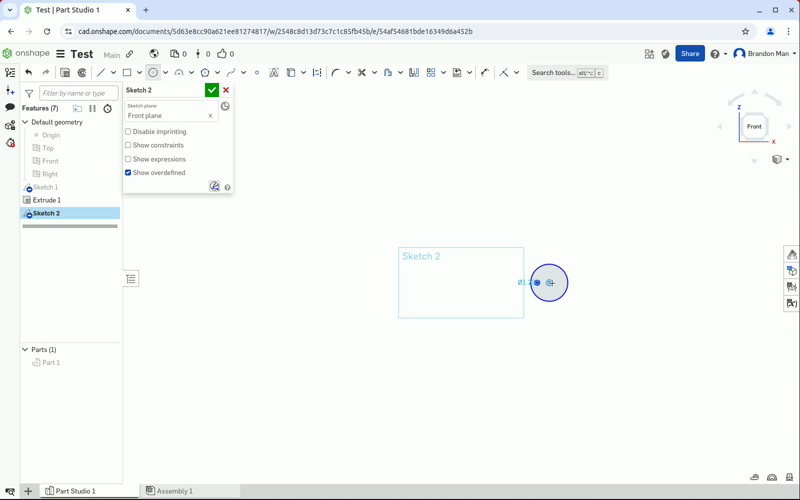
scroll(6)
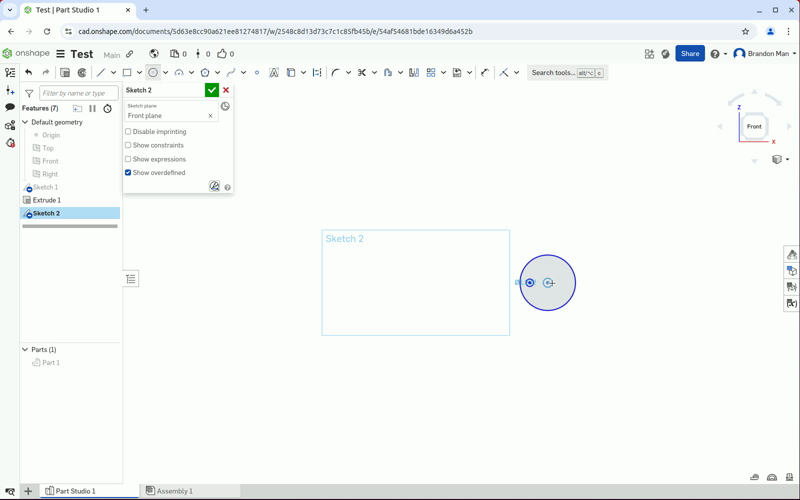
scroll(6)
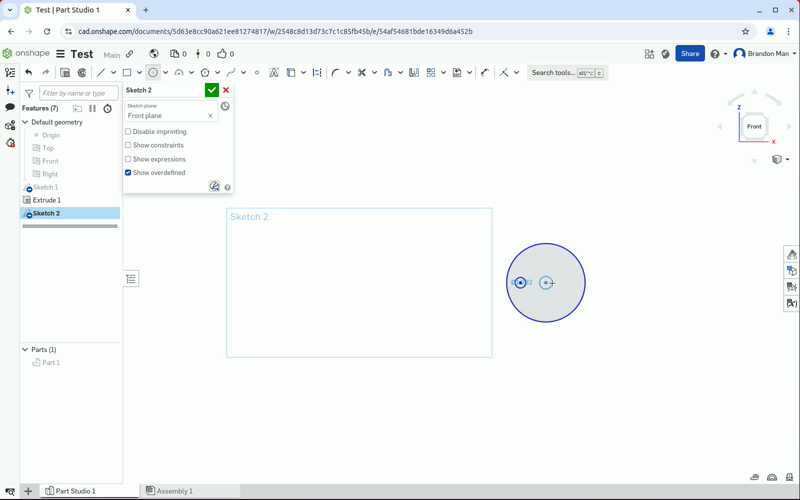
scroll(6)
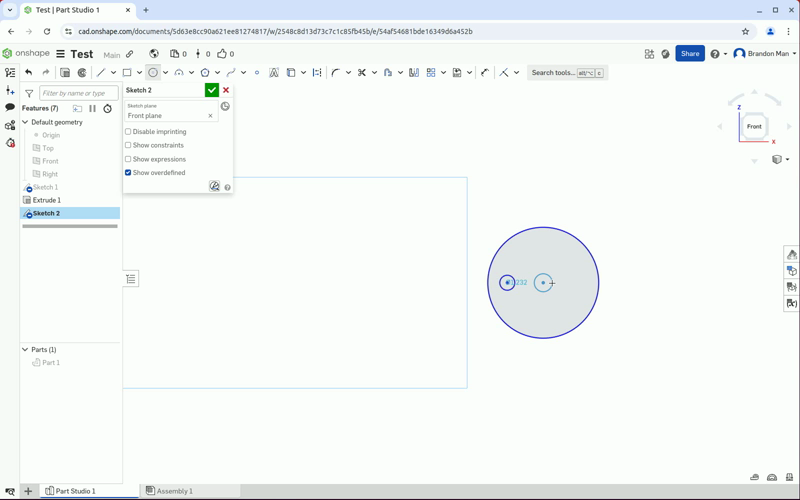
scroll(6)
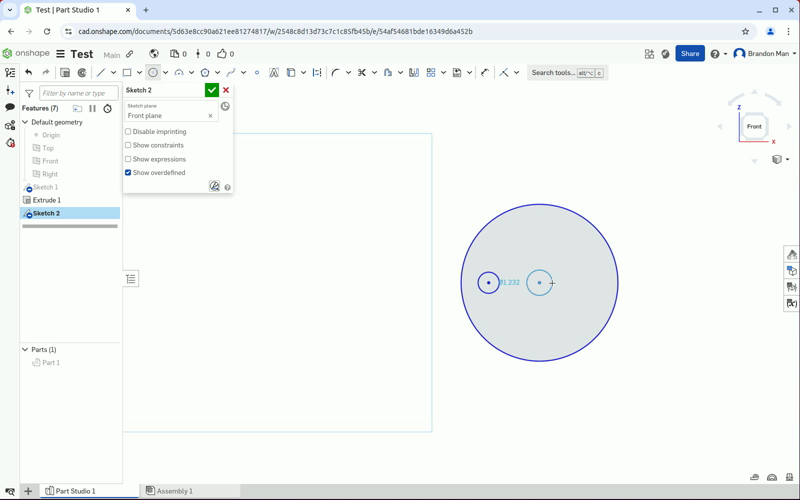
scroll(6)
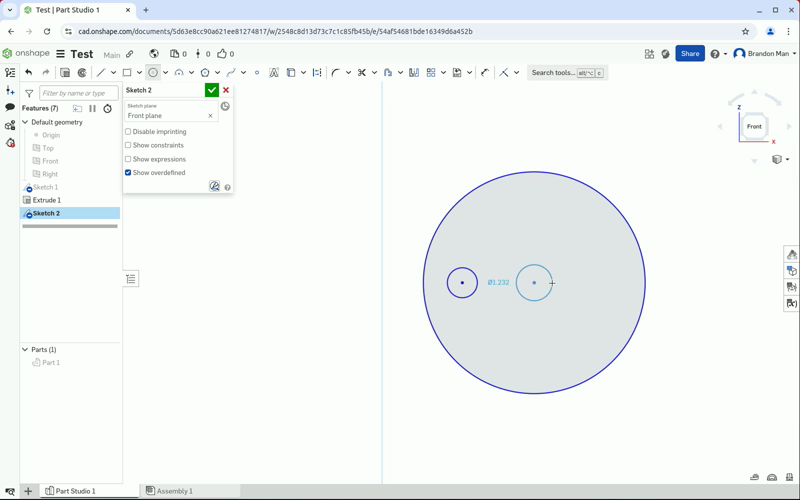
scroll(6)
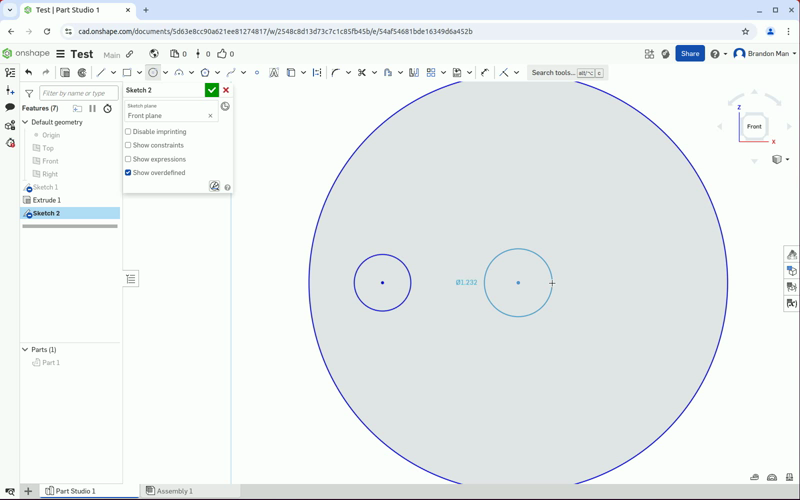
click(552, 282)
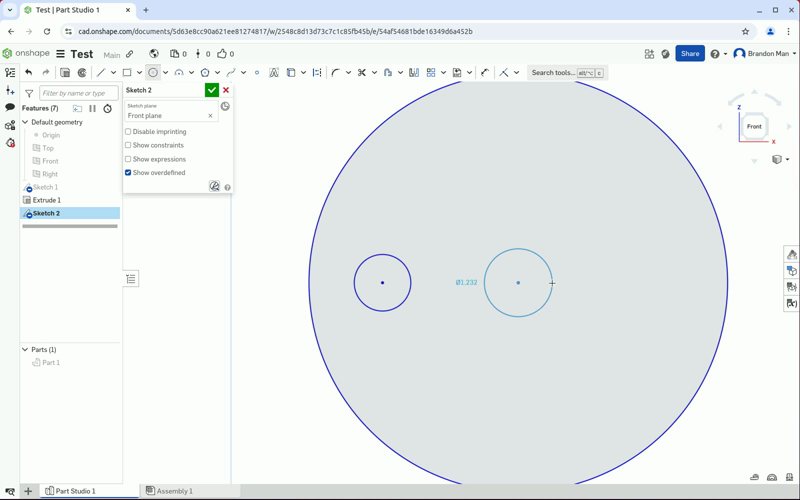
scroll(-6)
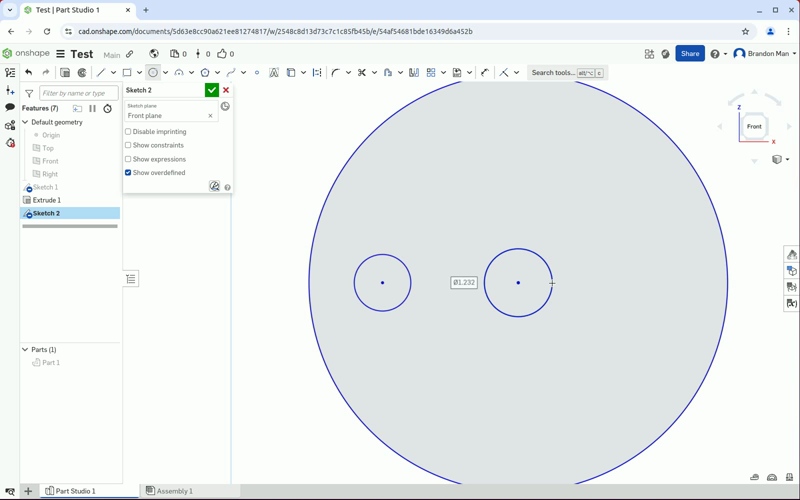
scroll(-6)
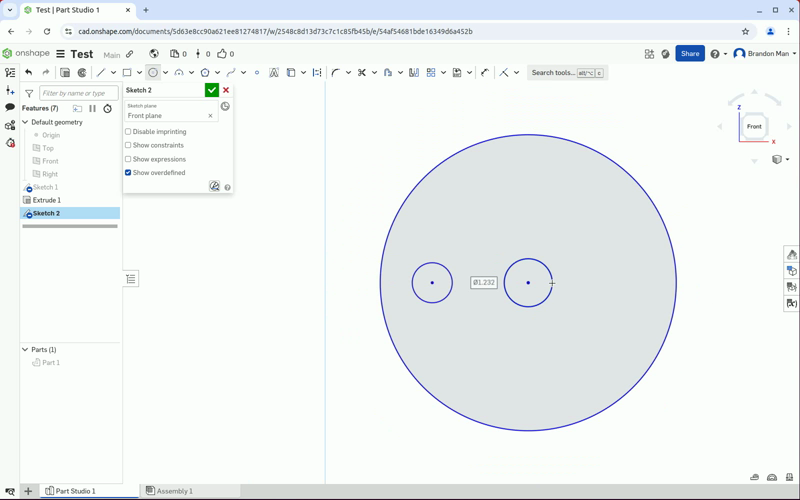
scroll(-6)
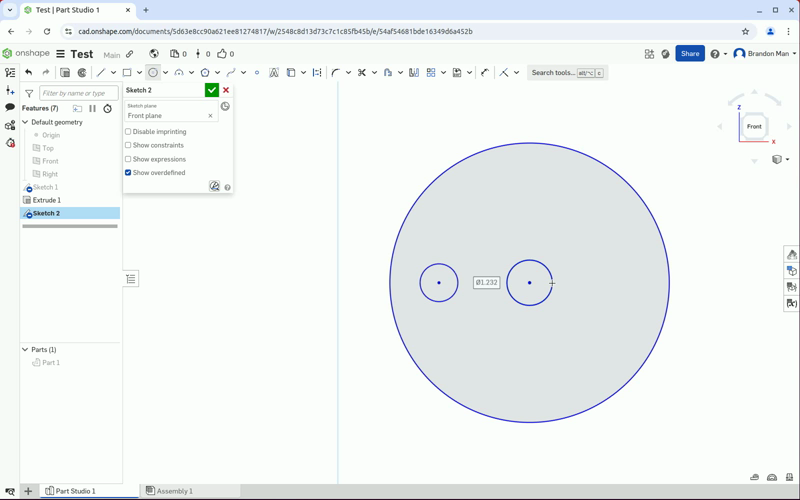
scroll(-6)
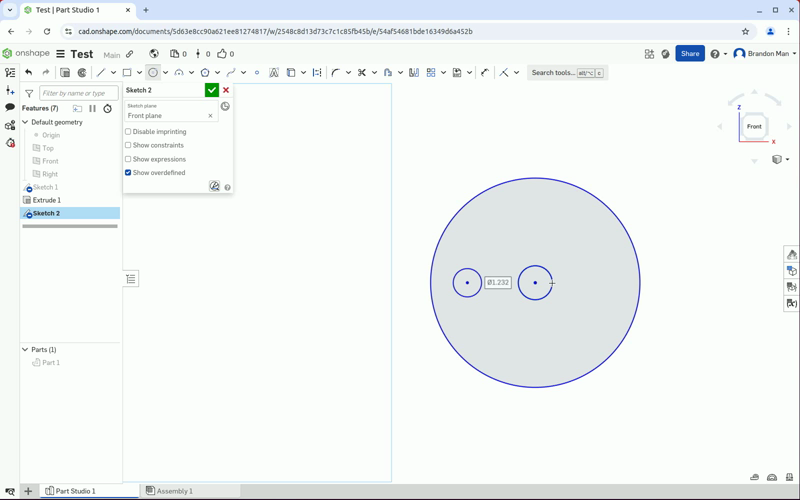
scroll(-6)
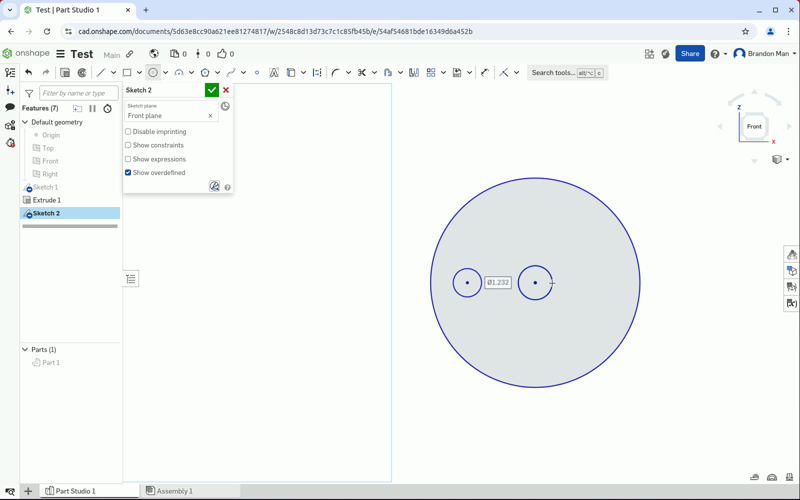
scroll(-6)
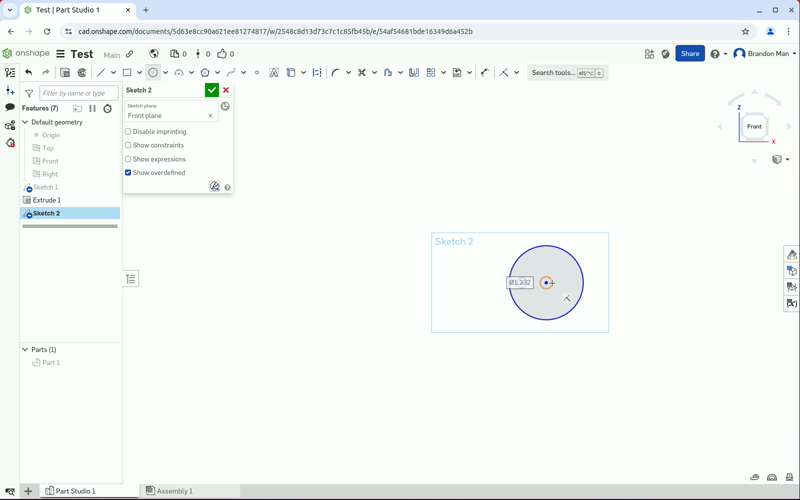
scroll(-6)
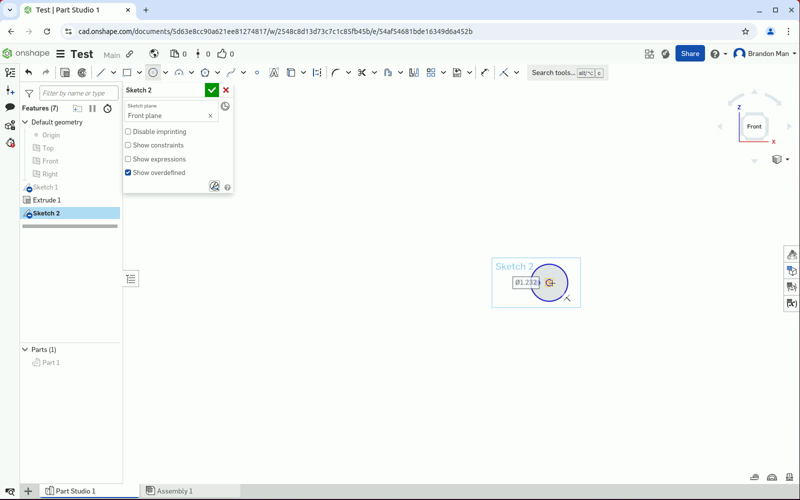
key(esc)
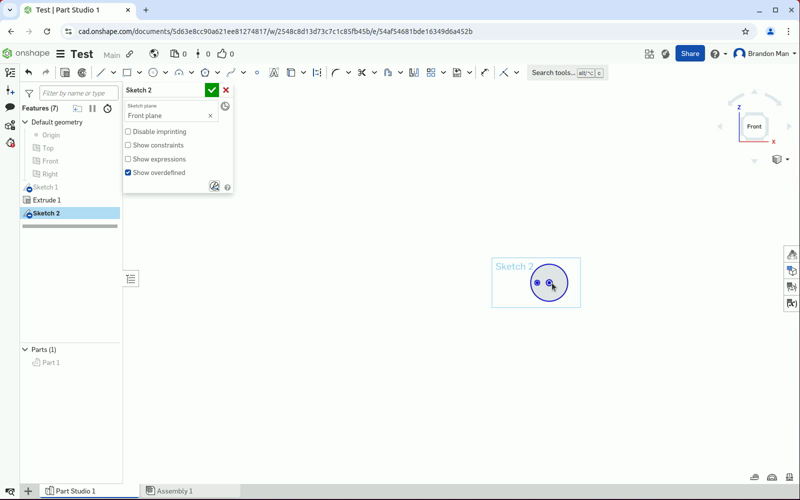
mouse_move(556, 274)
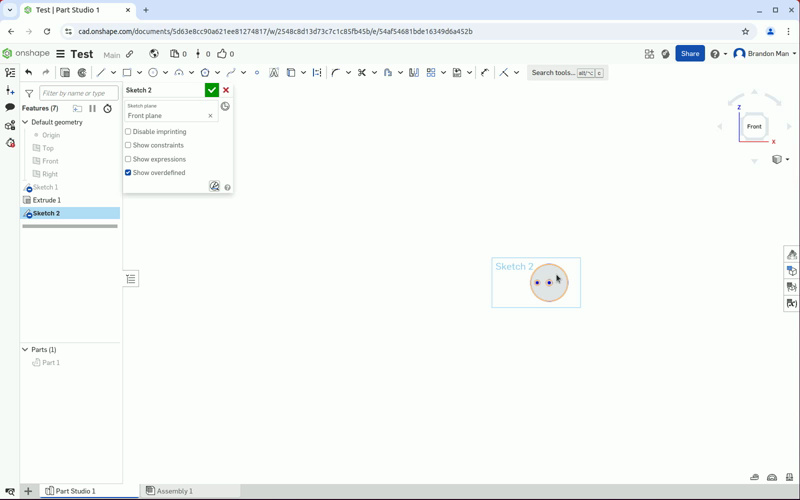
scroll(6)
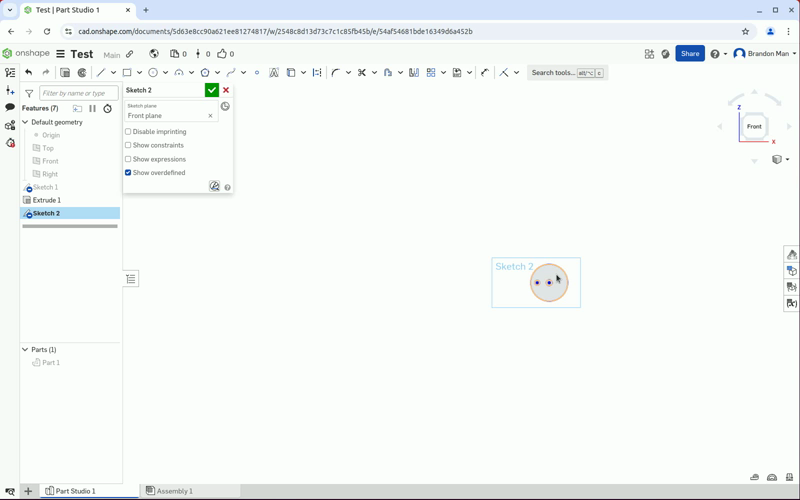
scroll(6)
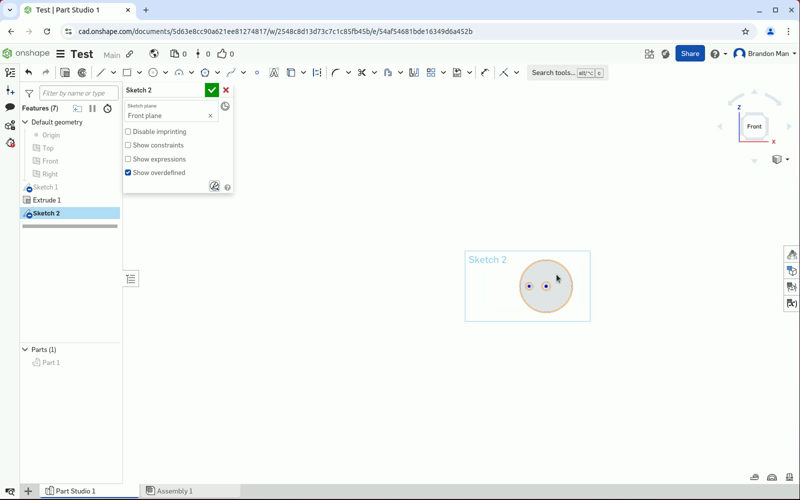
scroll(6)
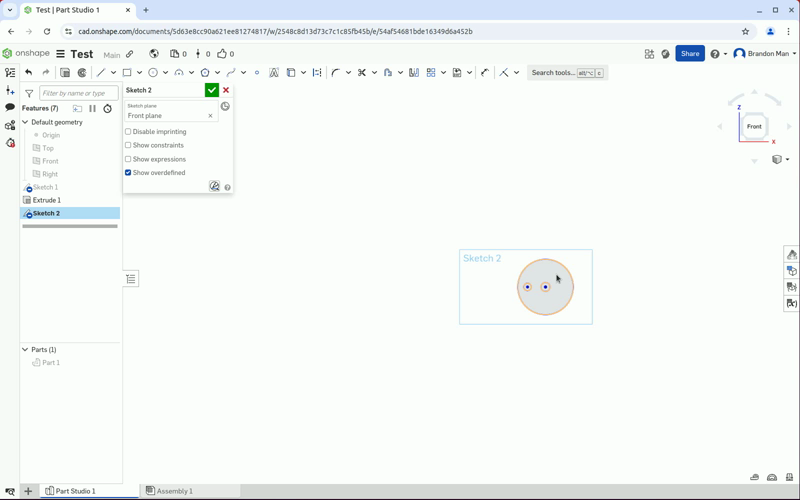
scroll(6)
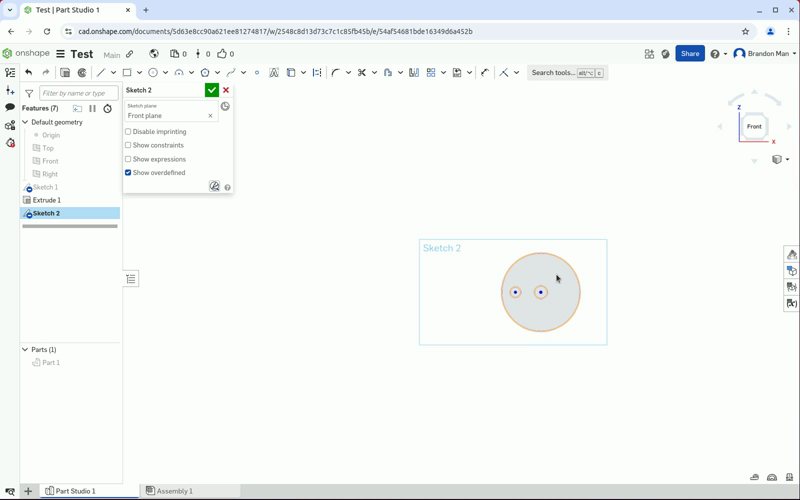
scroll(6)
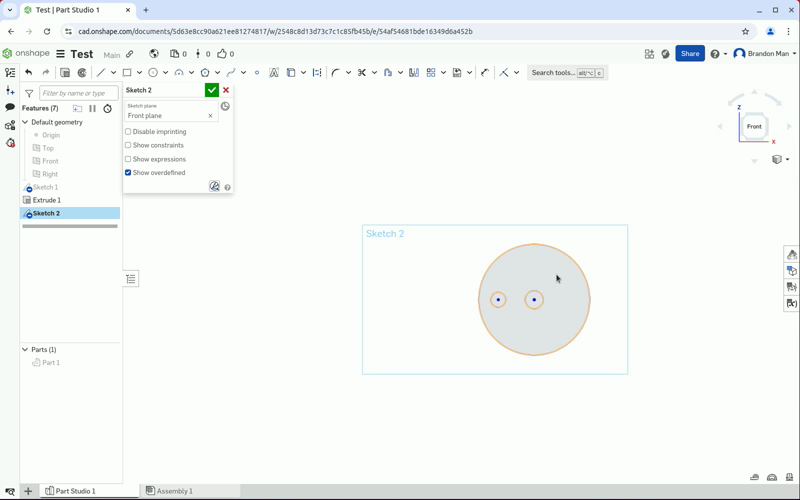
scroll(6)
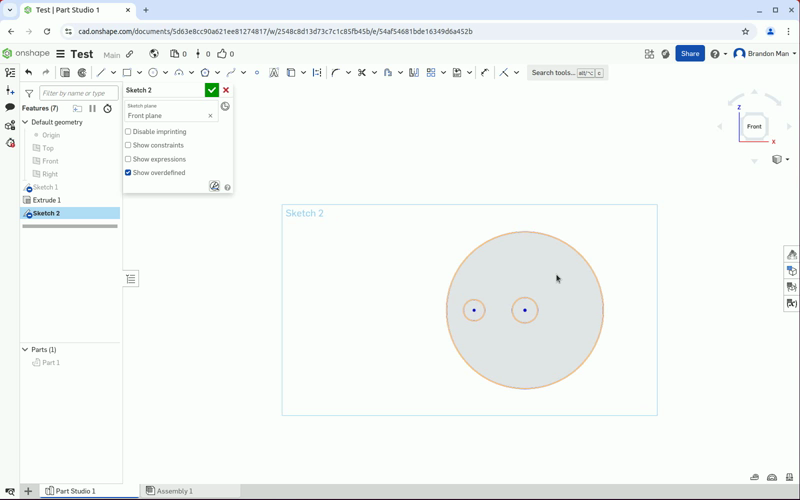
scroll(6)
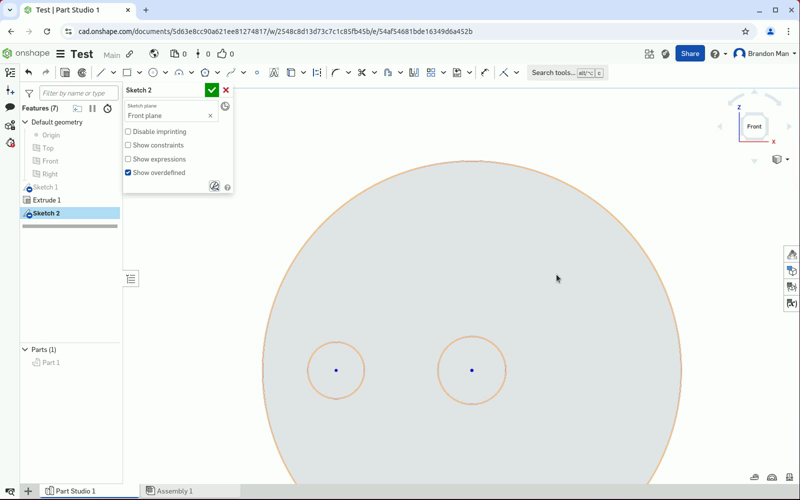
click(556, 274)
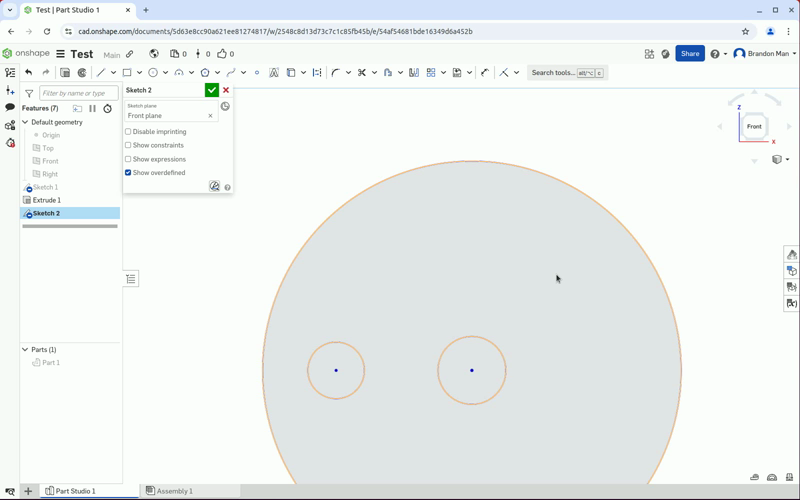
scroll(-6)
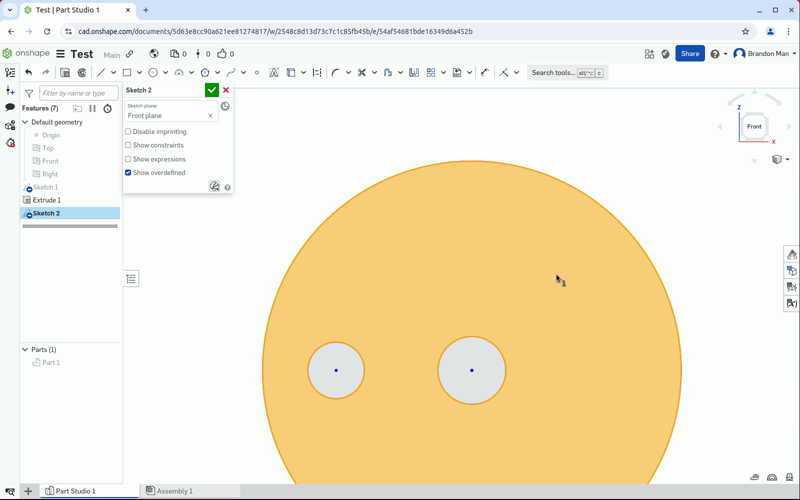
scroll(-6)
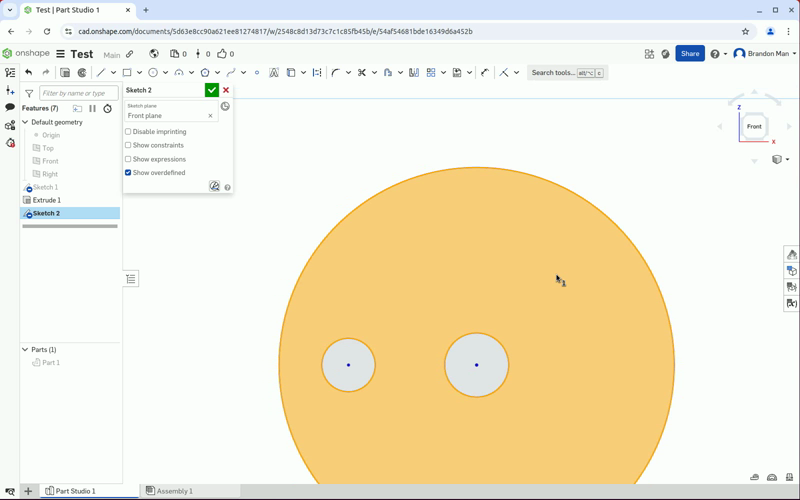
scroll(-6)
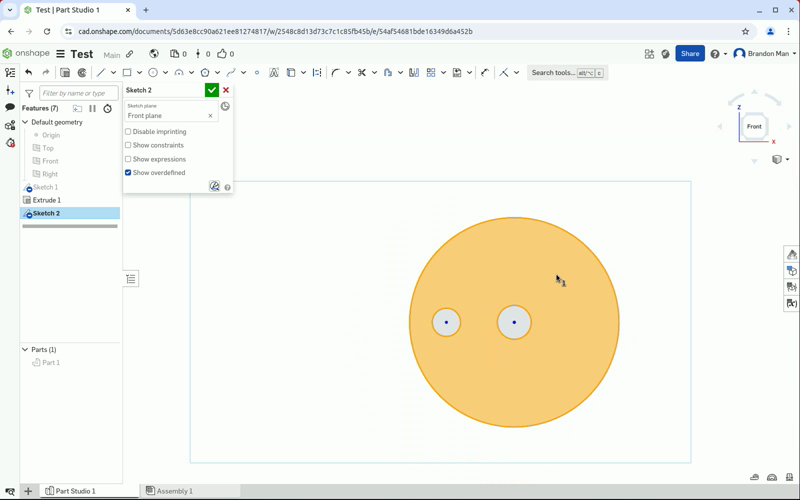
scroll(-6)
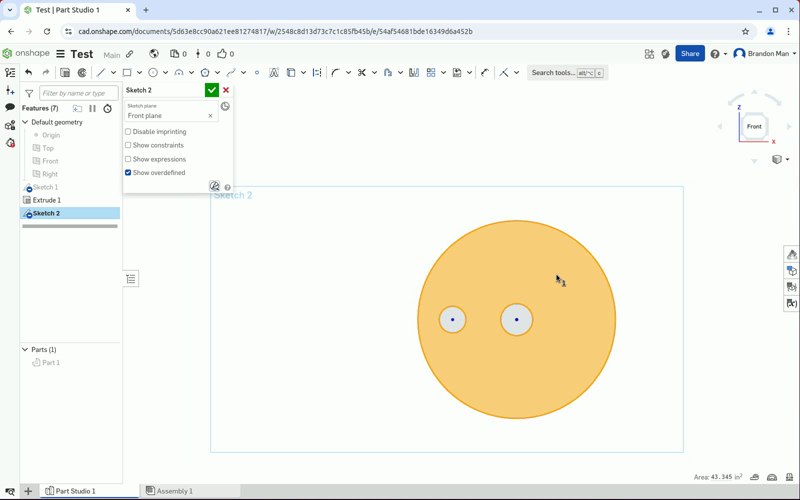
scroll(-6)
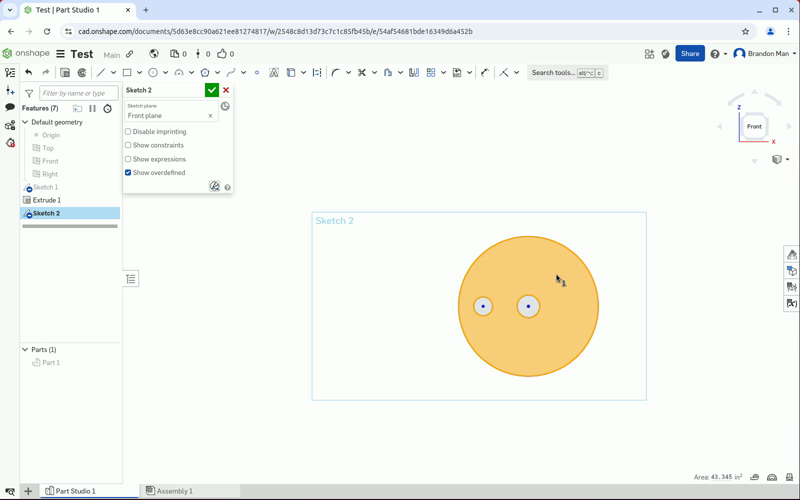
scroll(-6)
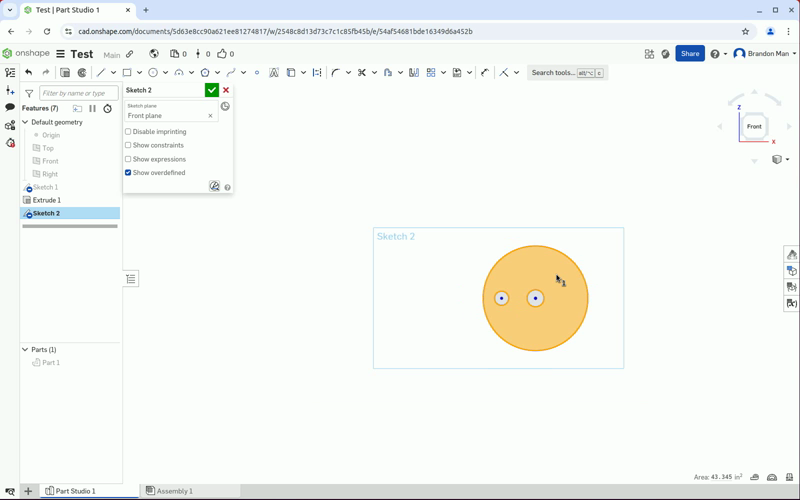
scroll(-6)
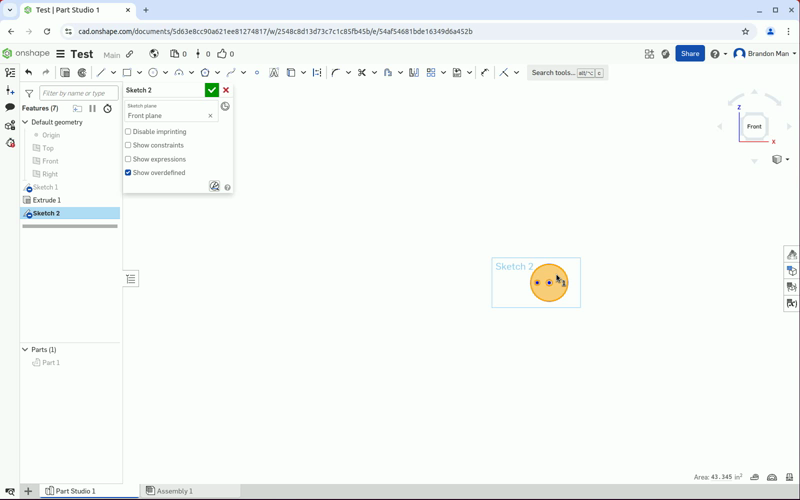
mouse_move(73, 352)
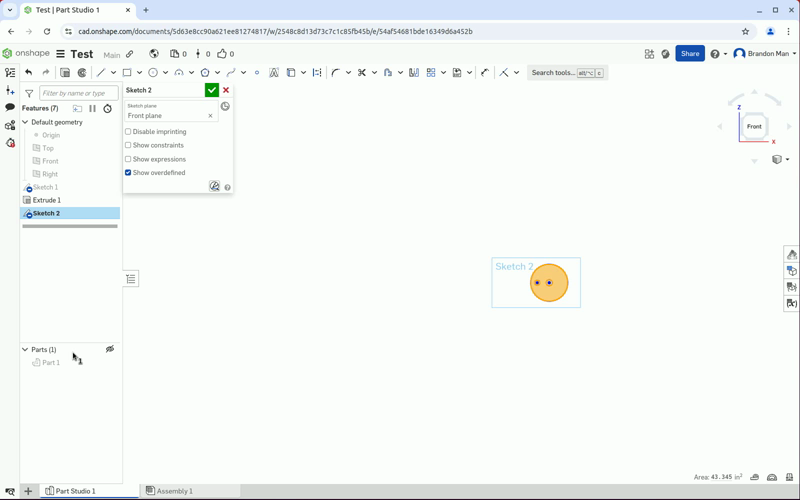
key(shift+y)
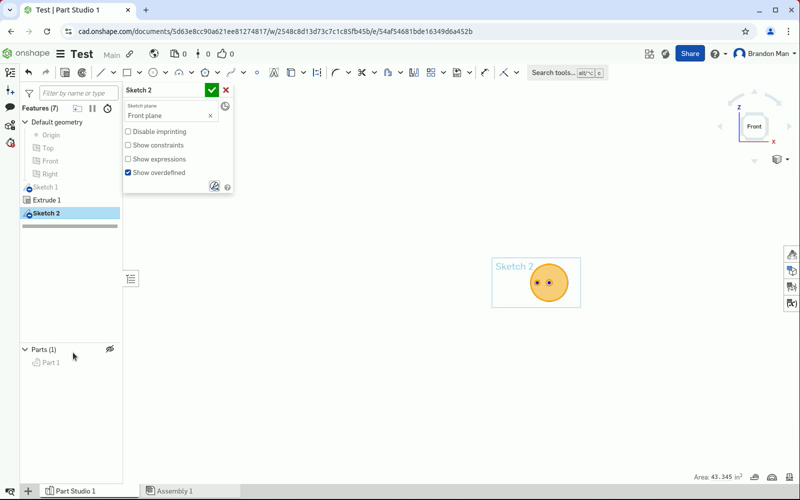
key(shift+e)
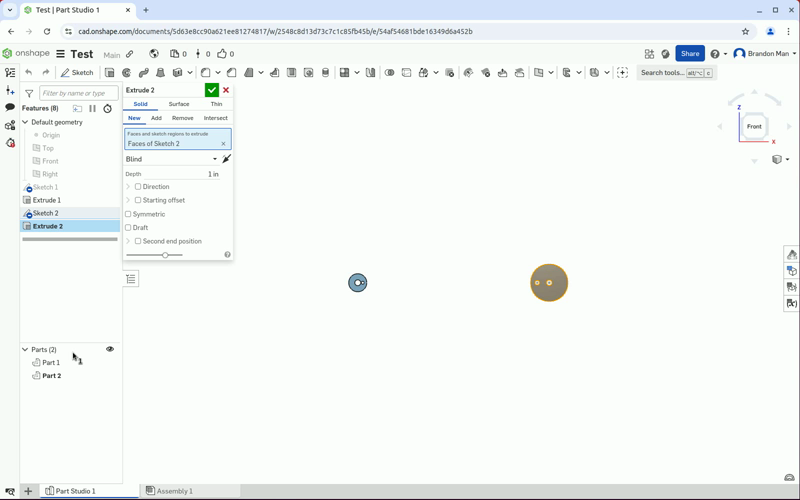
mouse_move(143, 106)
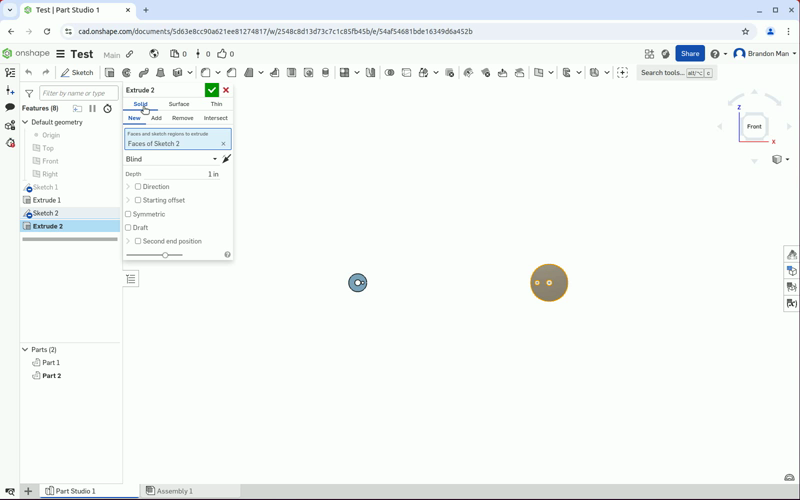
click(143, 106)
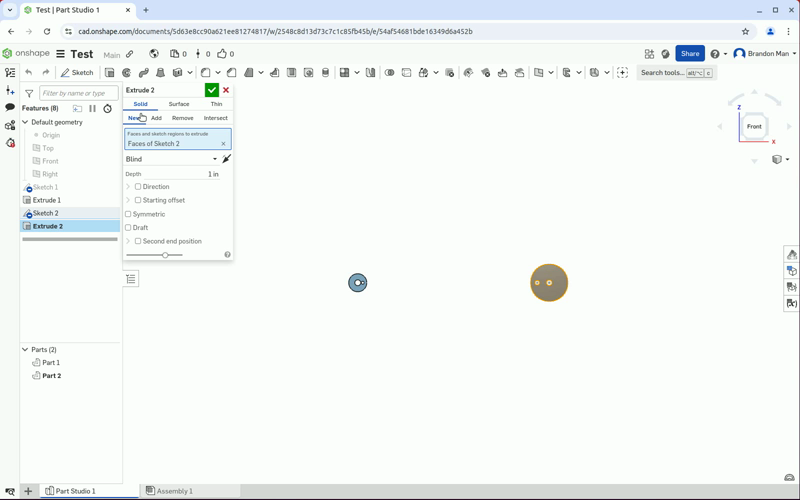
mouse_move(137, 120)
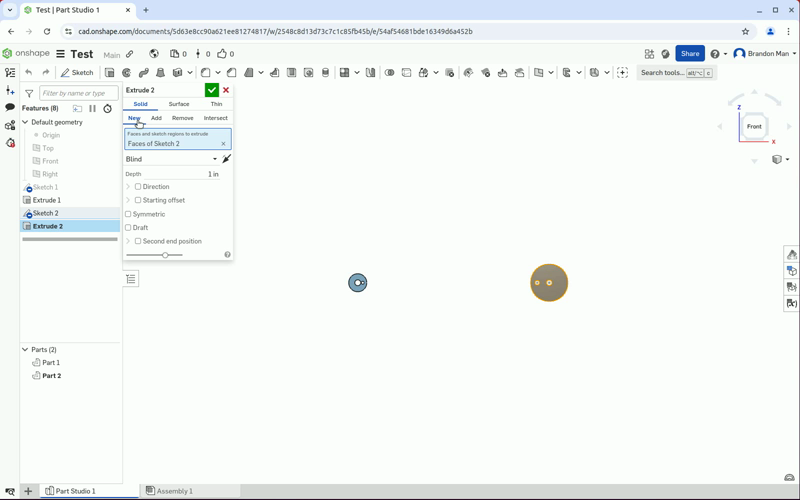
click(137, 120)
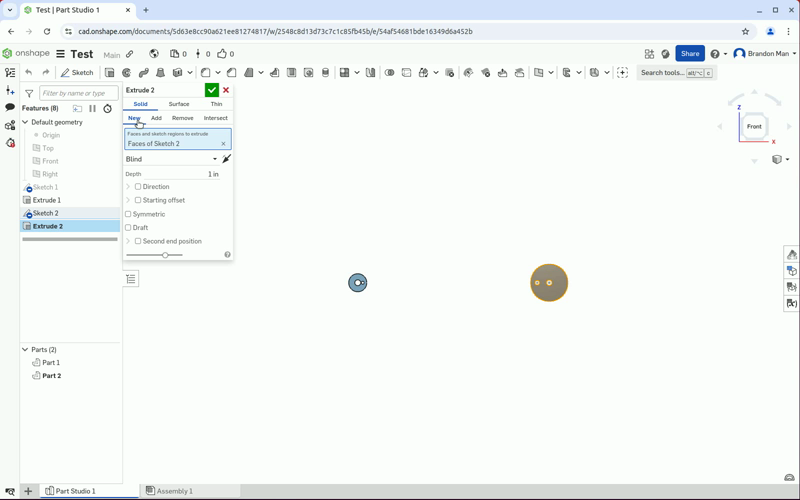
key(tab, 4)
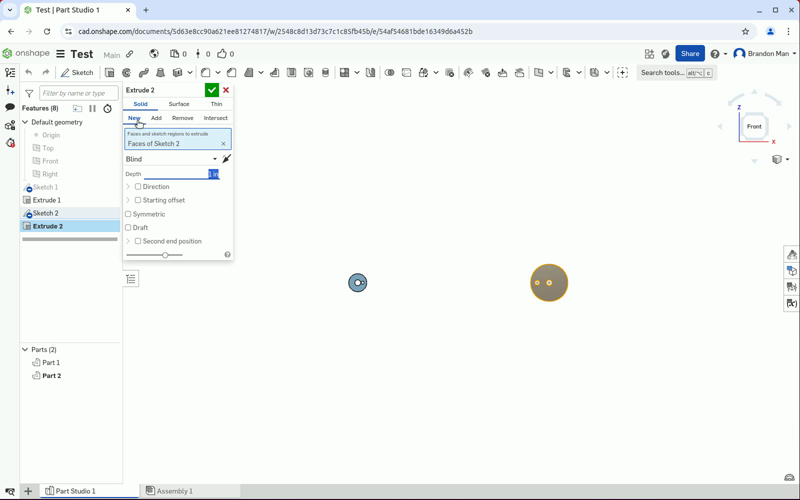
text(0.963)
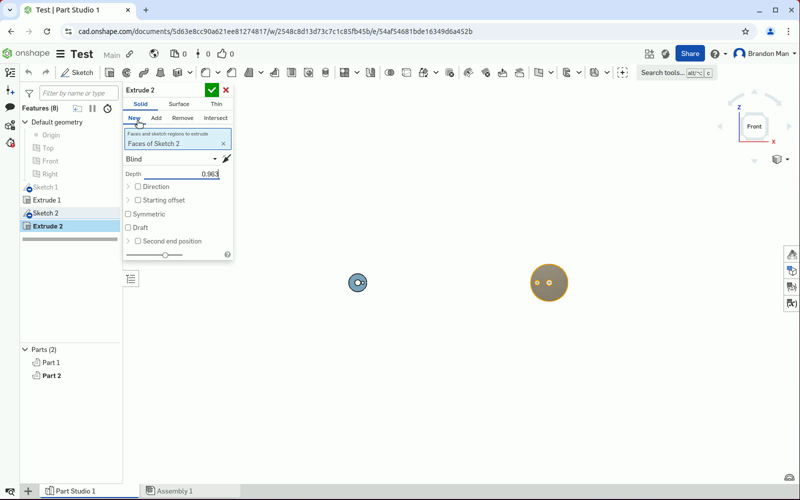
key(enter)
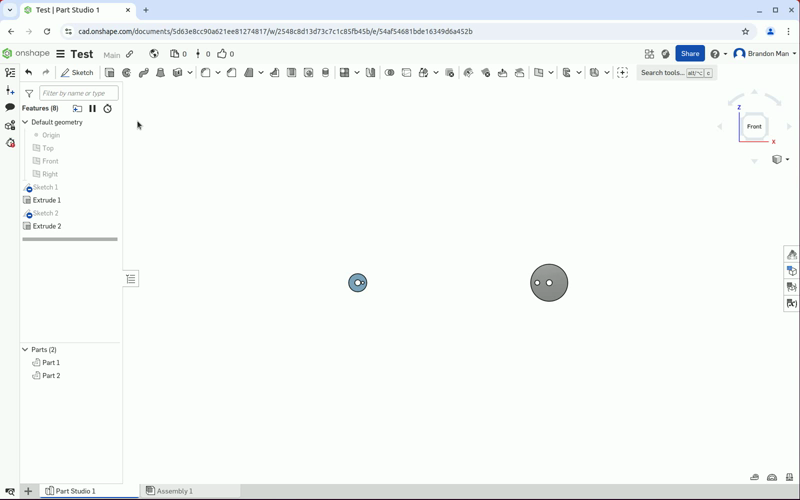
key(shift+h)
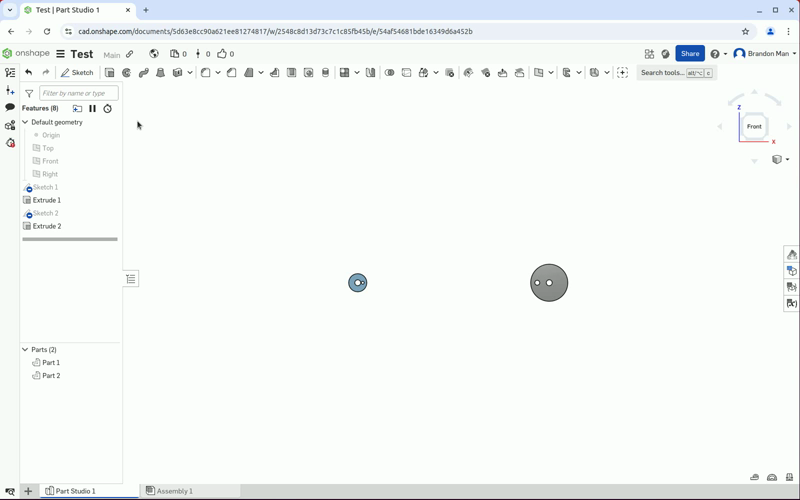
key(shift+h)
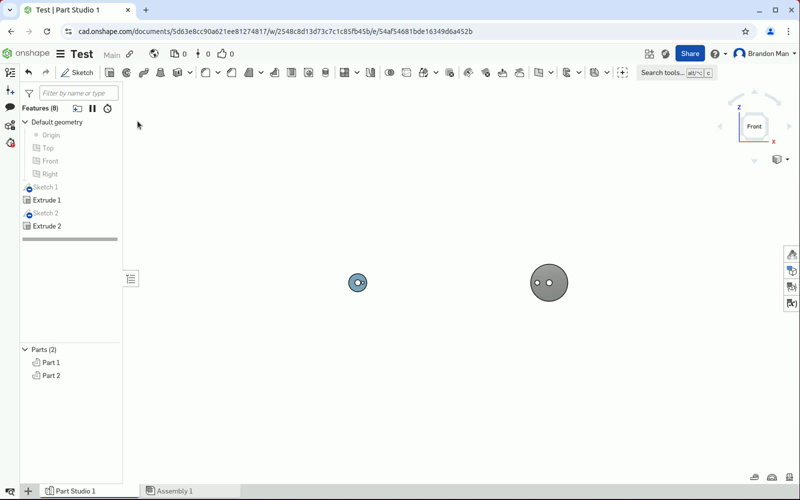
mouse_move(73, 189)
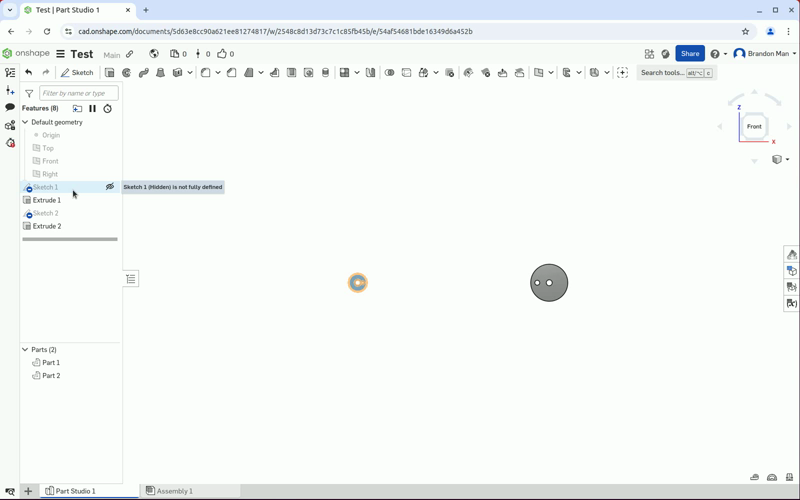
click(73, 189)
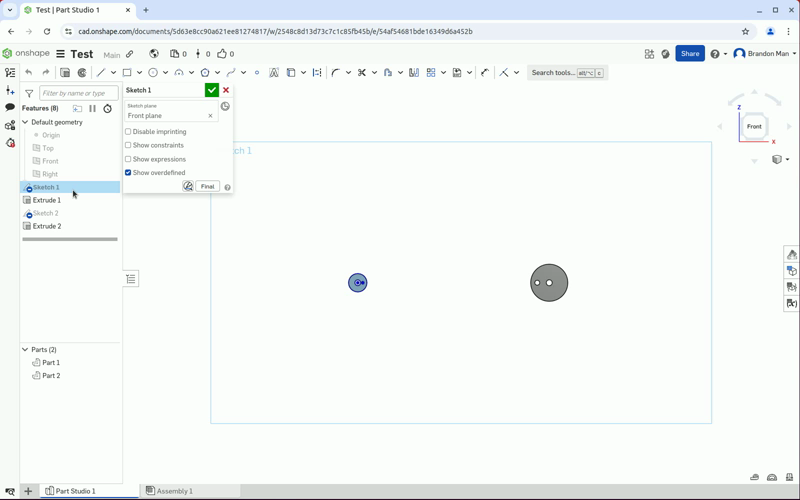
mouse_move(229, 92)
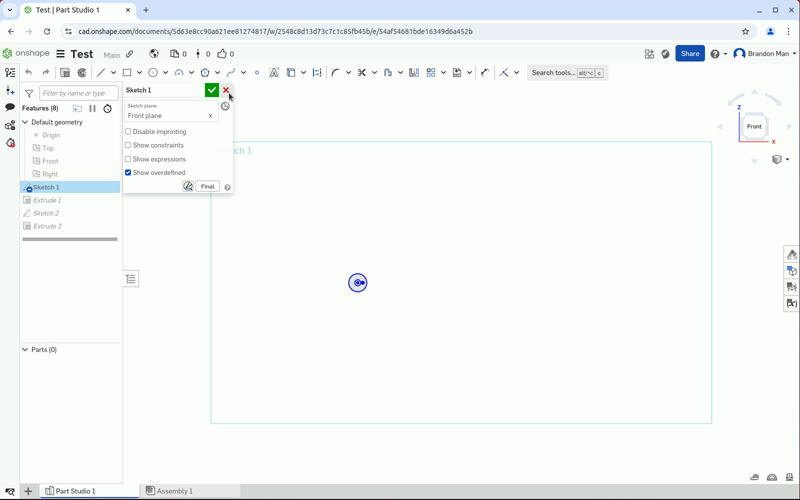
click(229, 92)
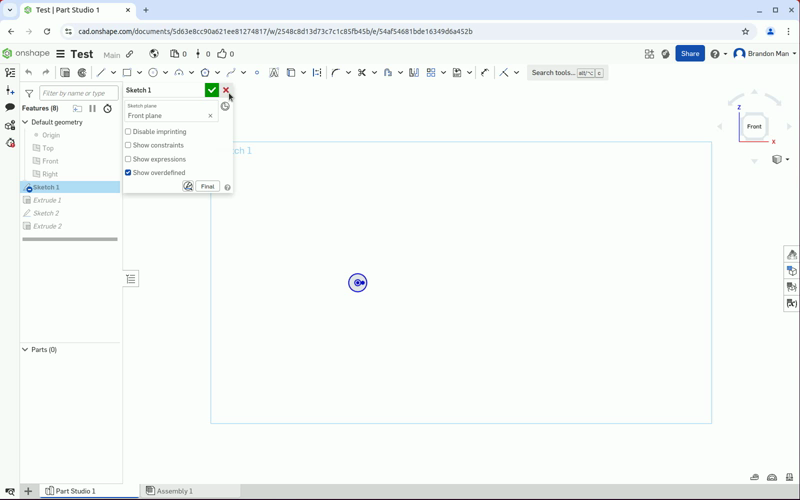
key(shift+s)
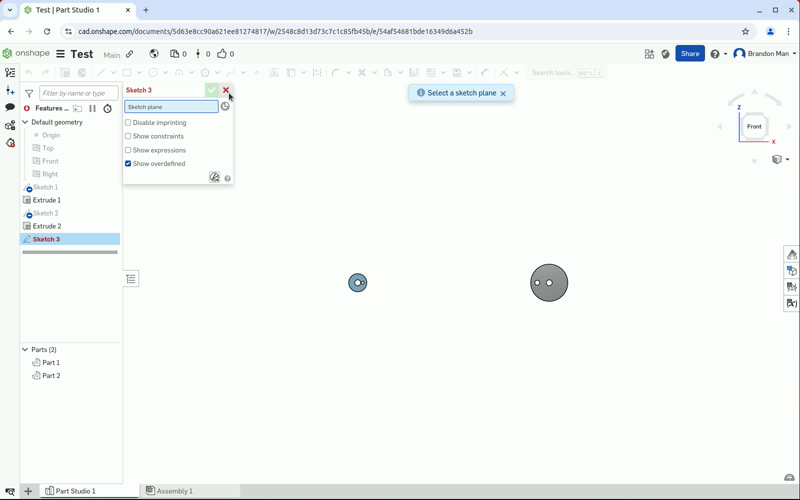
mouse_move(73, 163)
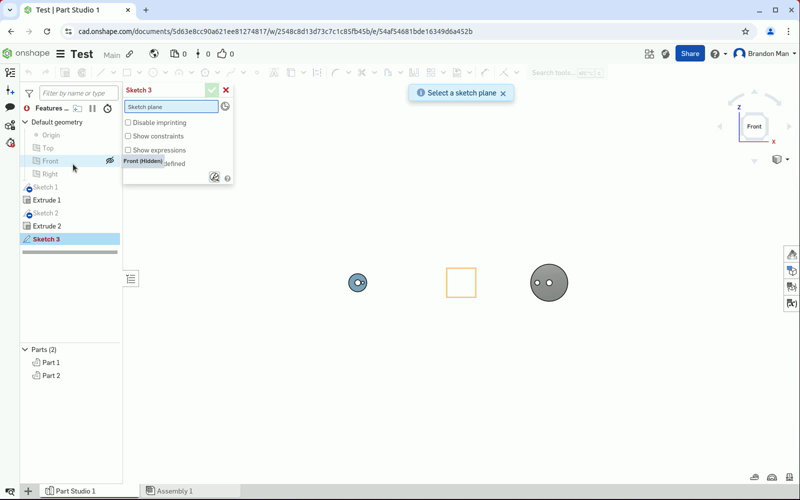
click(73, 163)
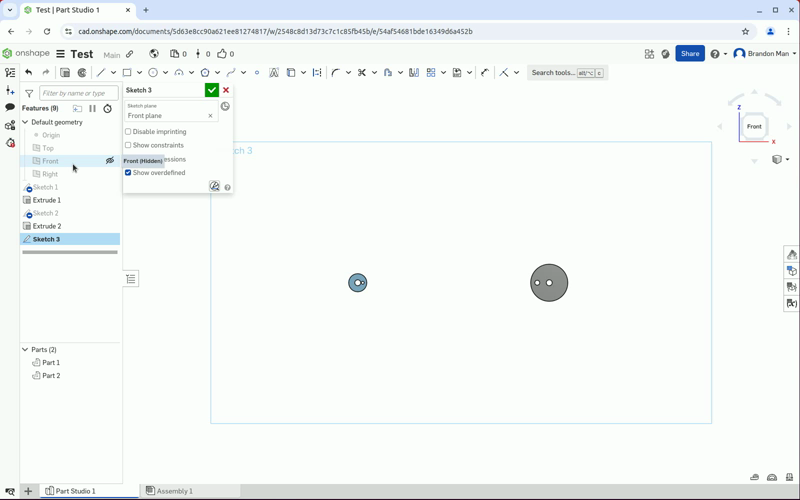
mouse_move(73, 352)
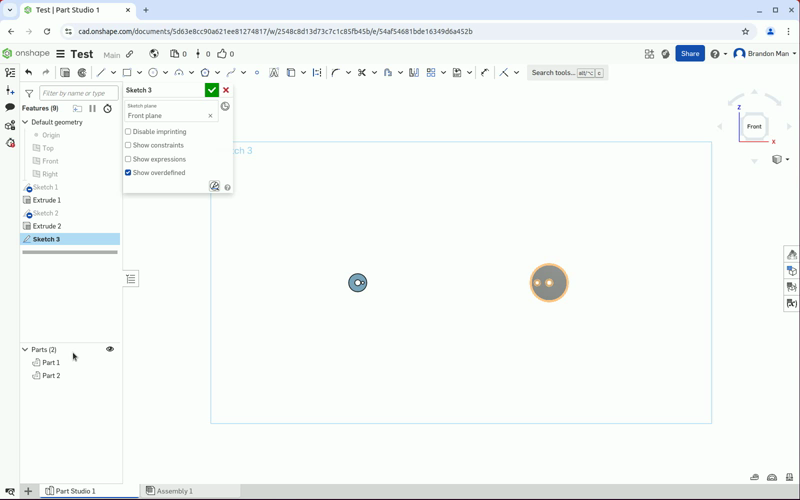
key(y)
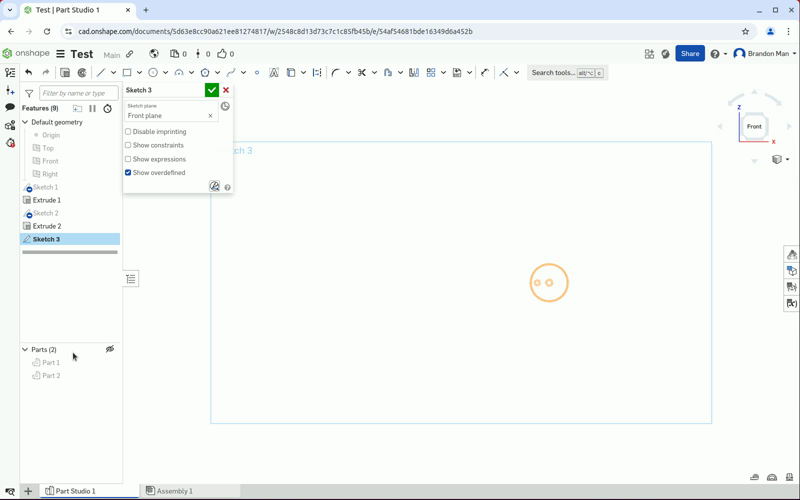
key(c)
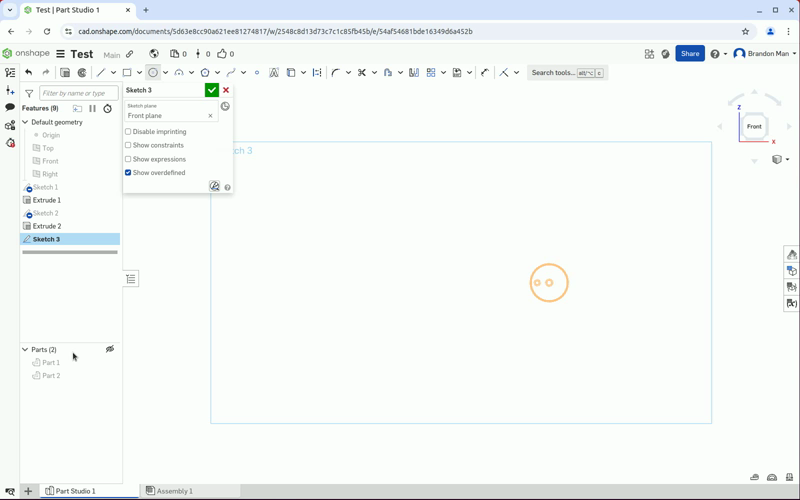
key_down(shift)
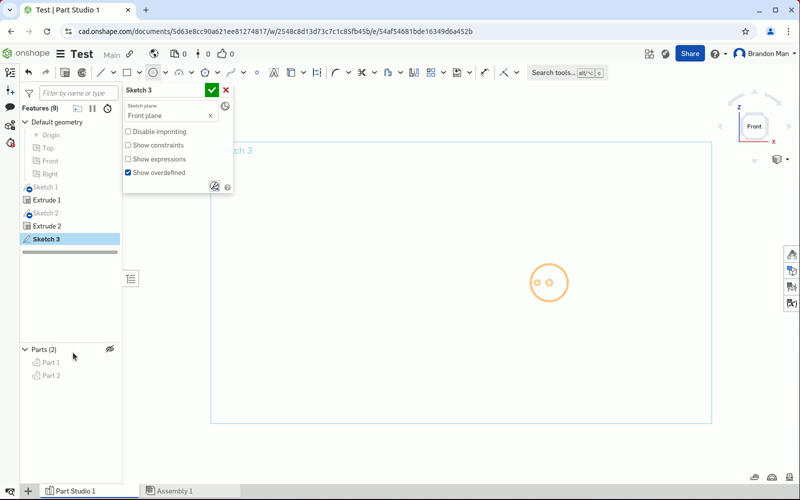
mouse_move(461, 282)
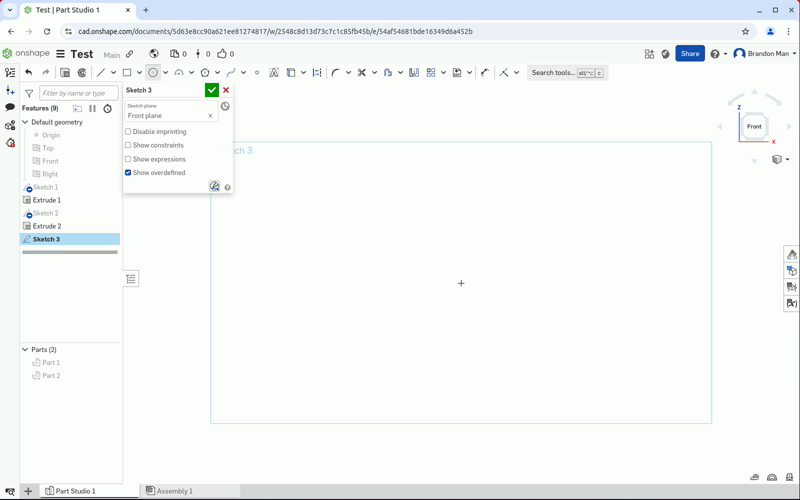
click(461, 282)
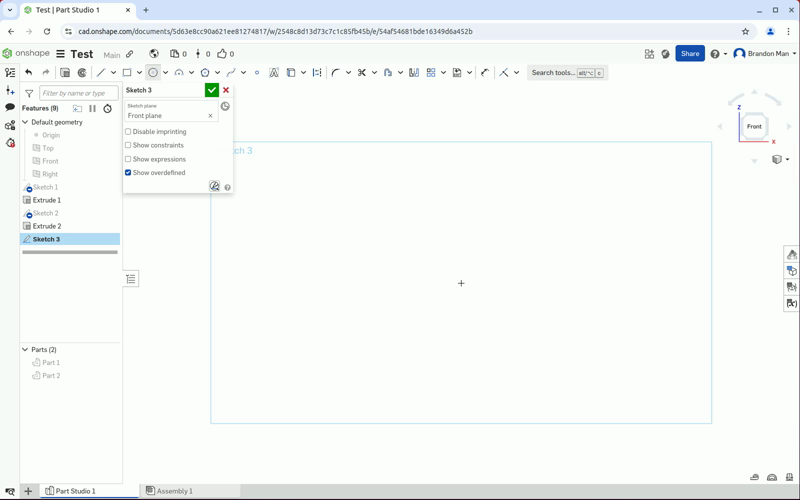
key_up(shift)
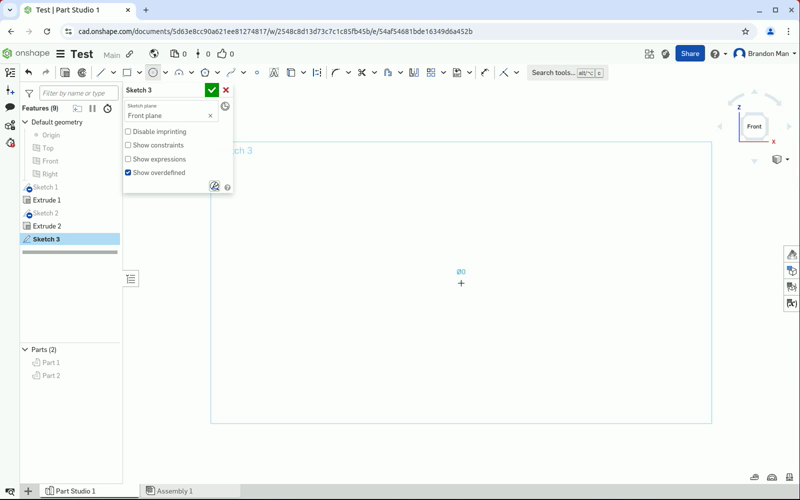
mouse_move(497, 282)
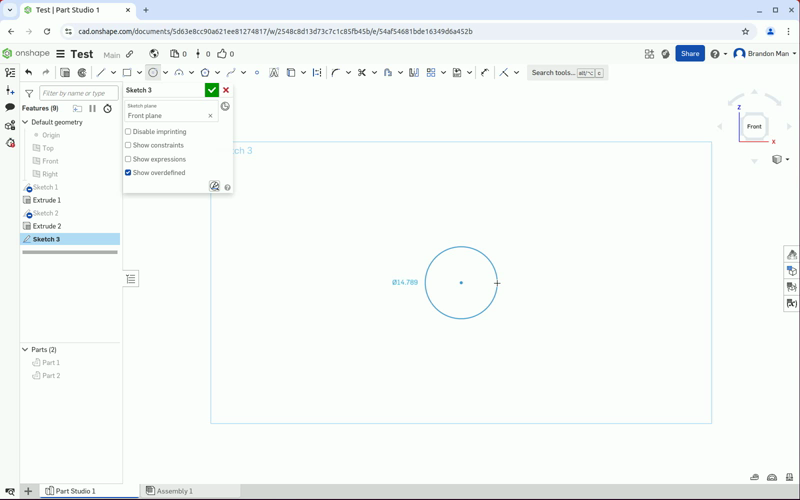
click(497, 282)
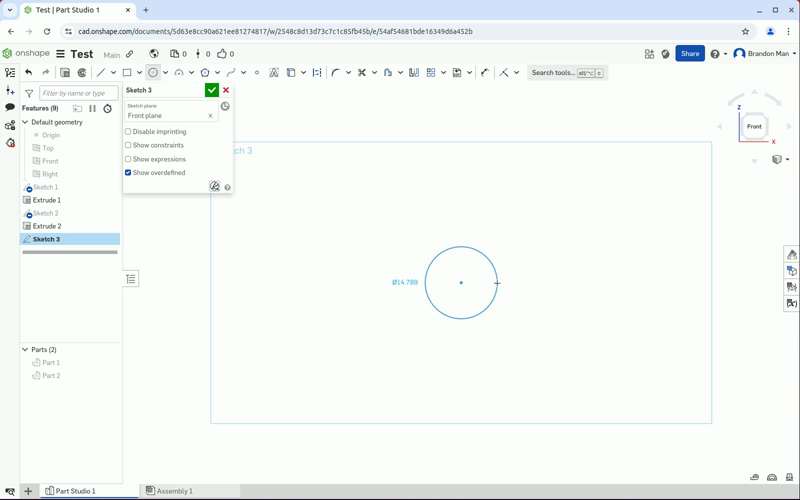
key(esc)
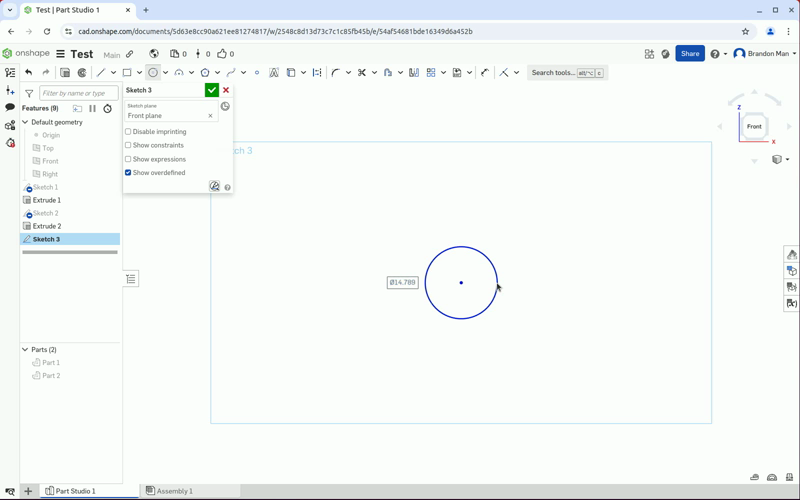
key(c)
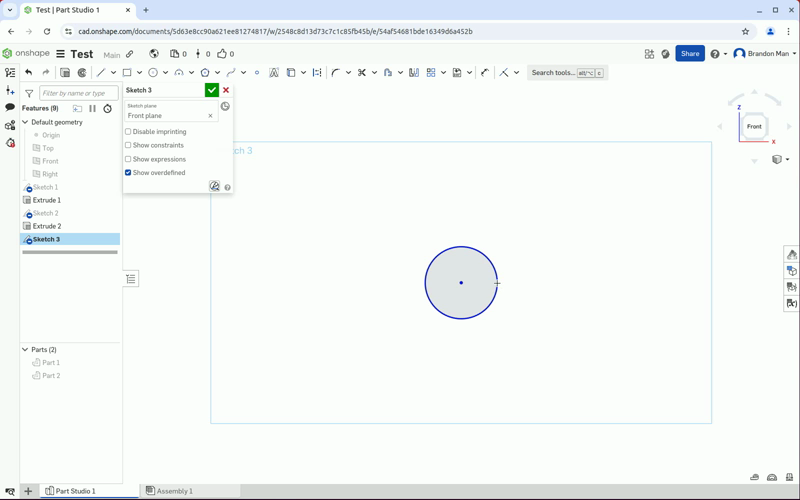
key_down(shift)
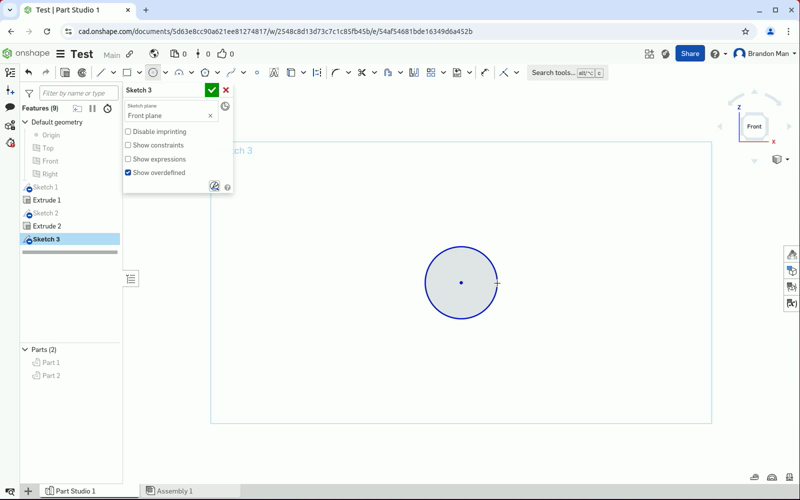
mouse_move(461, 303)
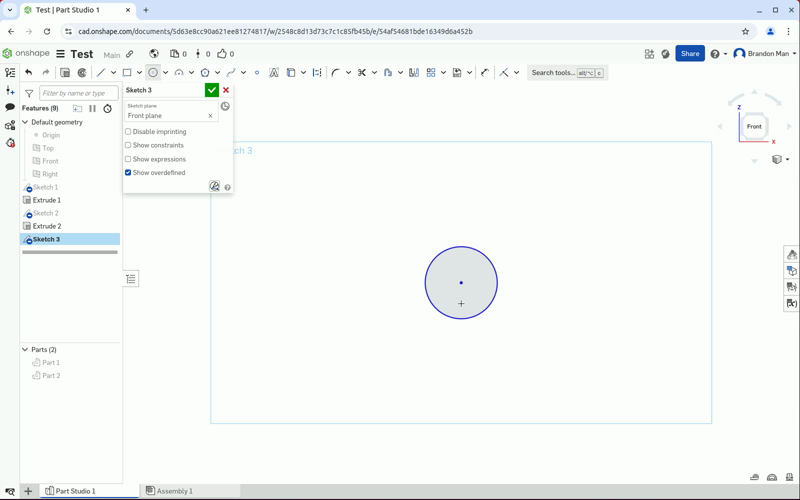
click(461, 303)
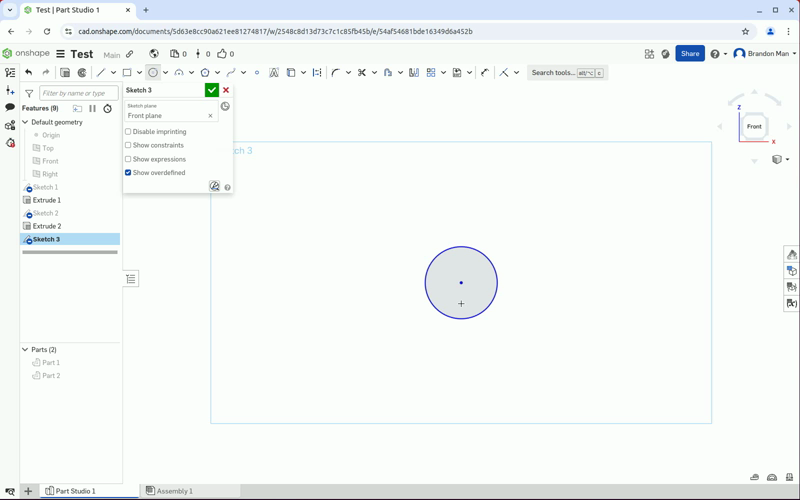
key_up(shift)
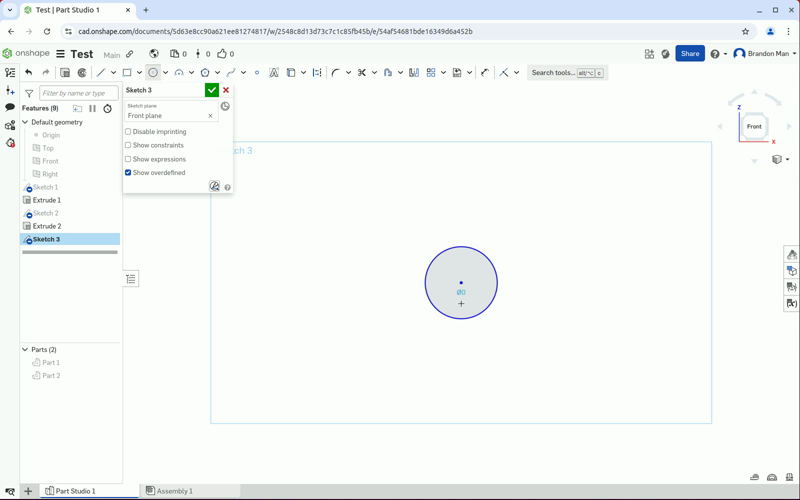
mouse_move(465, 303)
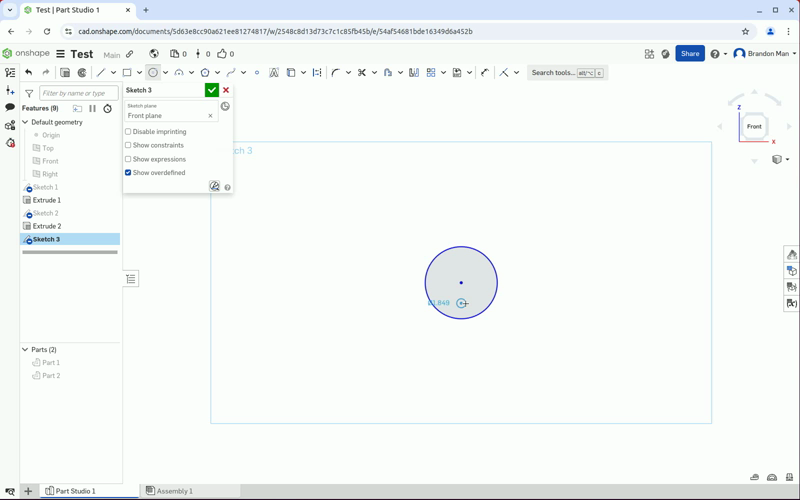
click(465, 303)
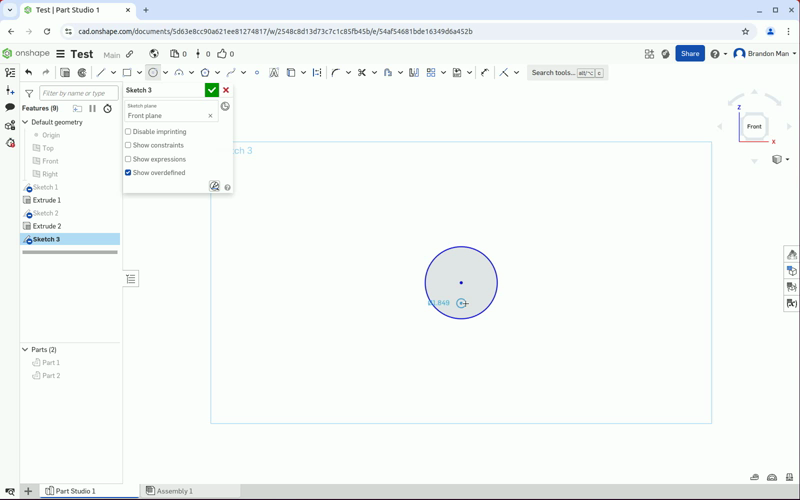
key(esc)
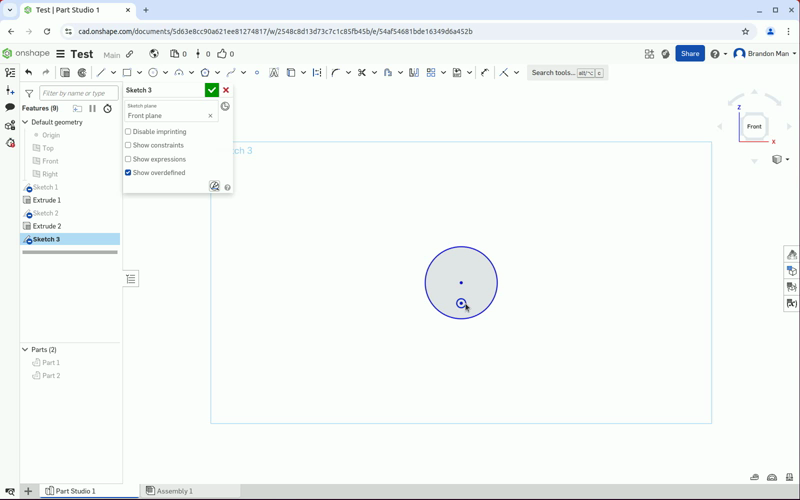
key(c)
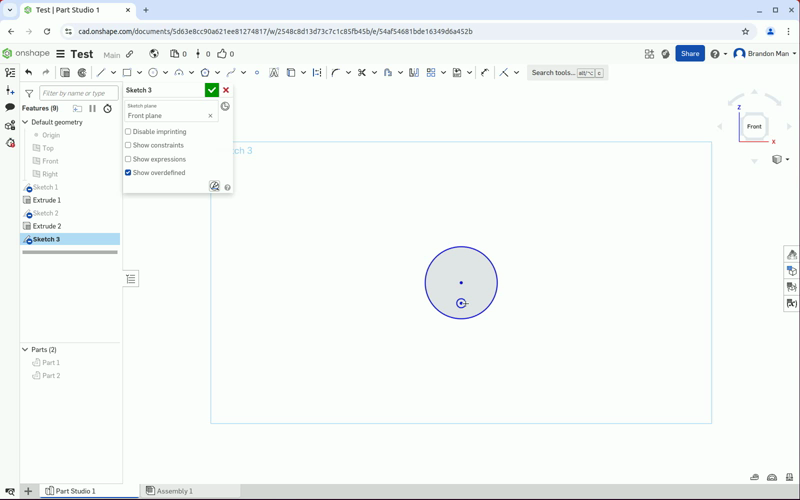
key_down(shift)
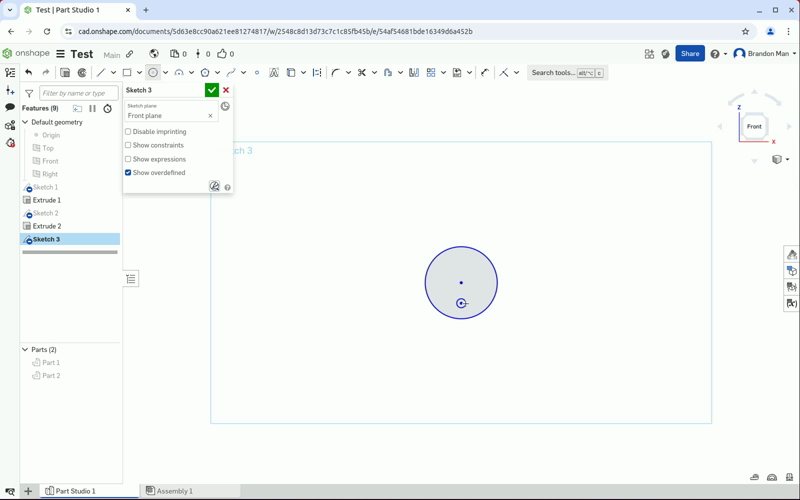
mouse_move(461, 282)
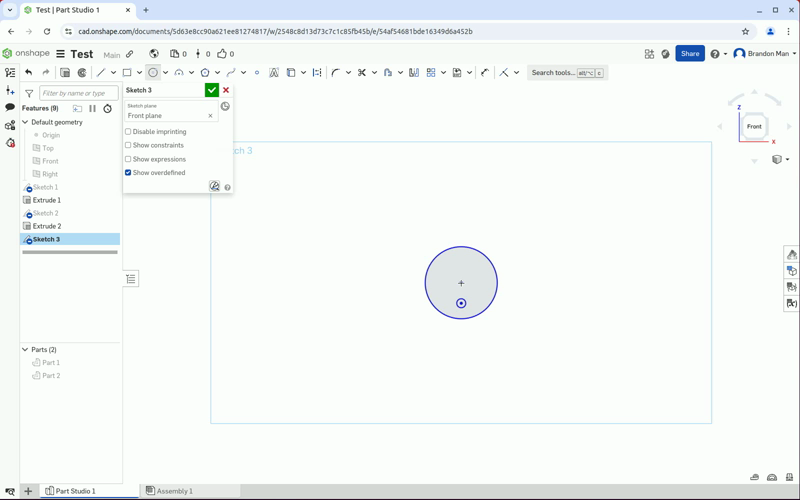
click(461, 282)
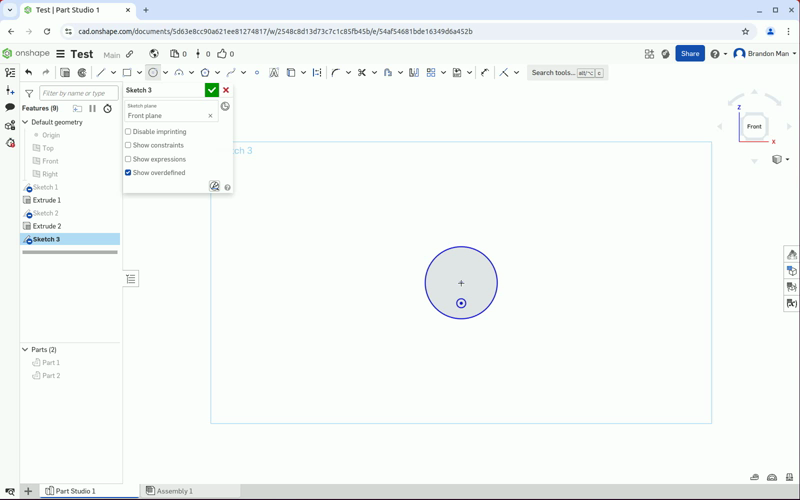
key_up(shift)
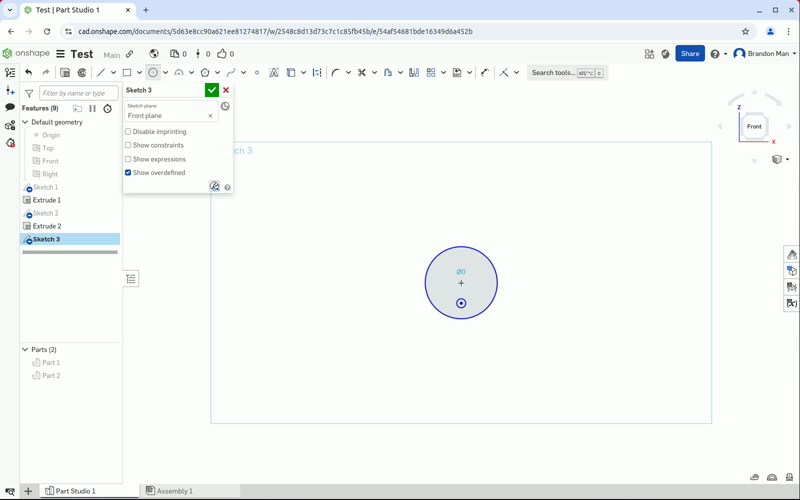
mouse_move(464, 282)
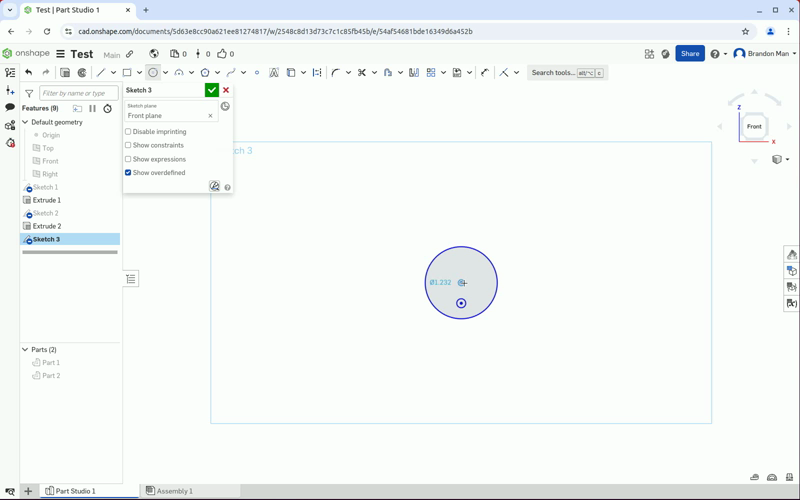
scroll(6)
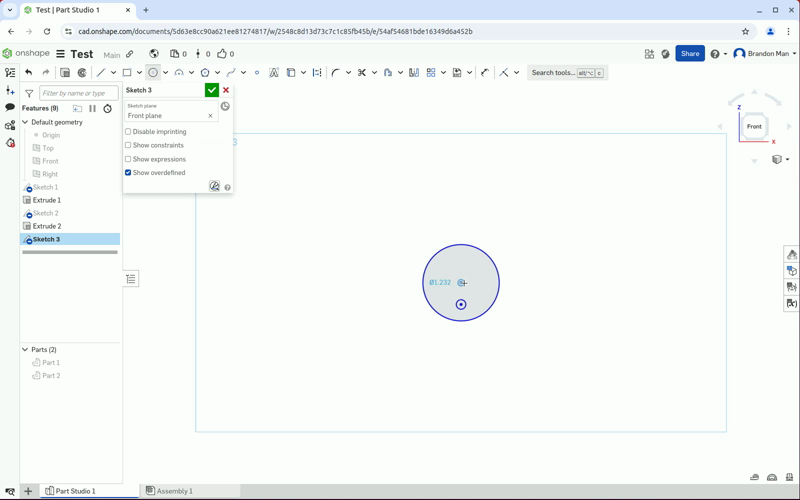
scroll(6)
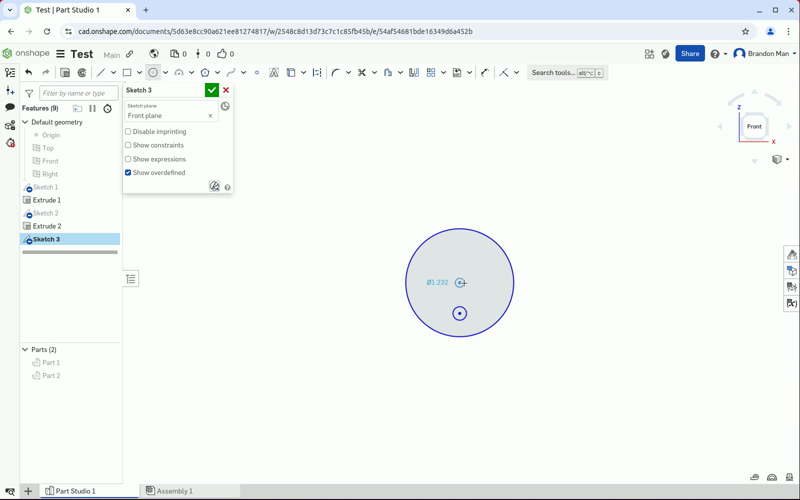
scroll(6)
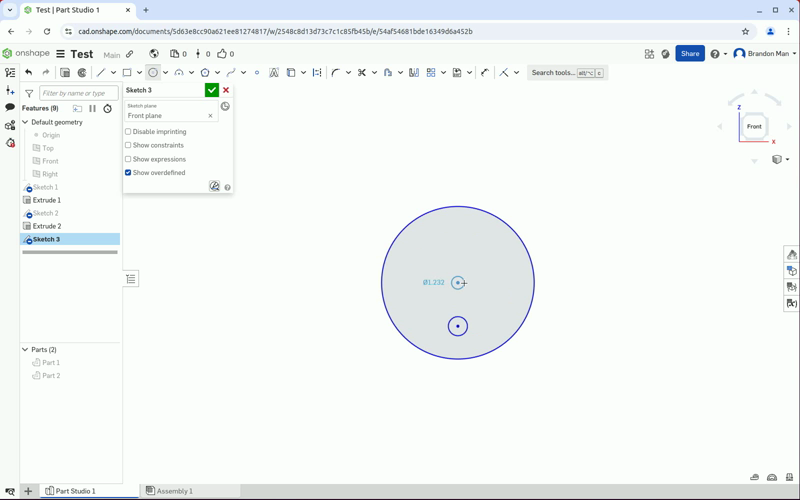
scroll(6)
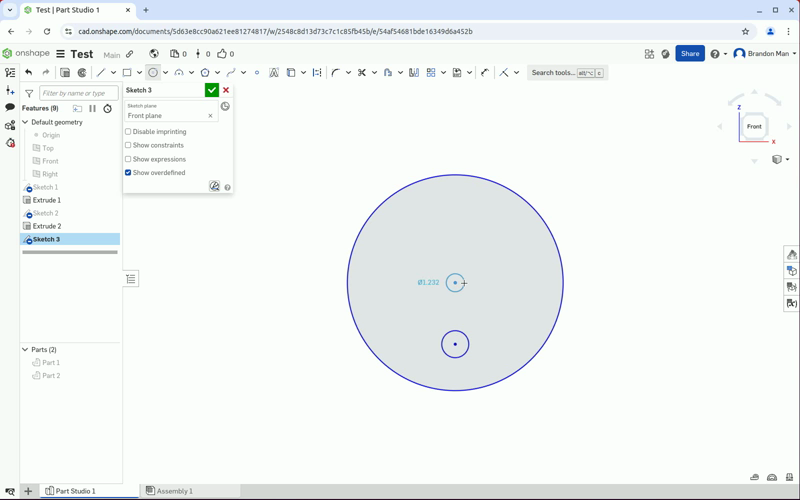
scroll(6)
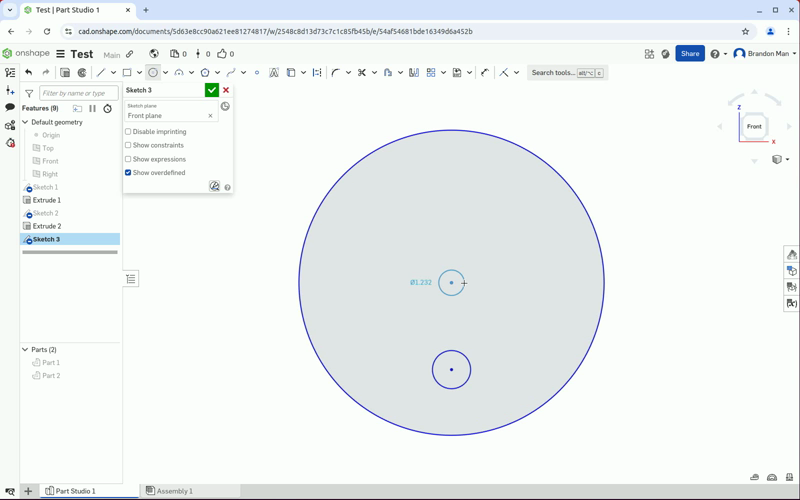
scroll(6)
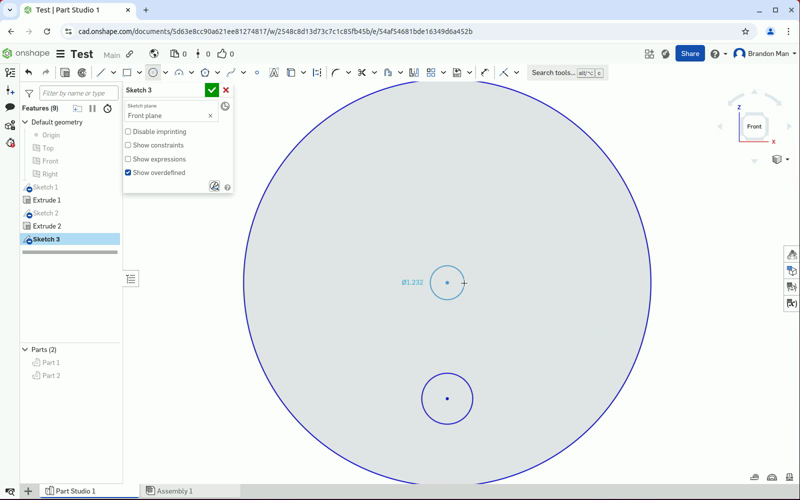
scroll(6)
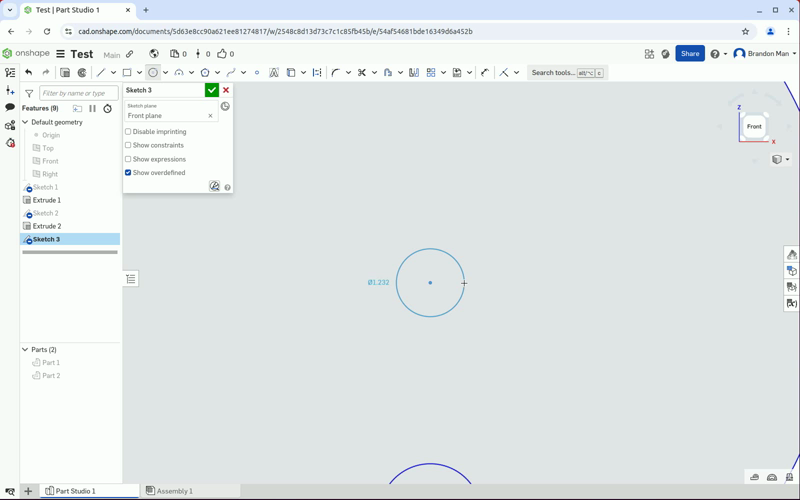
click(464, 282)
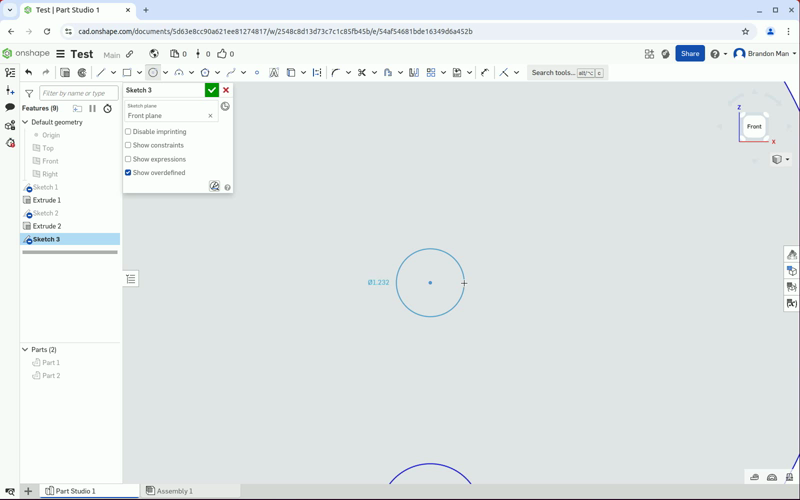
scroll(-6)
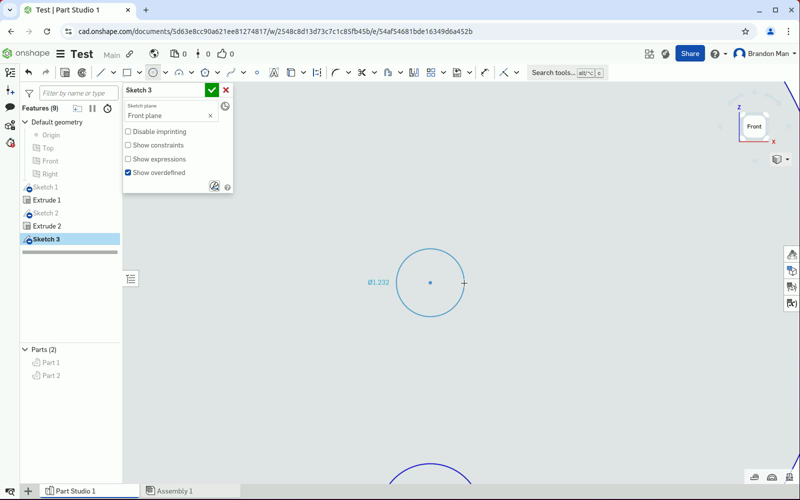
scroll(-6)
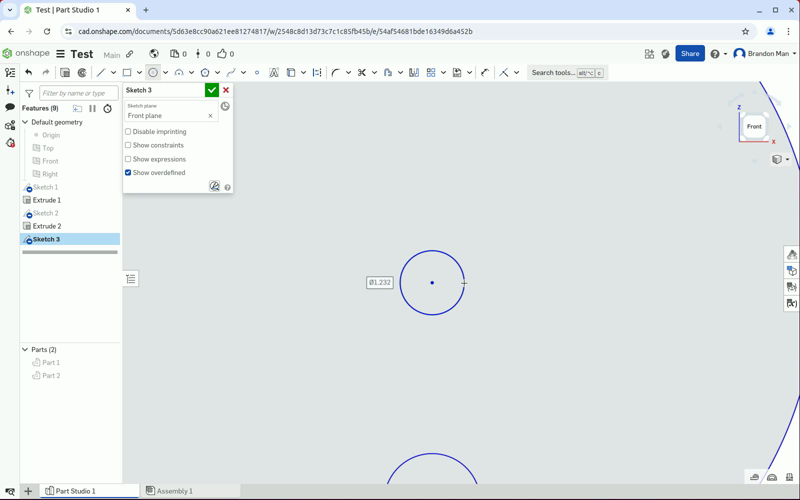
scroll(-6)
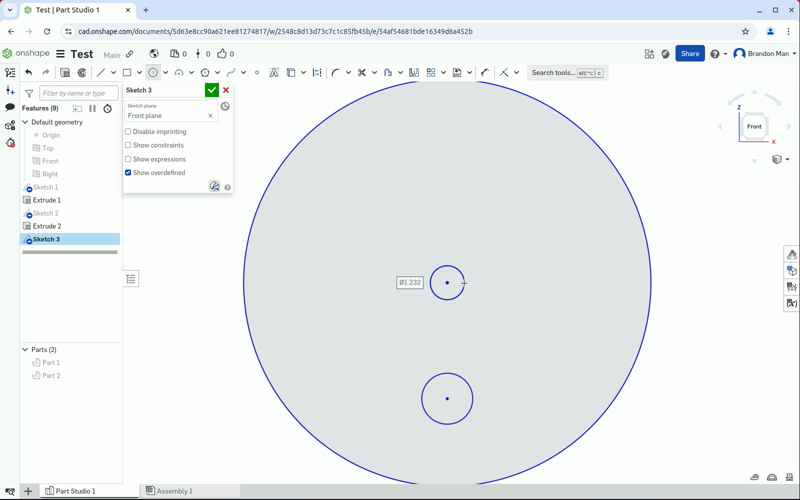
scroll(-6)
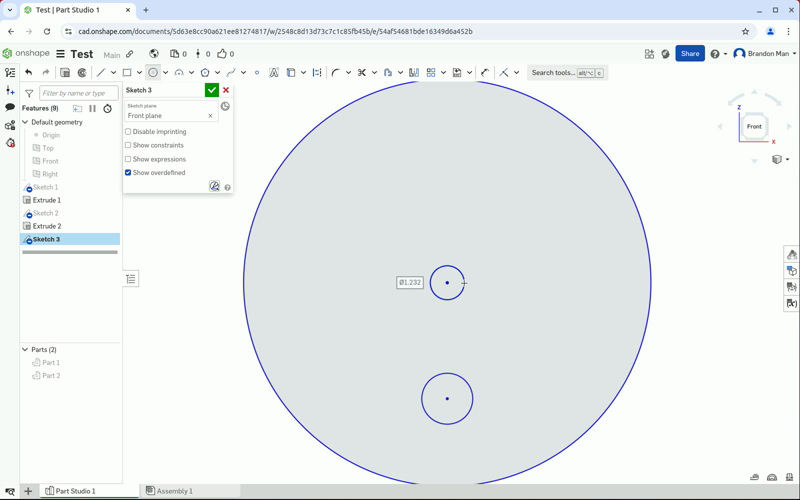
scroll(-6)
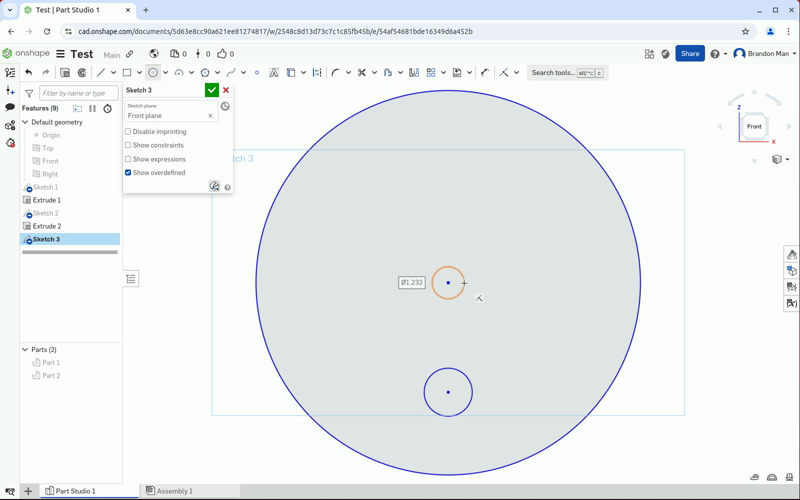
scroll(-6)
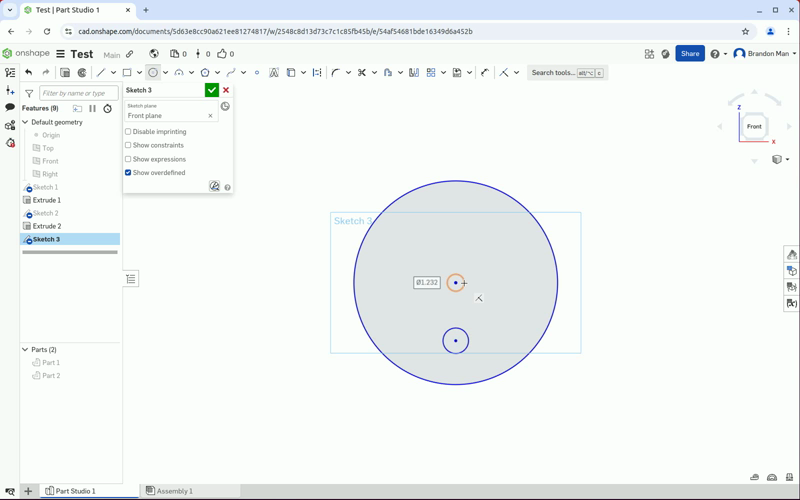
scroll(-6)
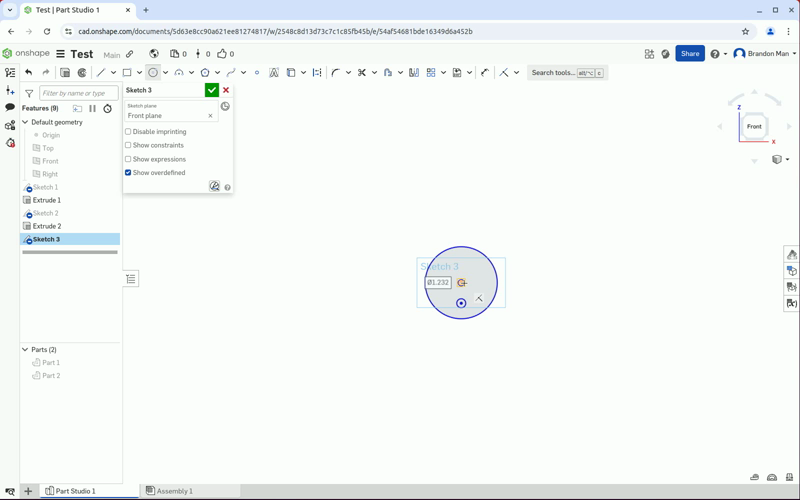
key(esc)
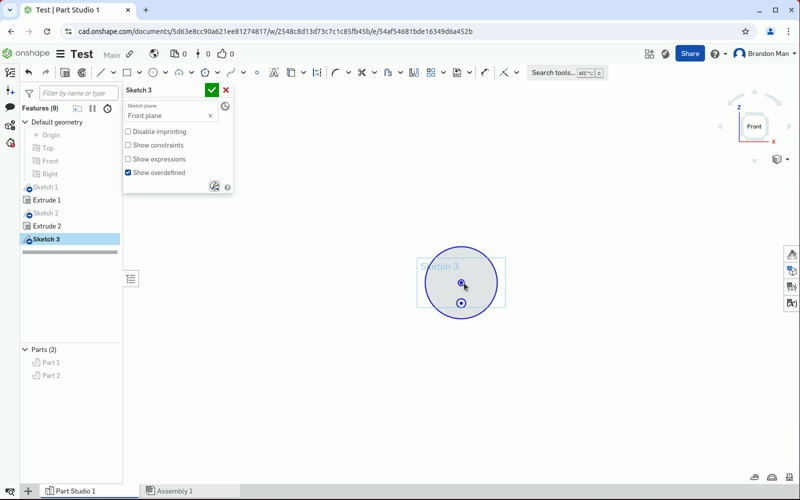
mouse_move(430, 283)
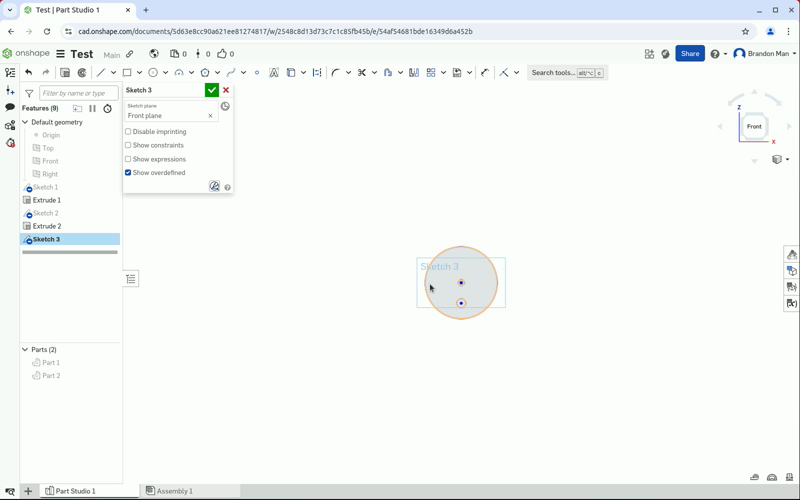
click(430, 283)
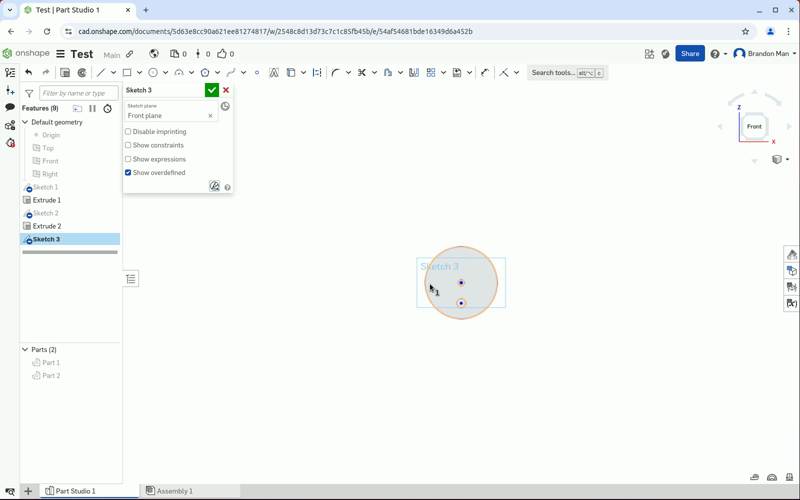
mouse_move(73, 352)
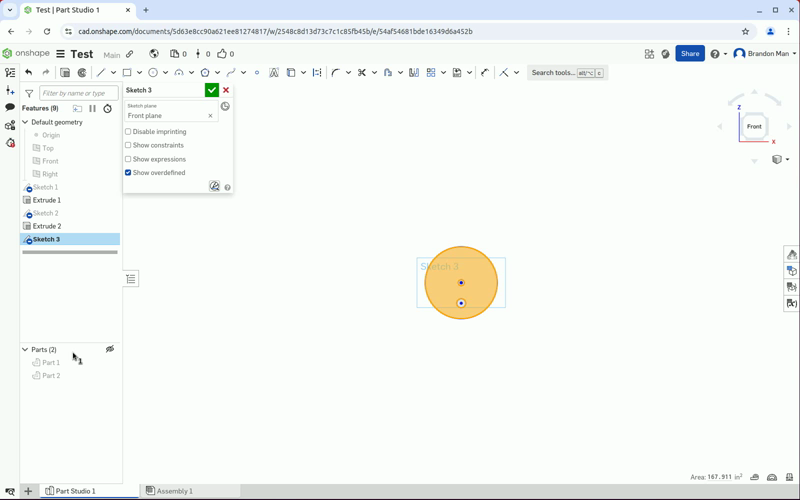
key(shift+y)
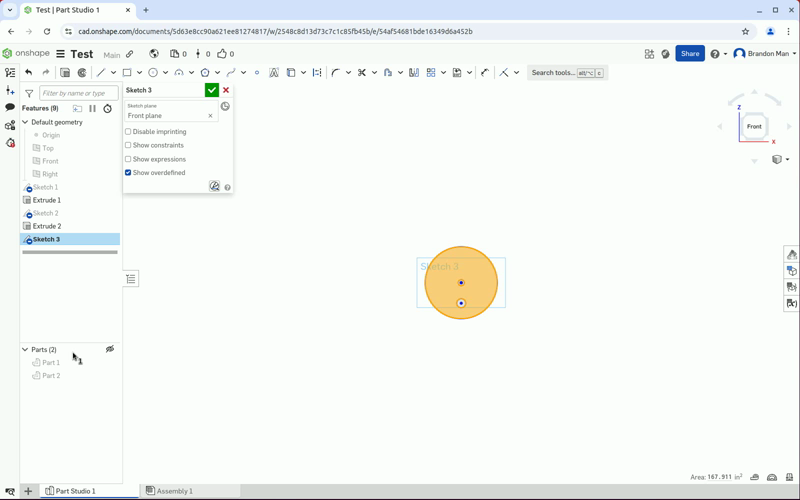
key(shift+e)
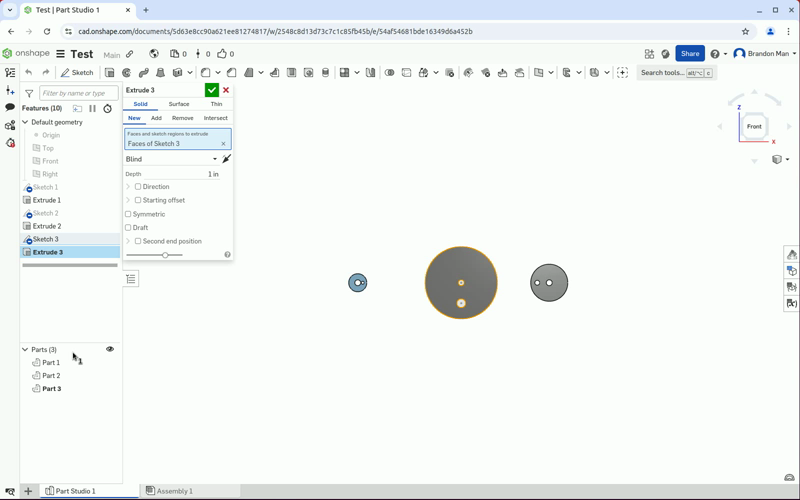
mouse_move(143, 106)
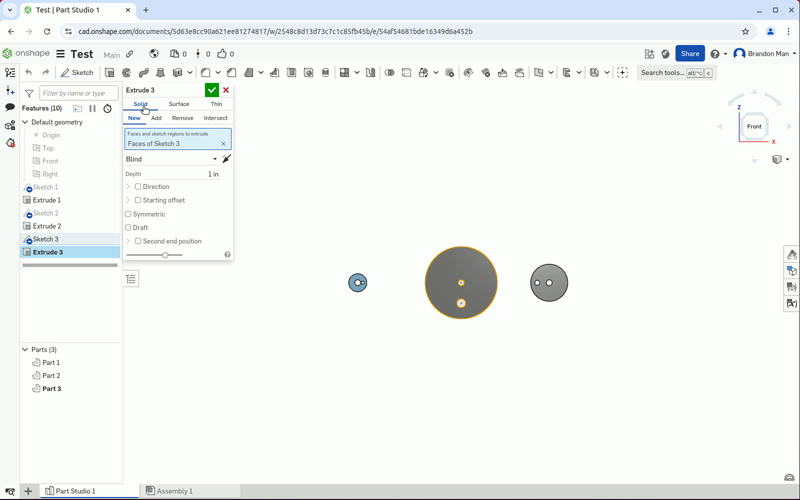
click(143, 106)
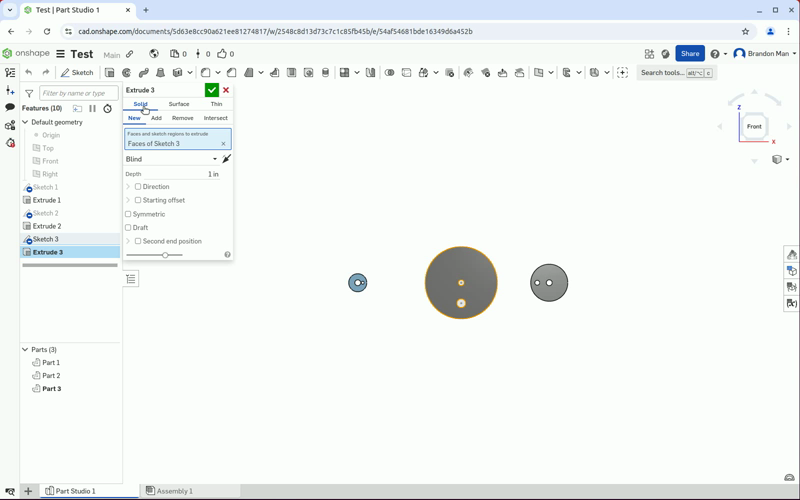
mouse_move(137, 120)
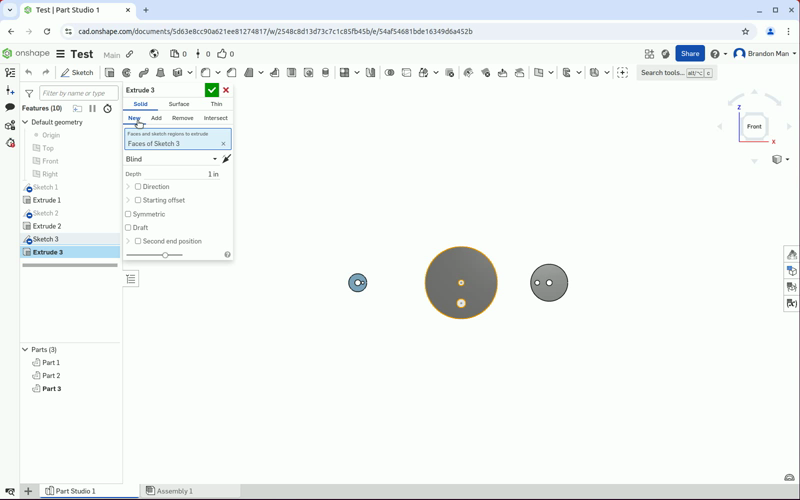
click(137, 120)
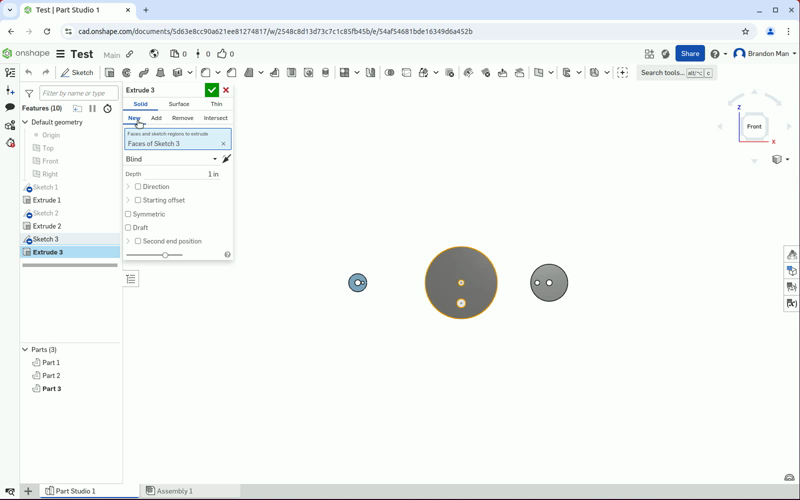
key(tab, 4)
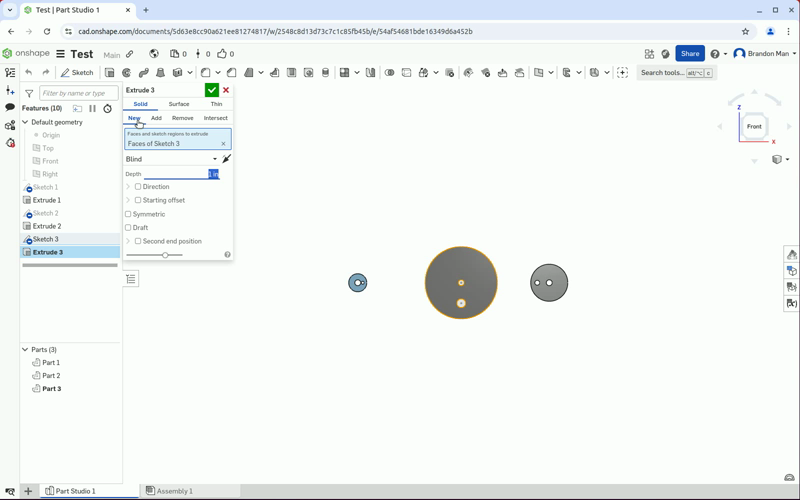
text(0.963)
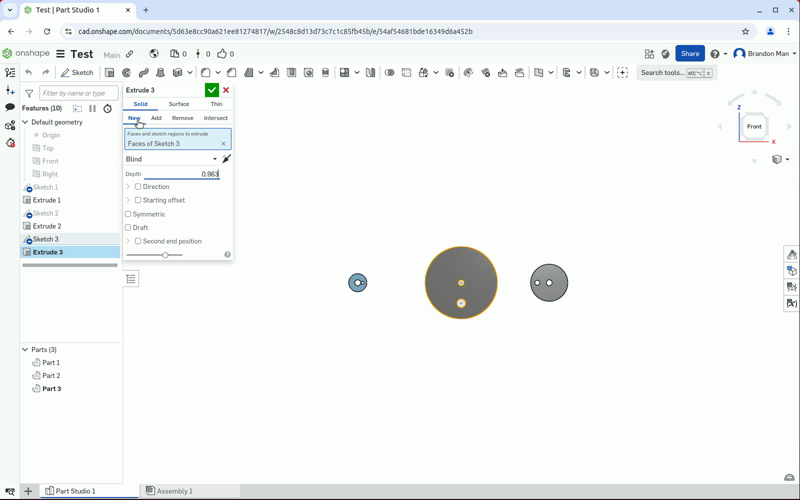
key(enter)
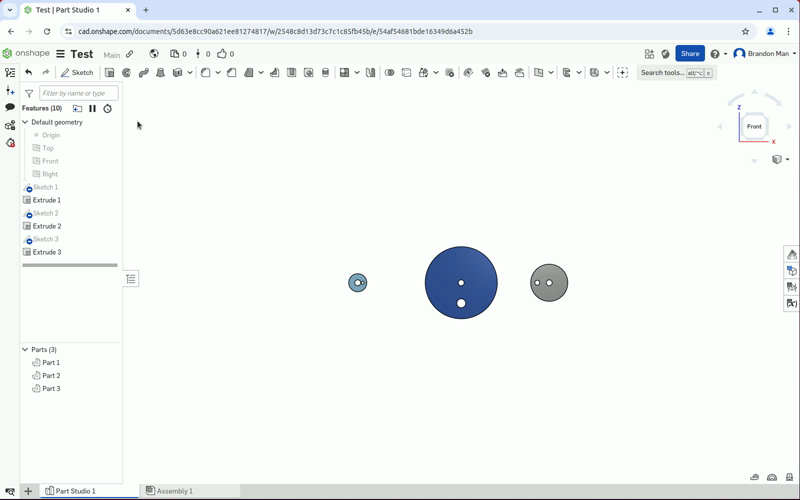
key(shift+h)
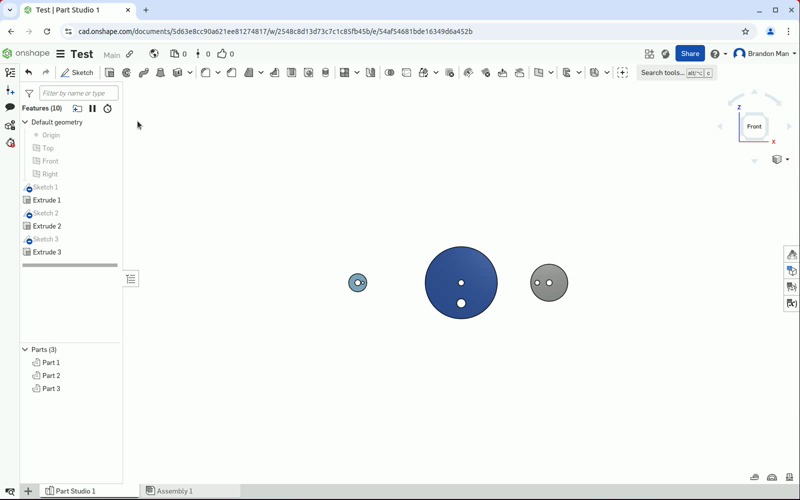
key(shift+h)
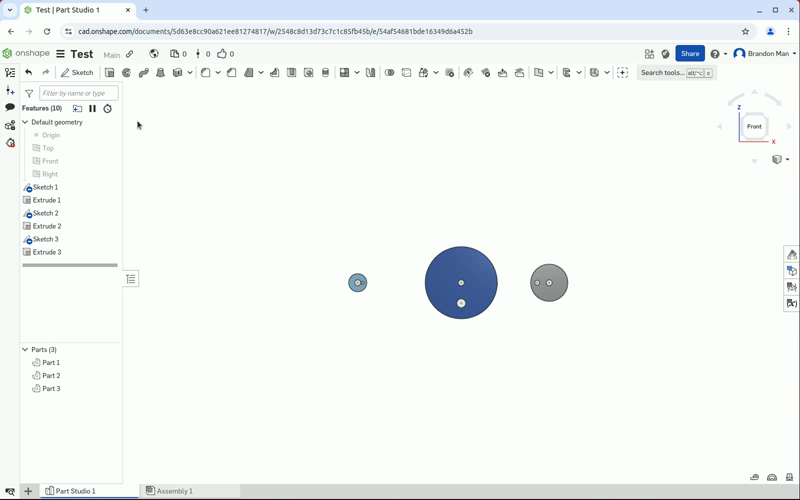
key(shift+7)
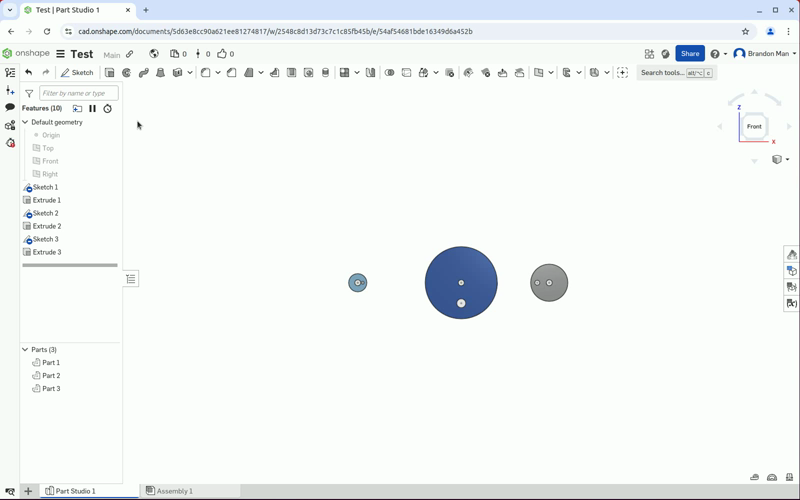
key(left, 2)
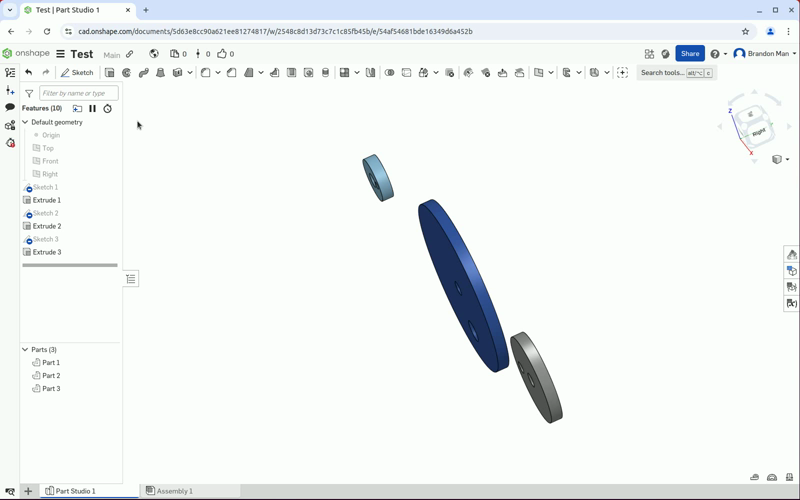
key(down, 2)
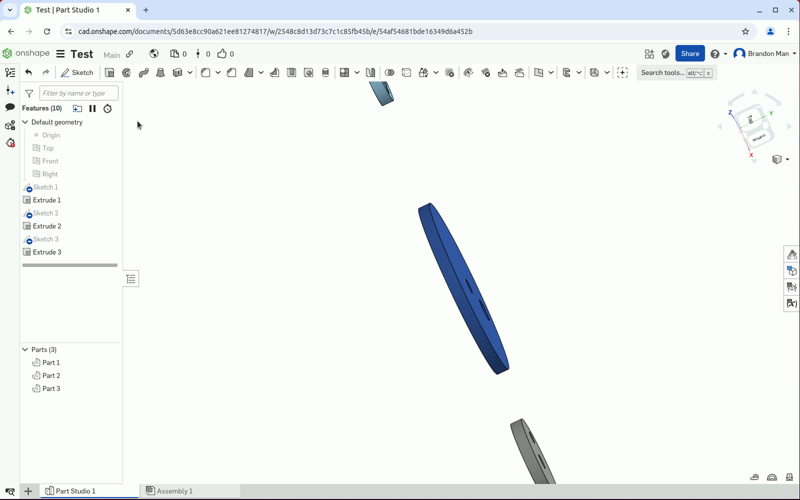
key(up, 2)
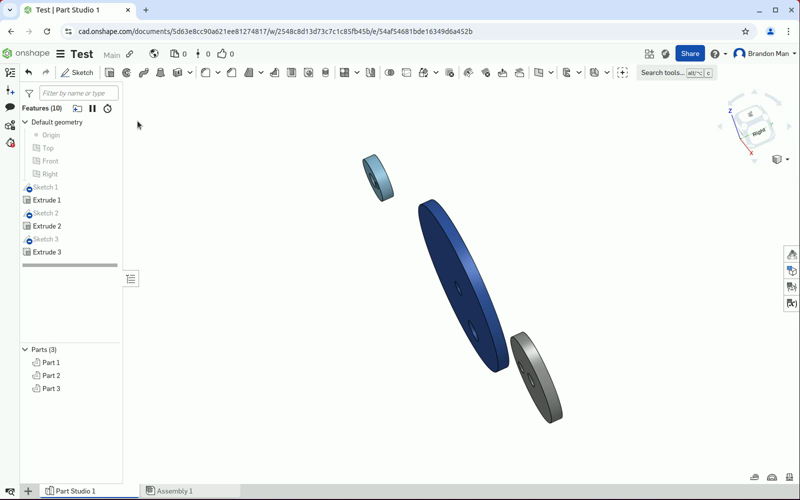
key(right, 2)
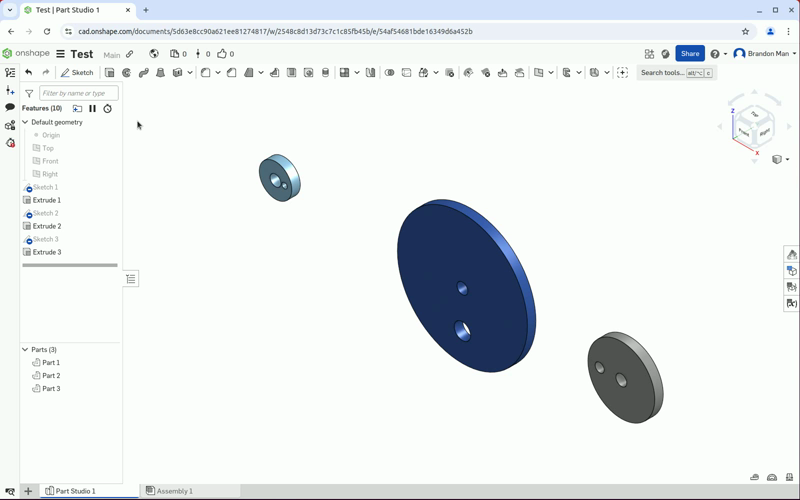
mouse_move(73, 189)
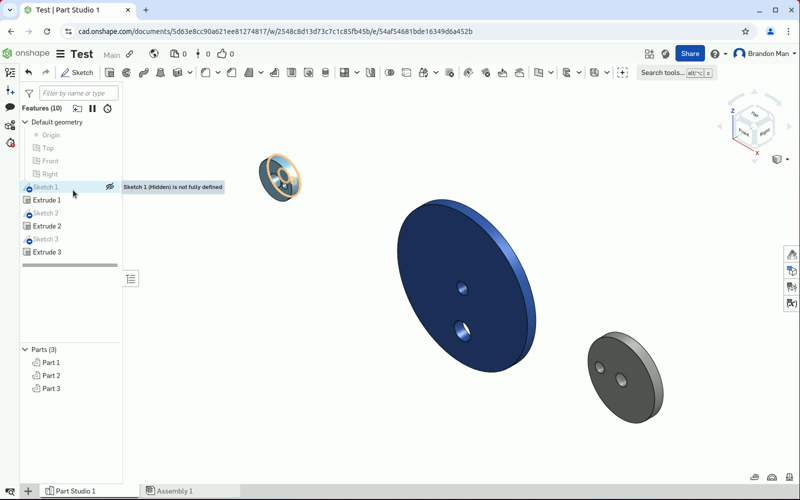
click(73, 189)